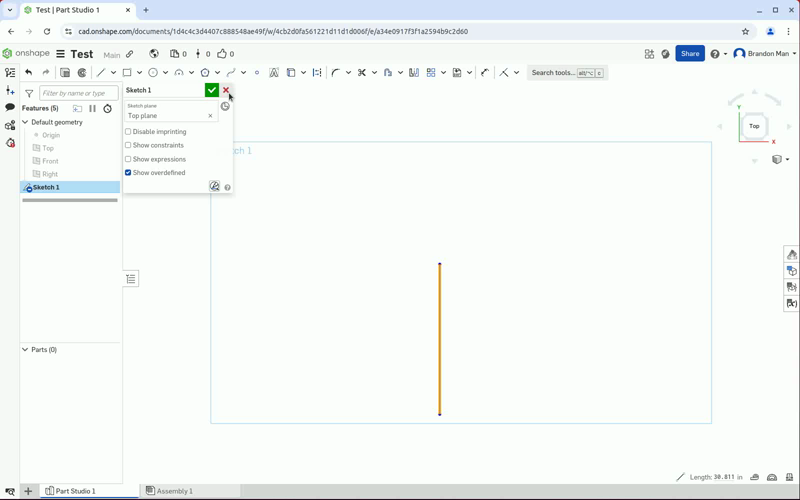
key(shift+h)
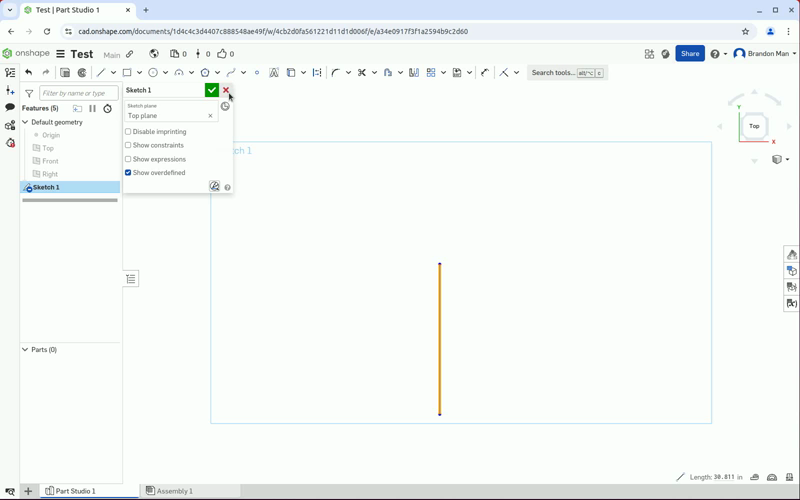
key(shift+s)
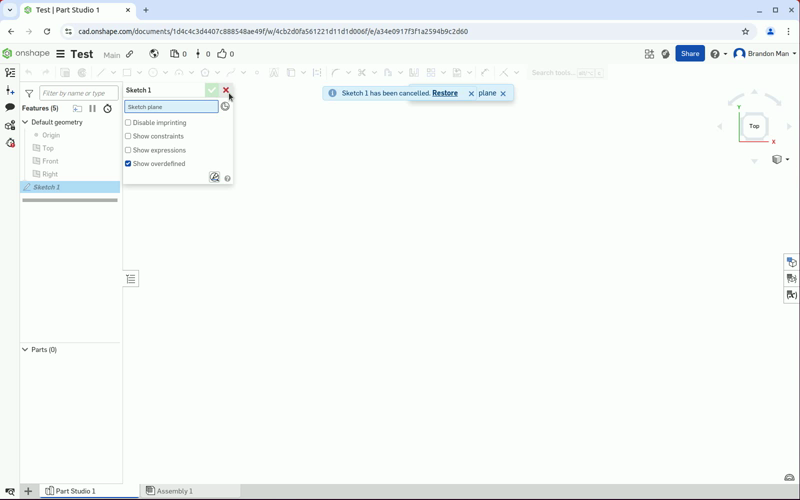
mouse_move(73, 150)
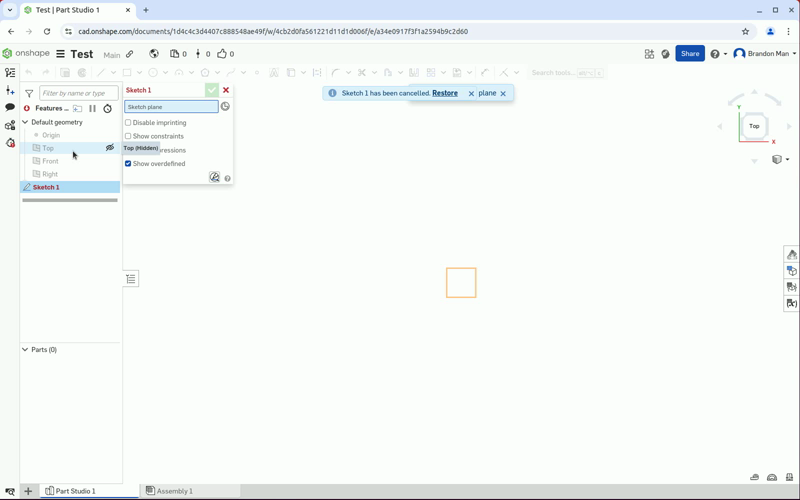
click(73, 150)
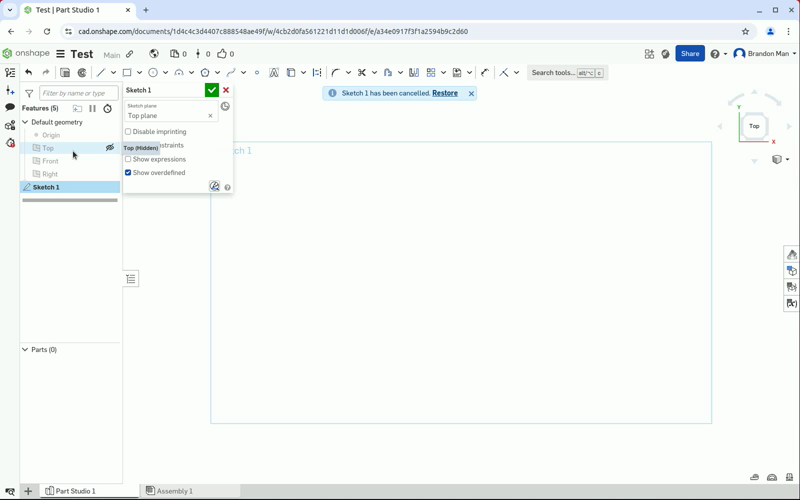
mouse_move(73, 352)
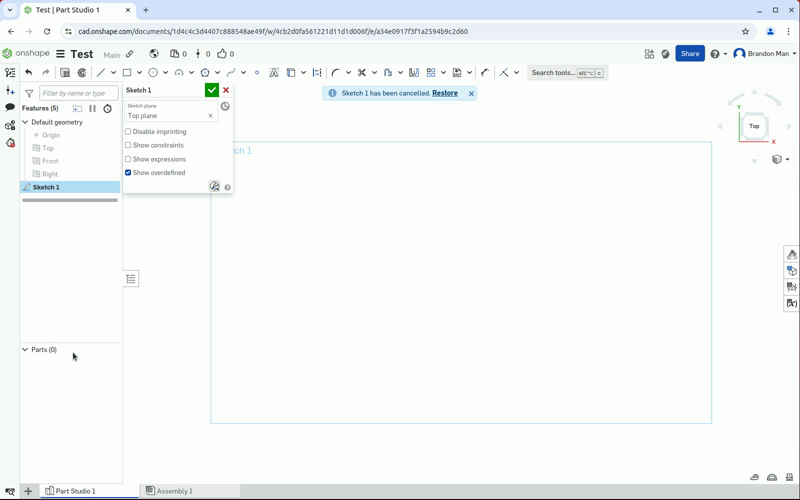
key(y)
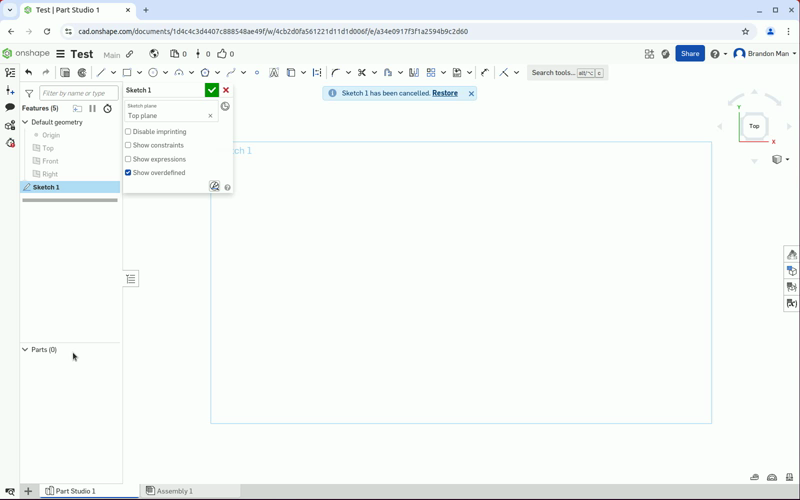
key(c)
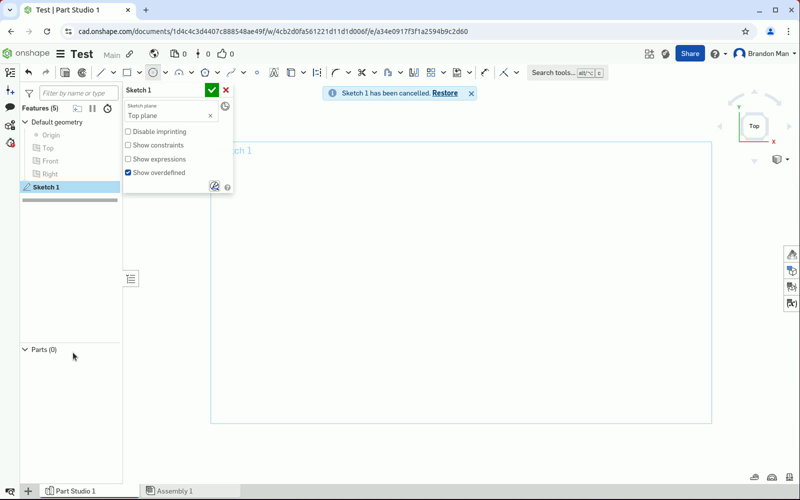
key_down(shift)
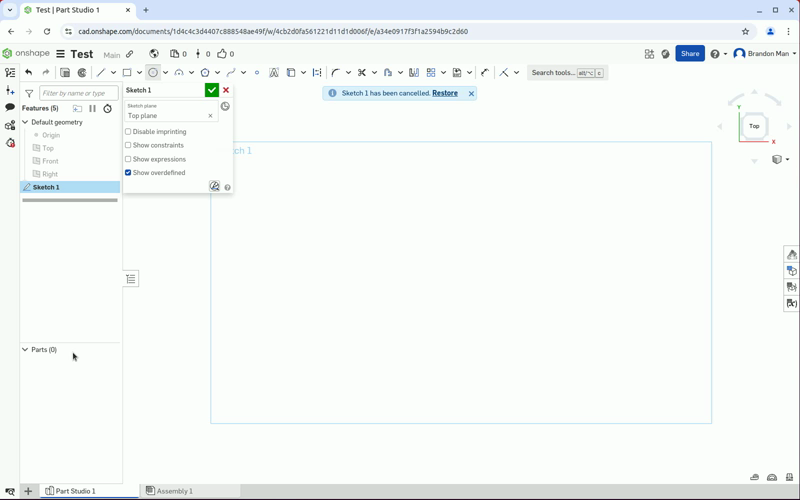
mouse_move(461, 282)
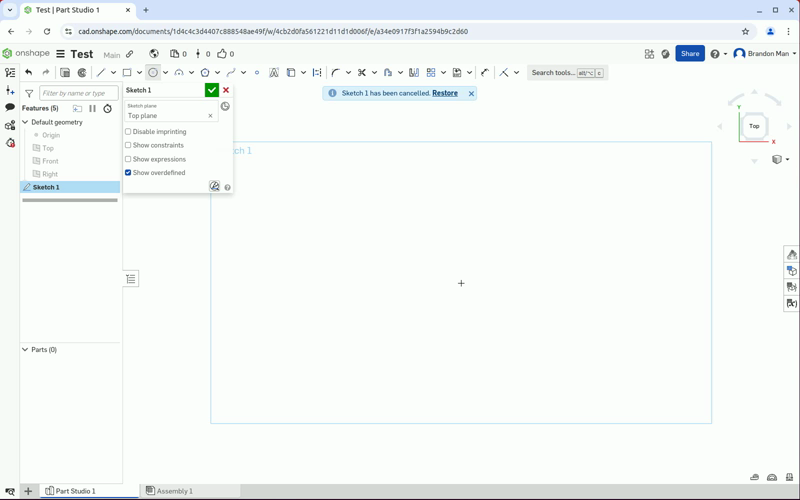
click(461, 282)
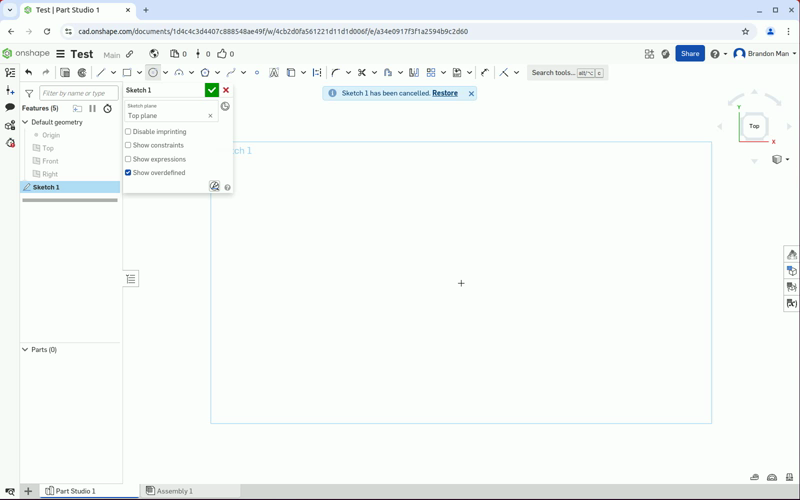
key_up(shift)
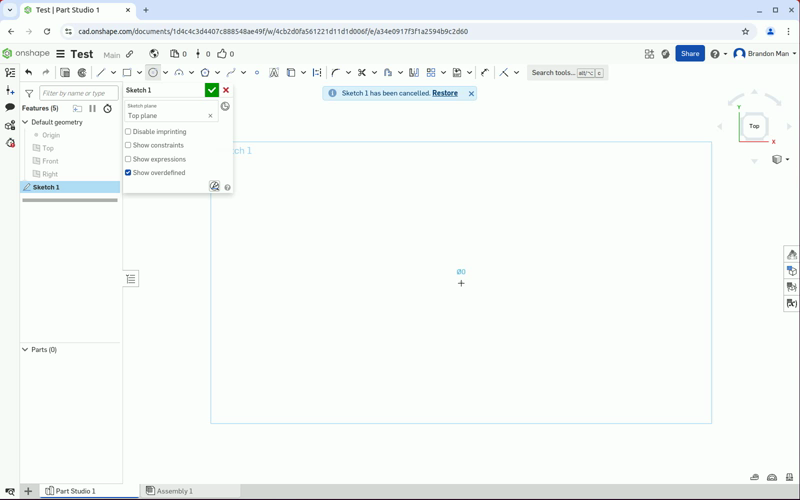
mouse_move(574, 282)
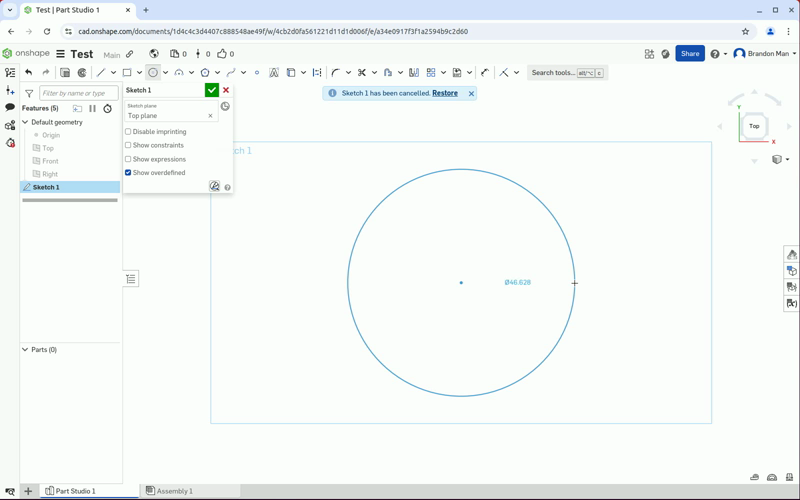
click(574, 282)
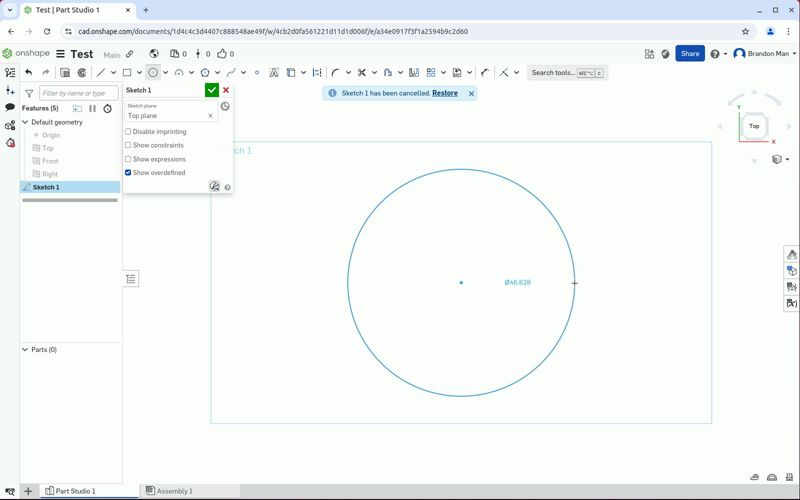
key(esc)
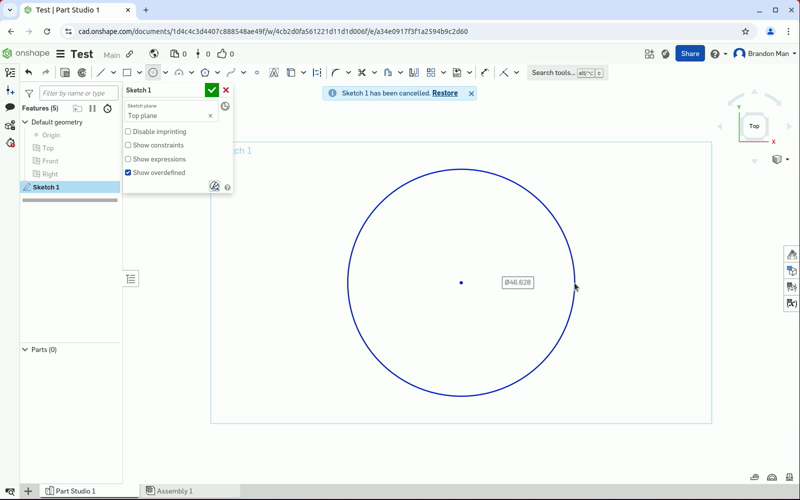
key(c)
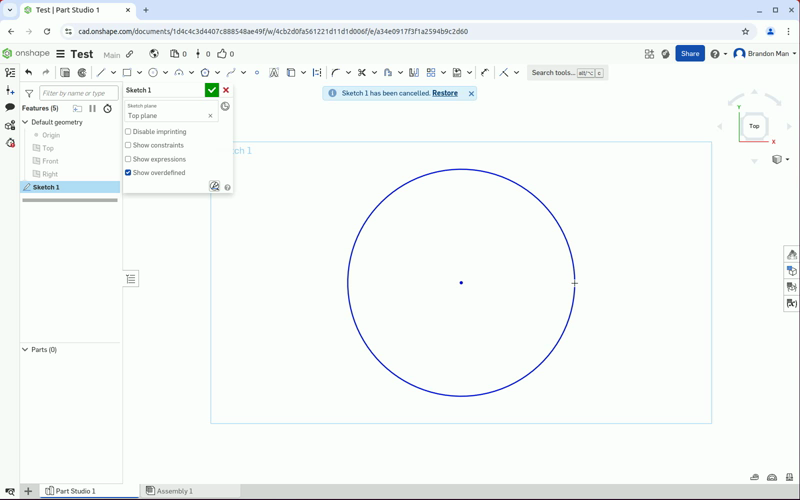
key_down(shift)
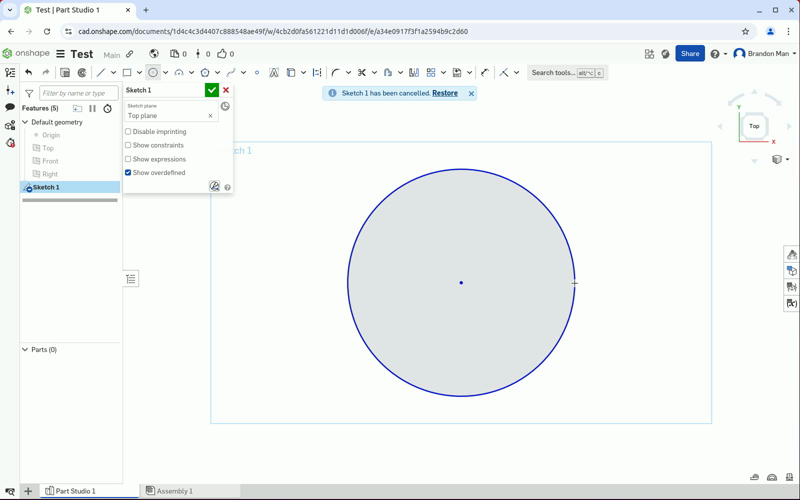
mouse_move(461, 282)
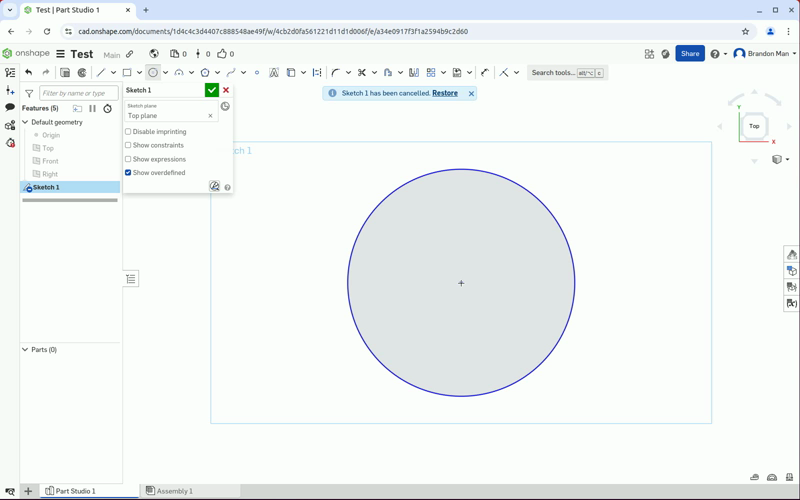
click(461, 282)
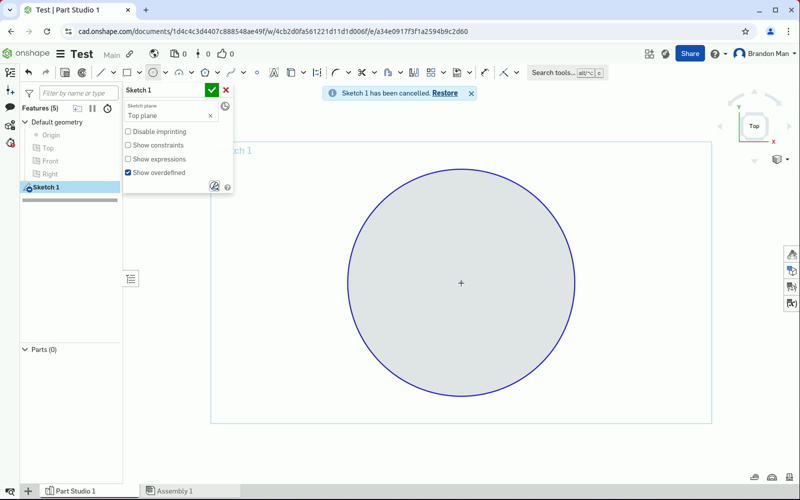
key_up(shift)
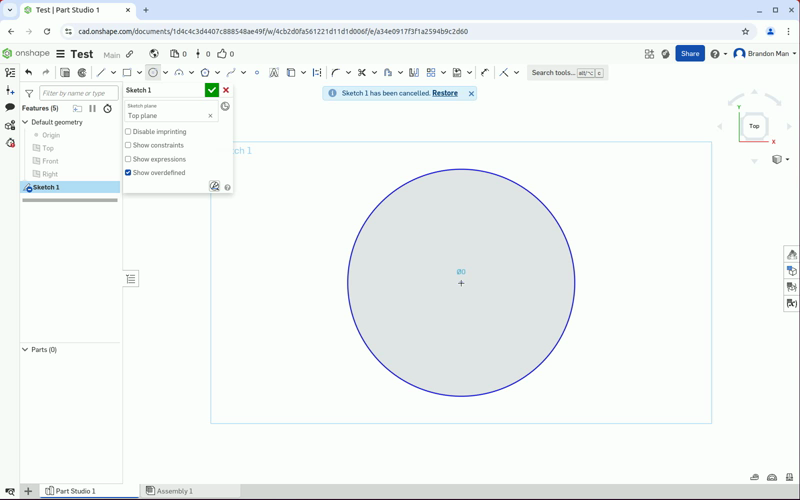
mouse_move(529, 282)
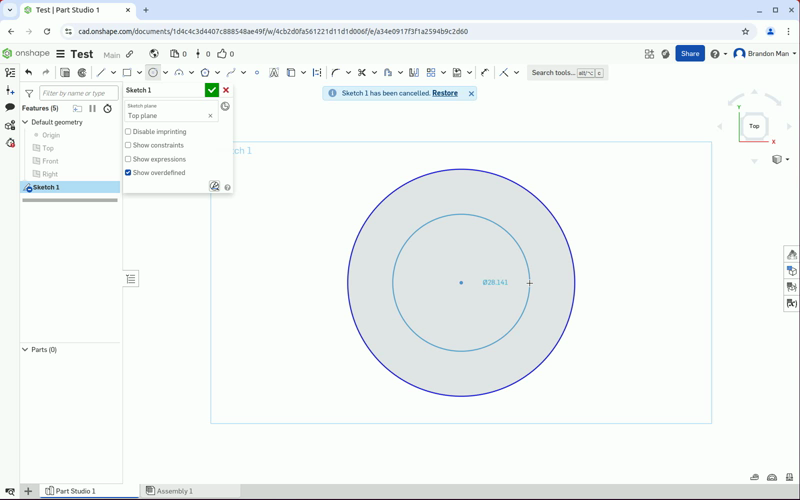
click(529, 282)
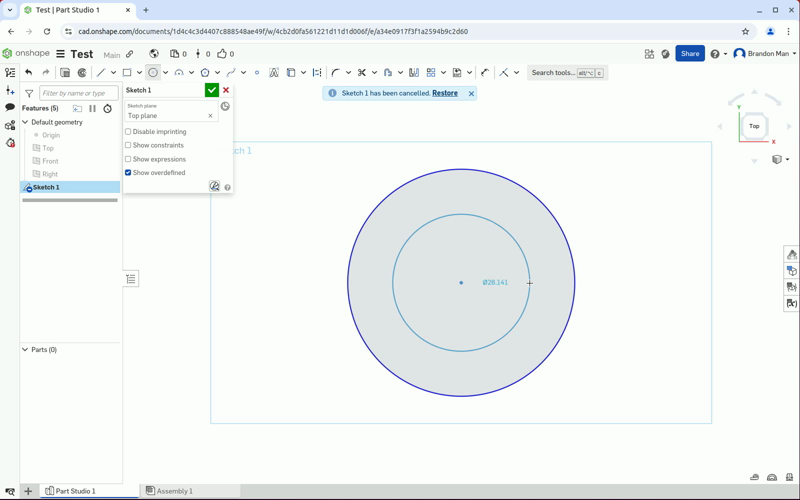
key(esc)
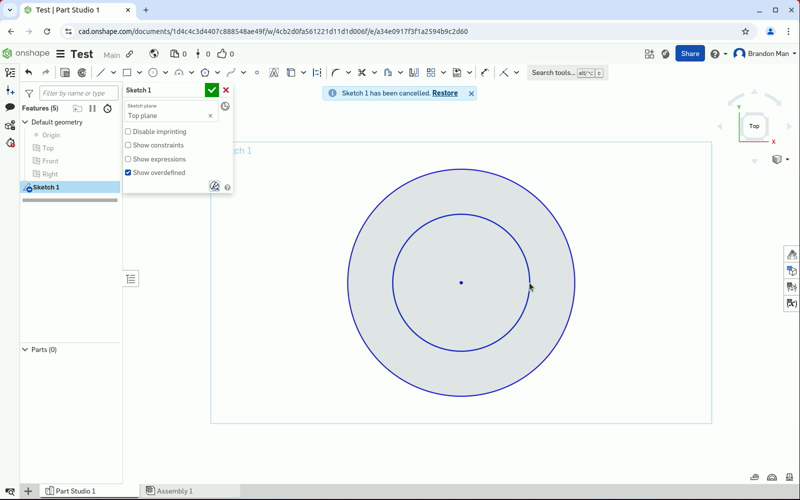
mouse_move(420, 365)
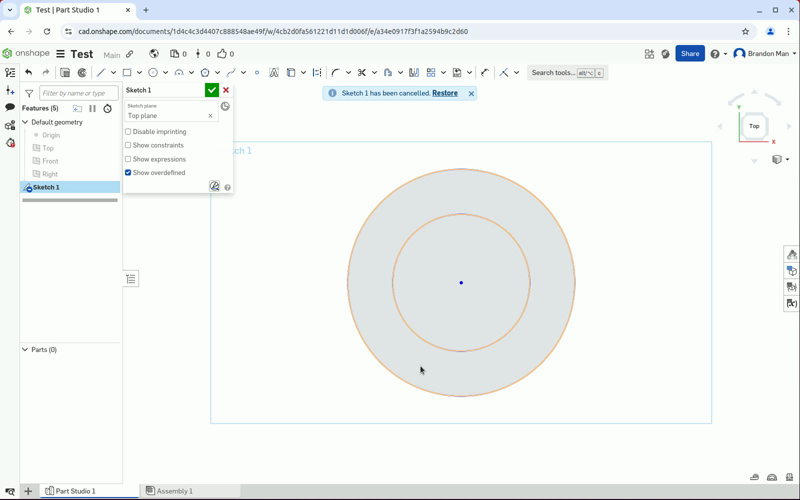
click(420, 365)
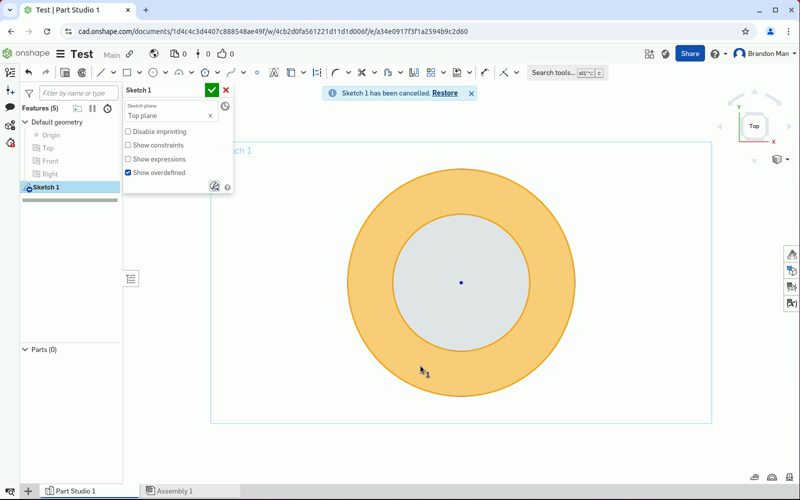
mouse_move(73, 352)
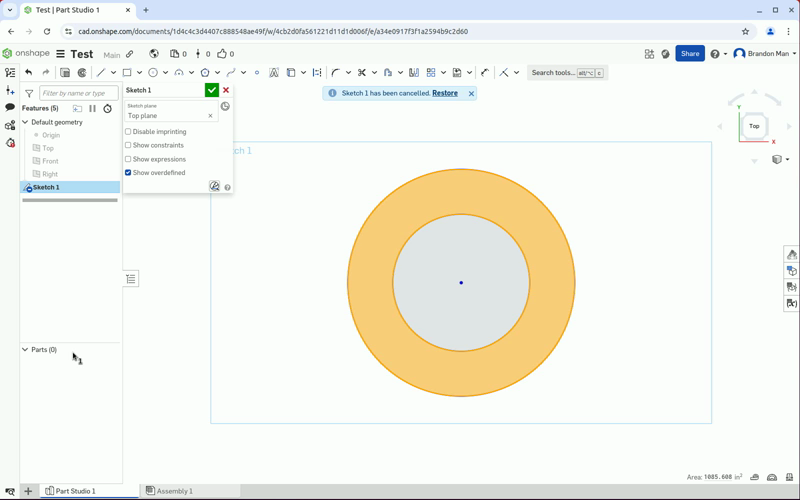
key(shift+y)
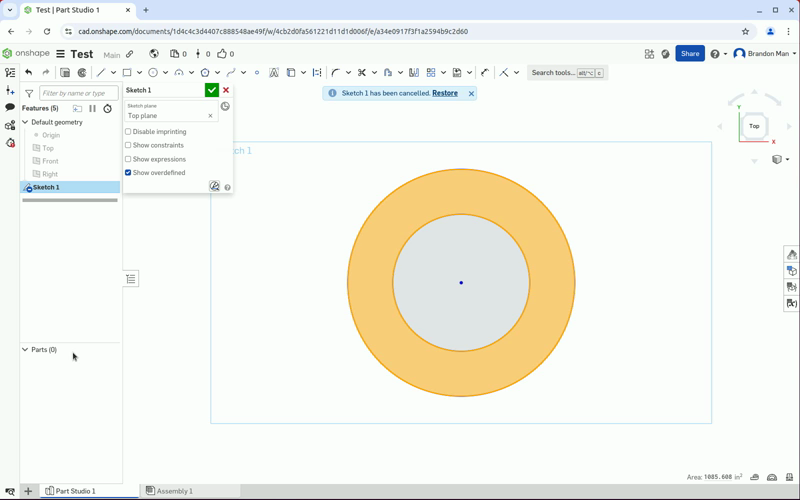
key(shift+e)
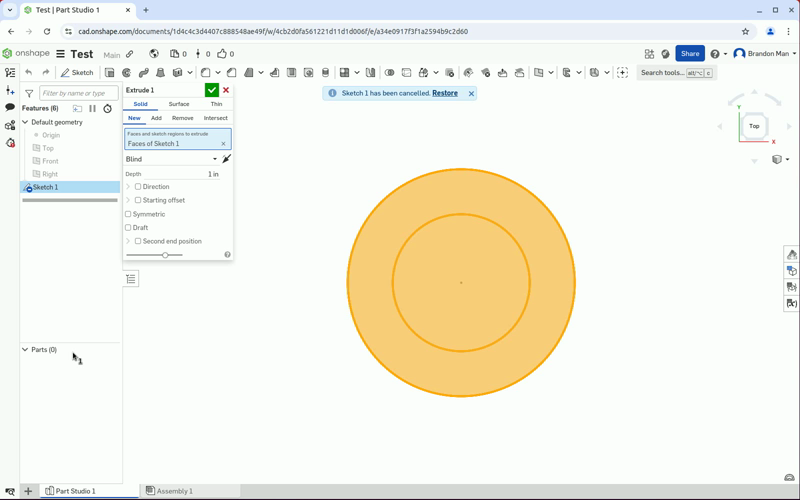
mouse_move(143, 106)
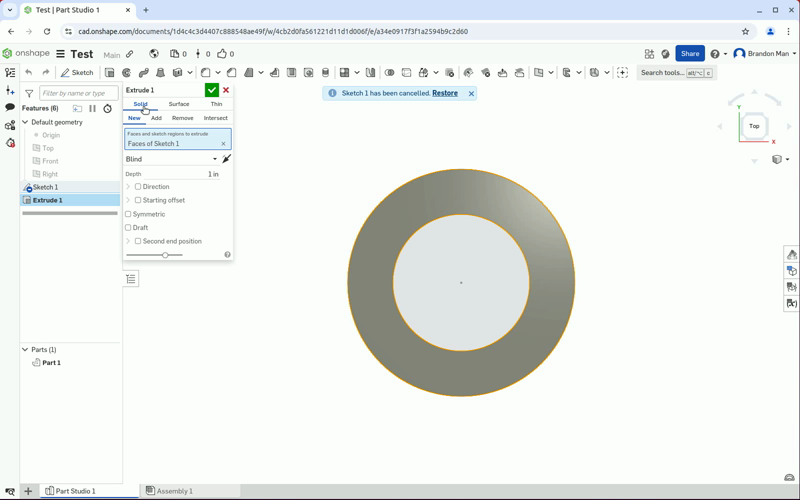
click(143, 106)
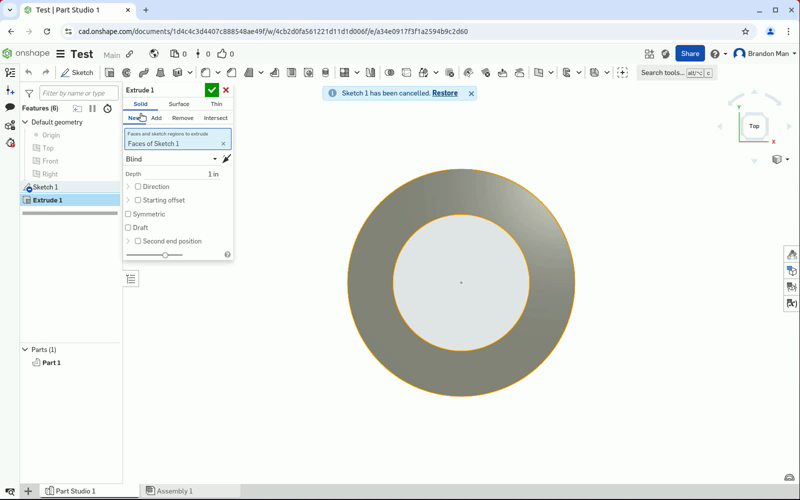
mouse_move(137, 120)
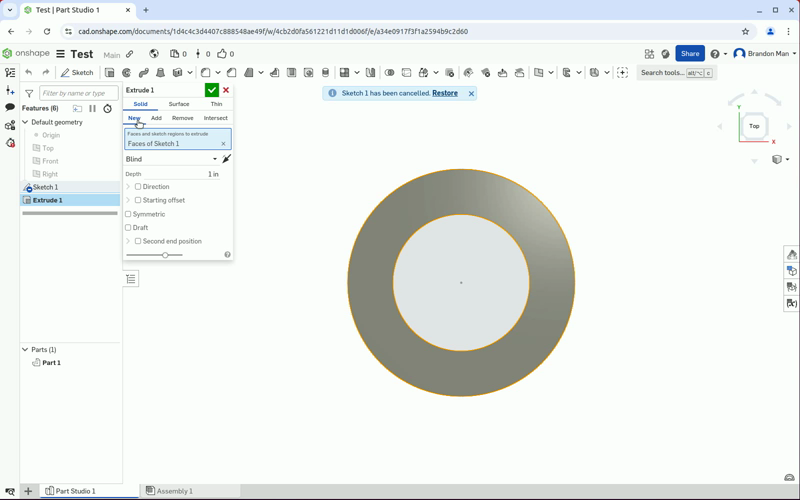
click(137, 120)
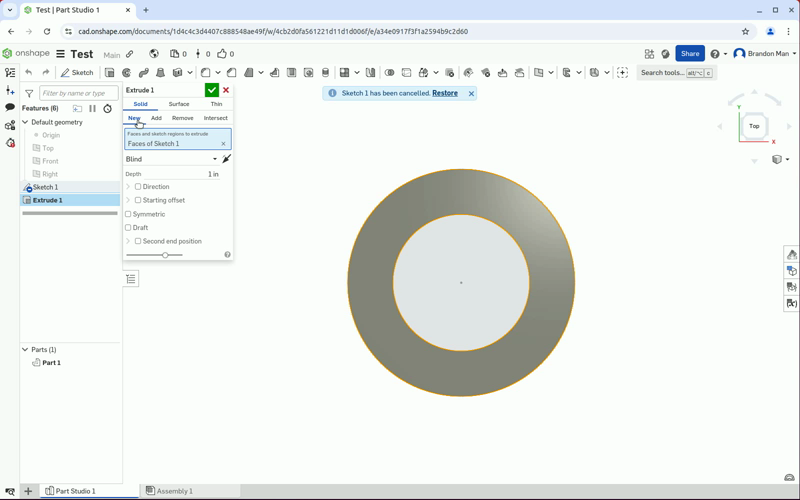
key(tab, 4)
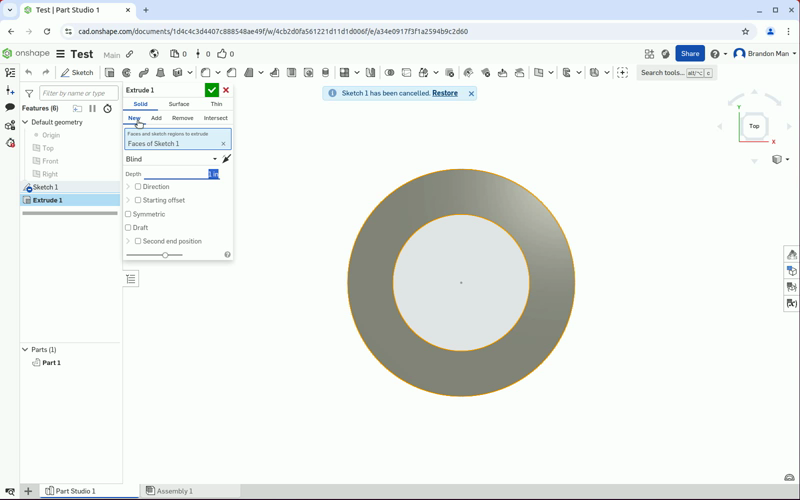
text(1.685)
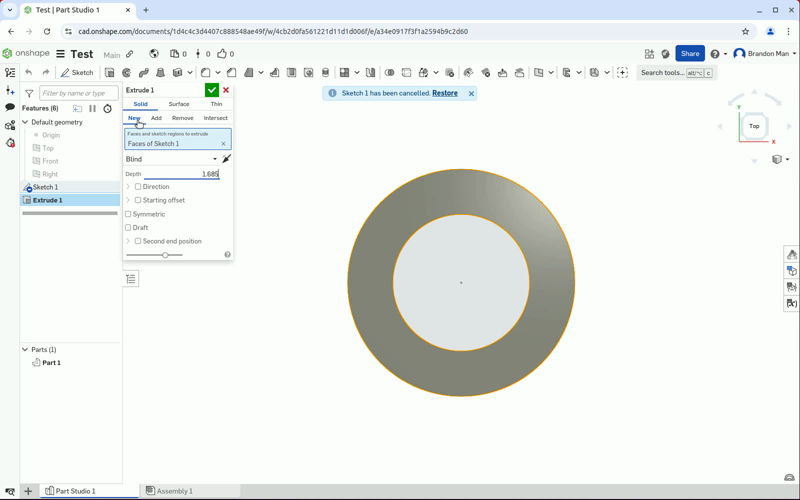
key(enter)
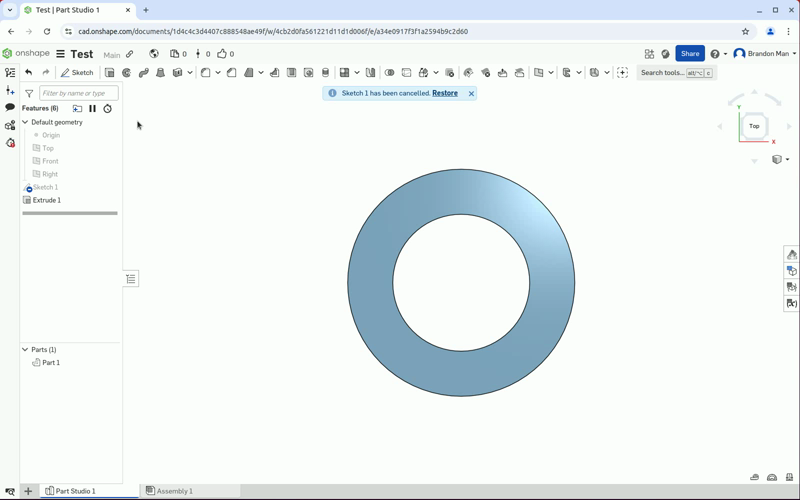
key(shift+h)
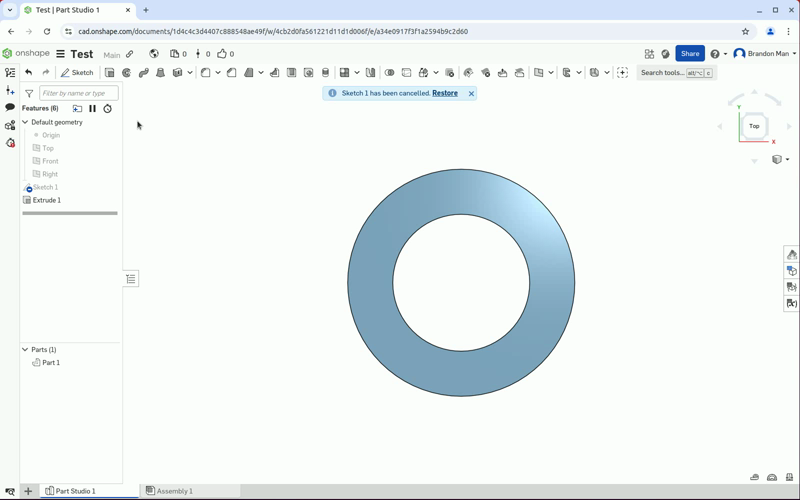
key(shift+h)
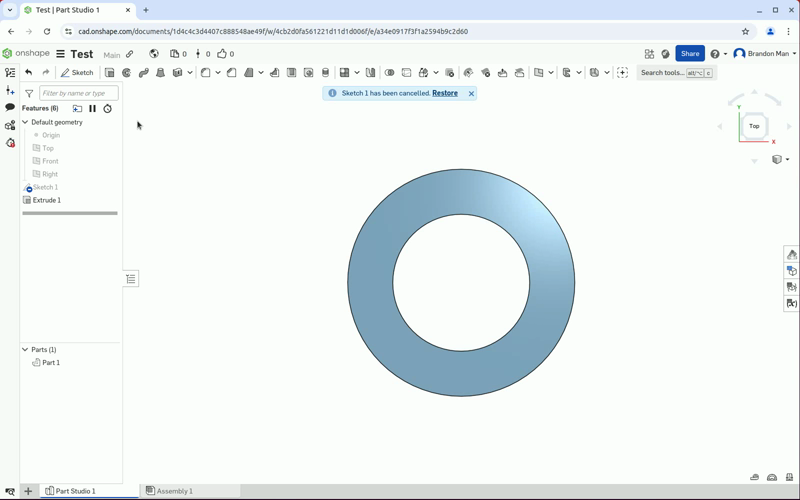
mouse_move(73, 189)
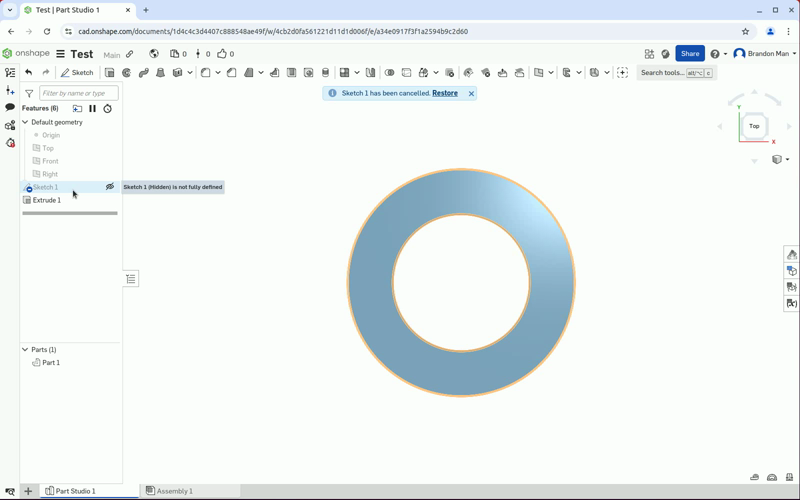
click(73, 189)
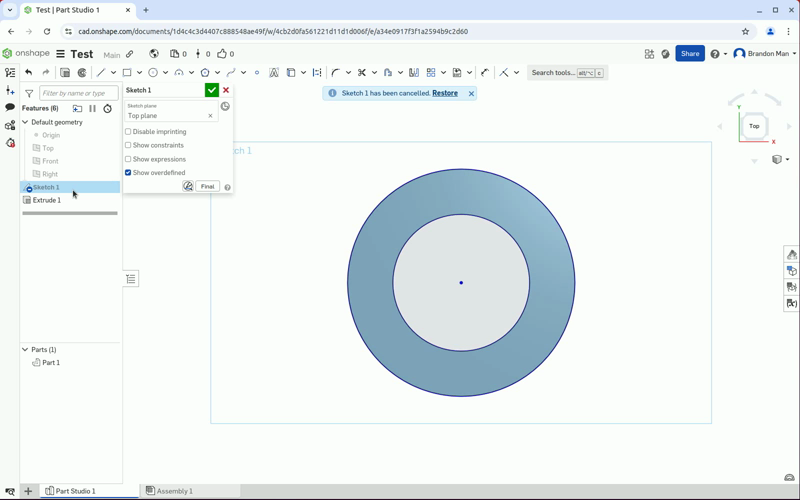
mouse_move(229, 92)
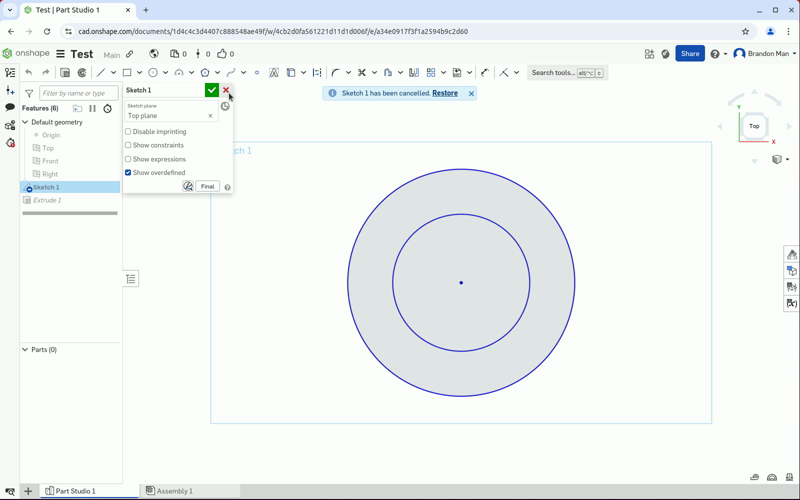
click(229, 92)
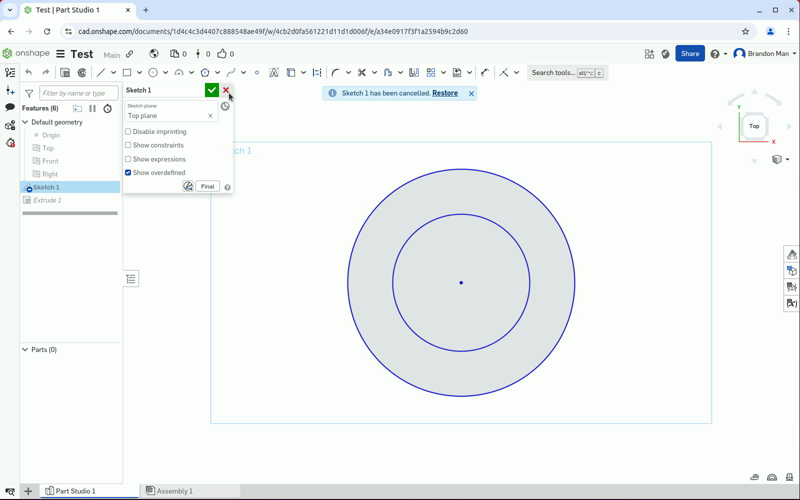
key(shift+s)
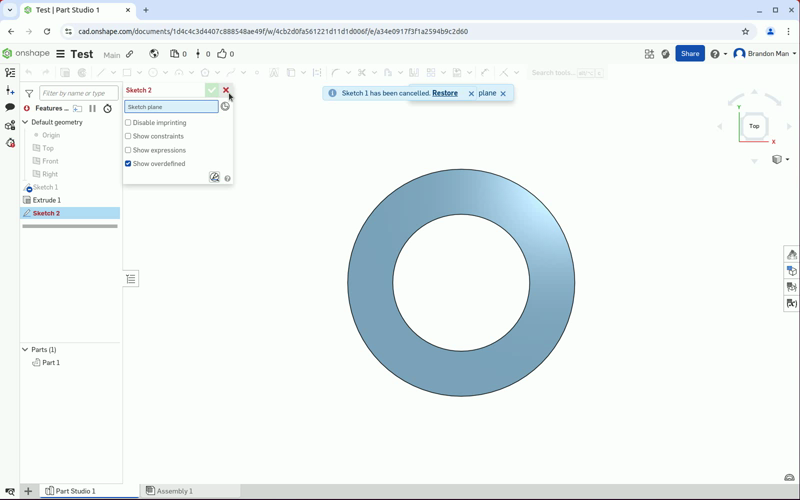
mouse_move(73, 150)
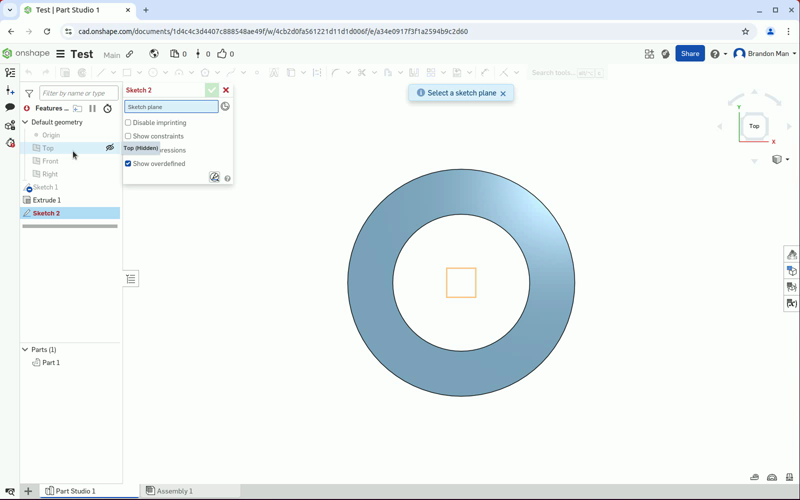
click(73, 150)
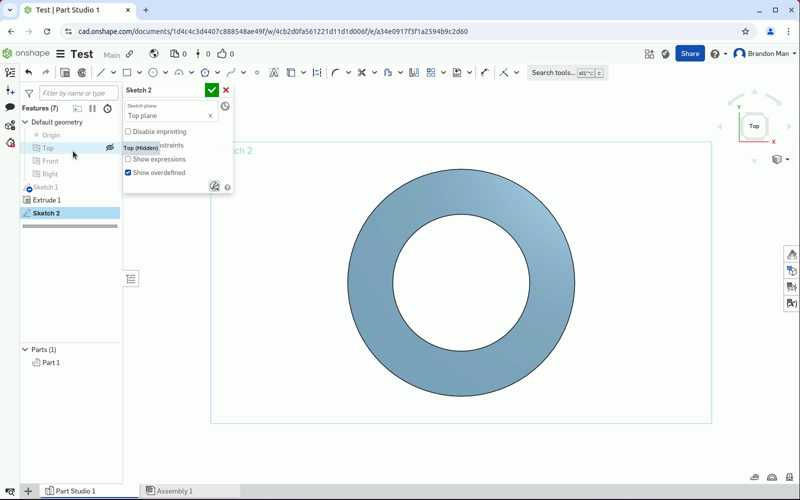
mouse_move(73, 352)
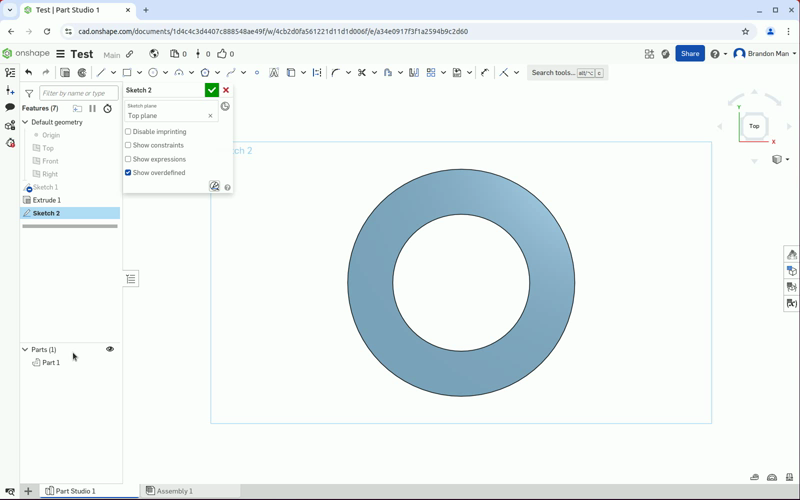
key(y)
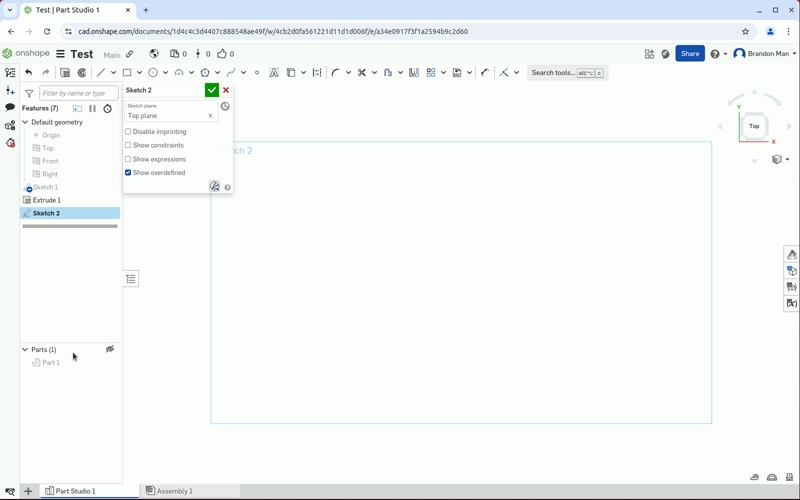
key(c)
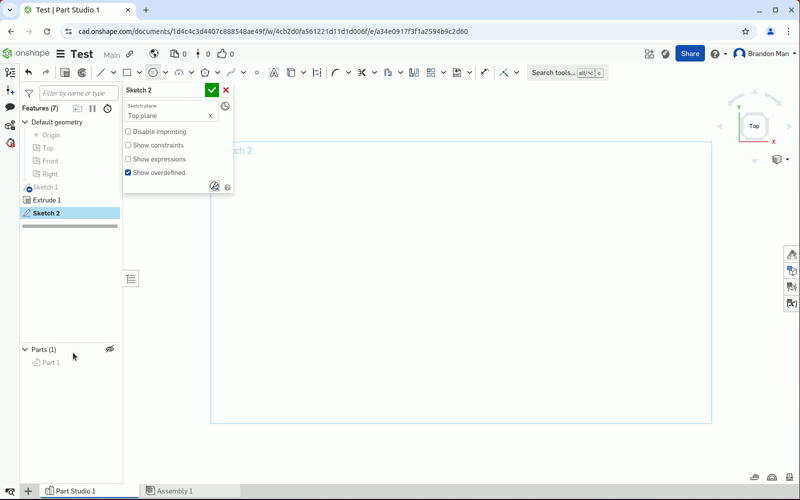
key_down(shift)
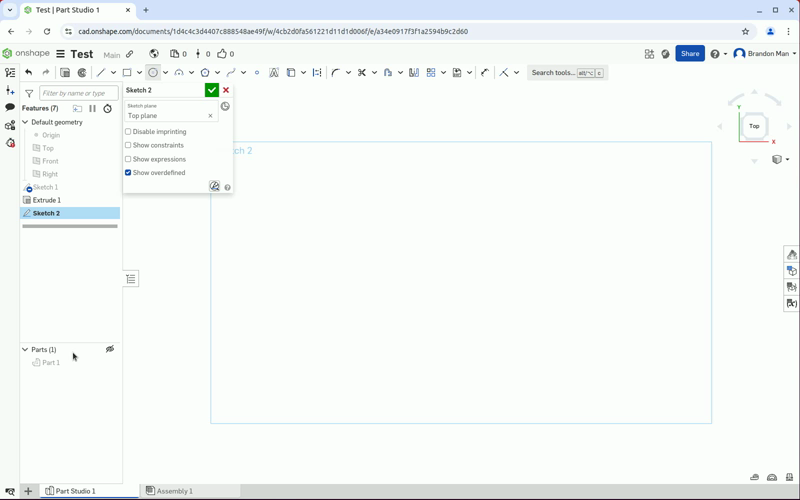
mouse_move(461, 282)
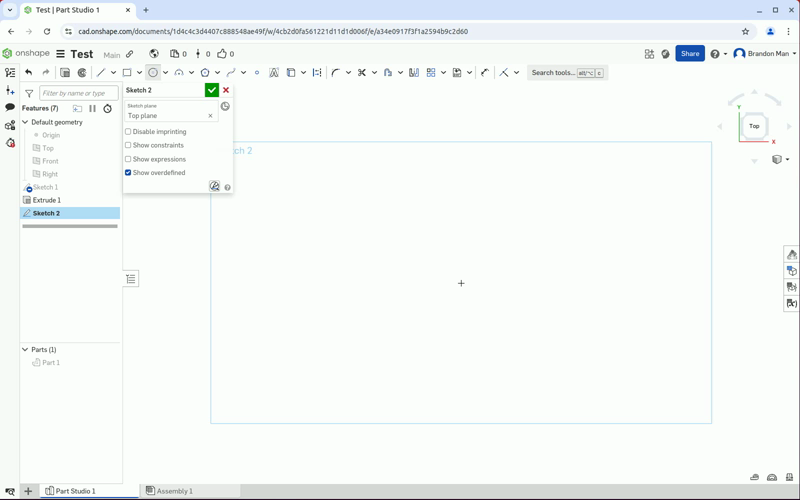
click(461, 282)
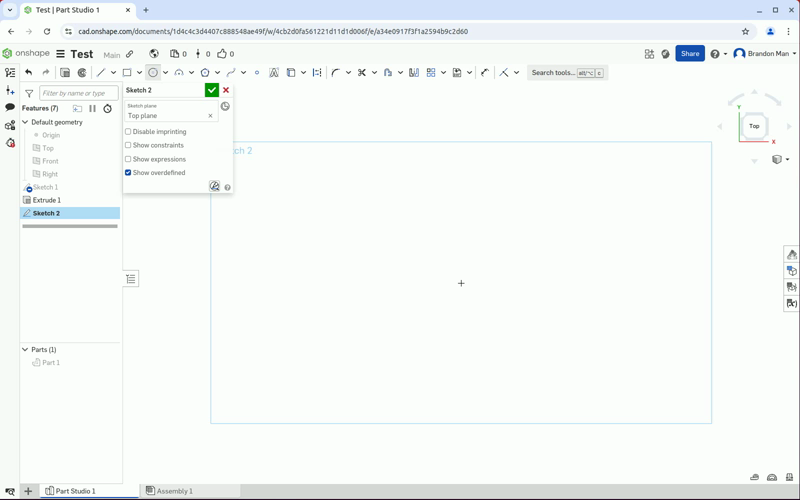
key_up(shift)
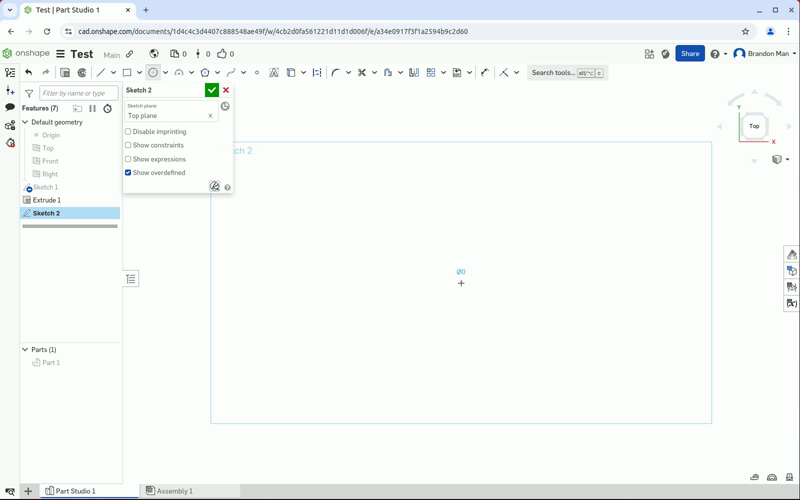
mouse_move(522, 282)
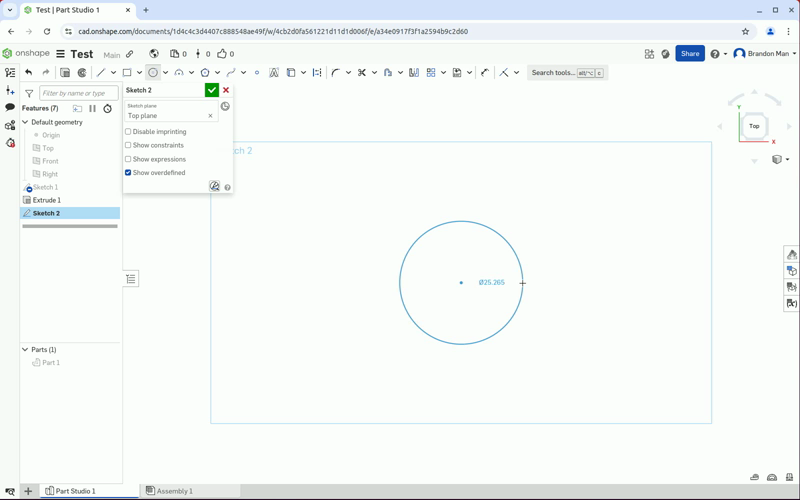
click(522, 282)
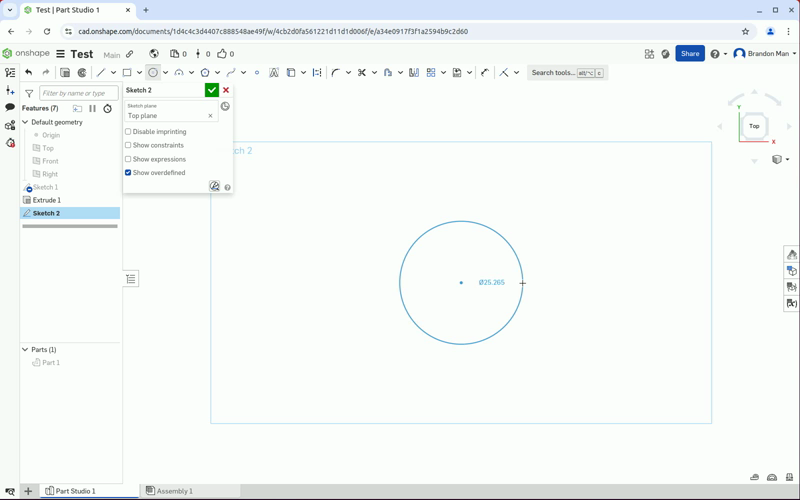
key(esc)
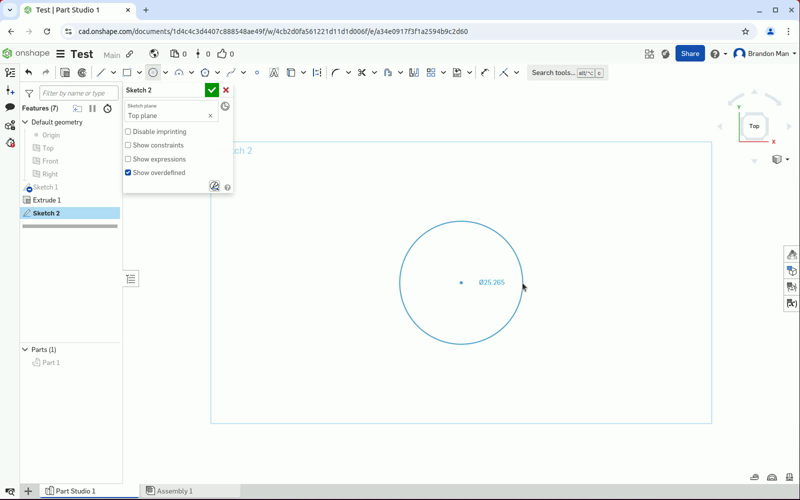
key(c)
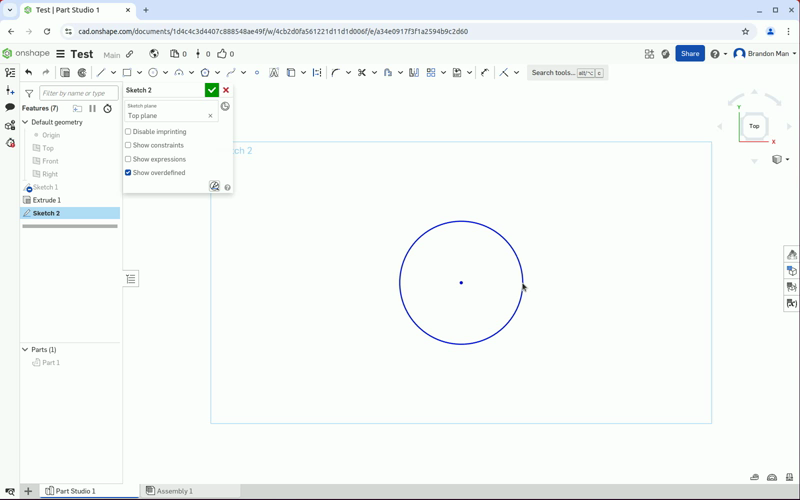
key_down(shift)
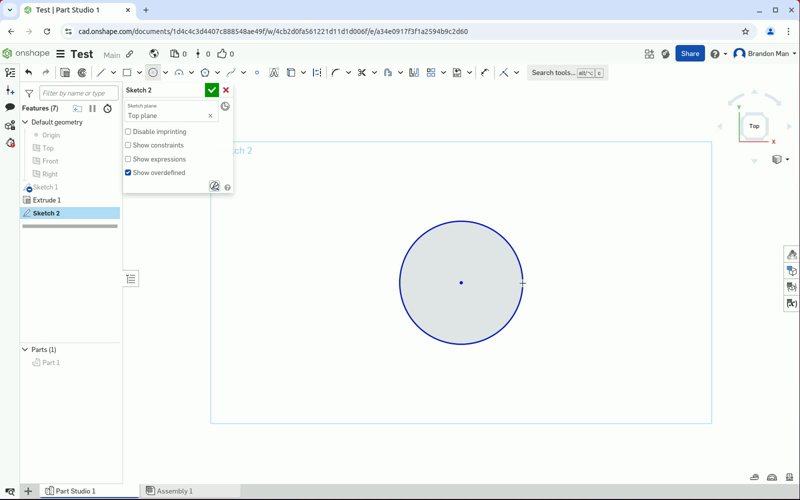
mouse_move(461, 282)
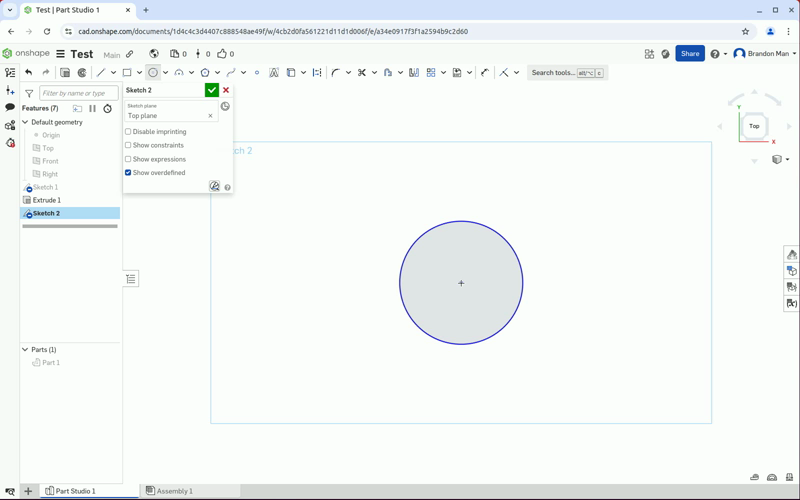
click(461, 282)
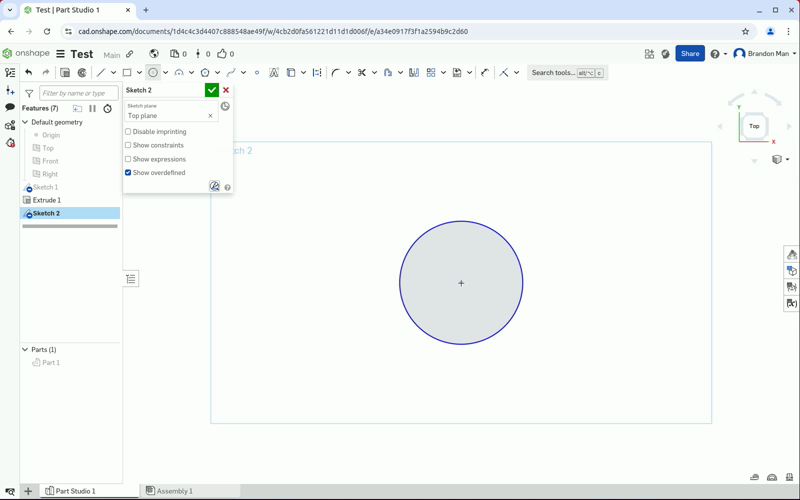
key_up(shift)
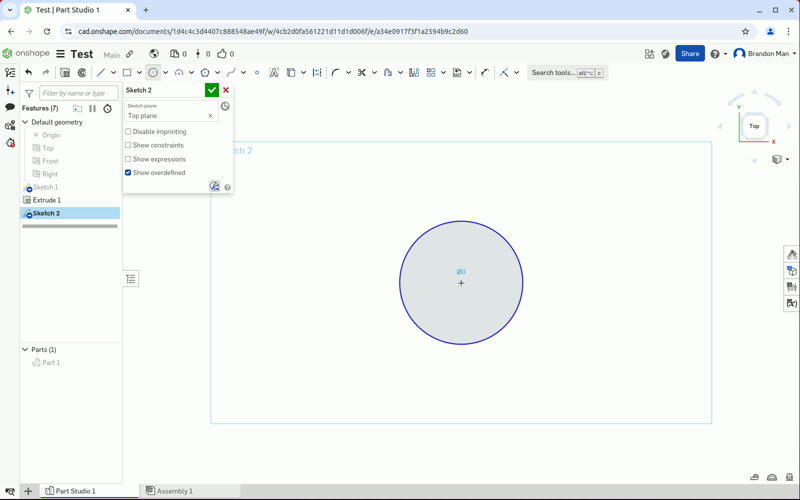
mouse_move(467, 282)
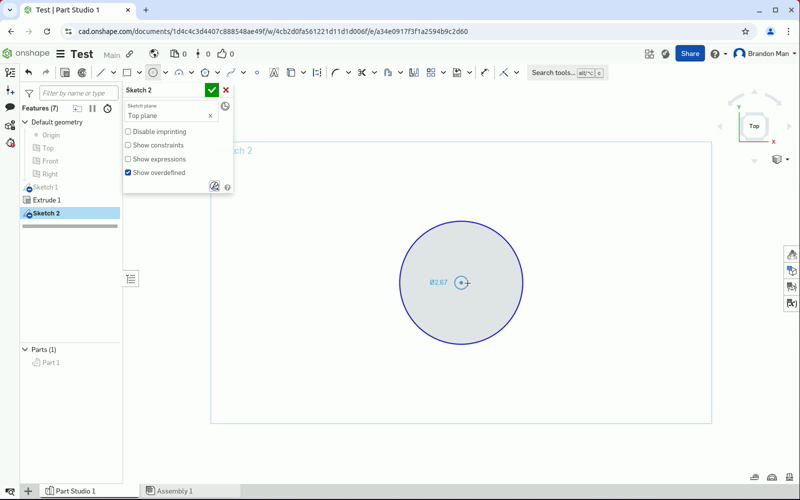
click(467, 282)
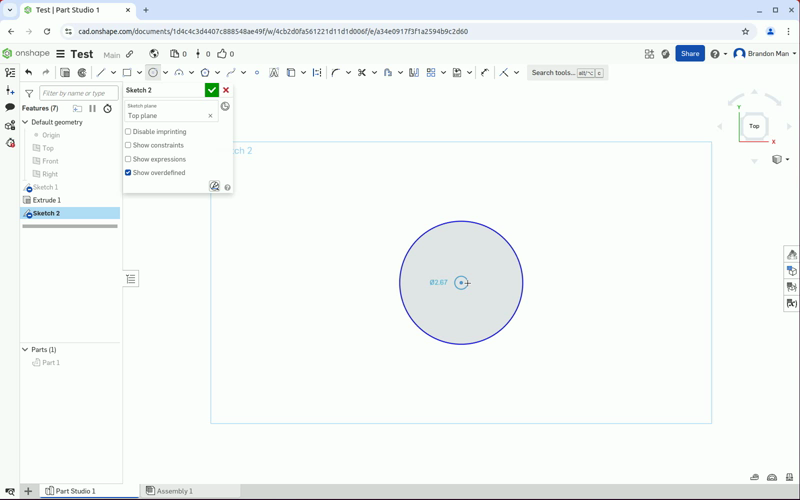
key(esc)
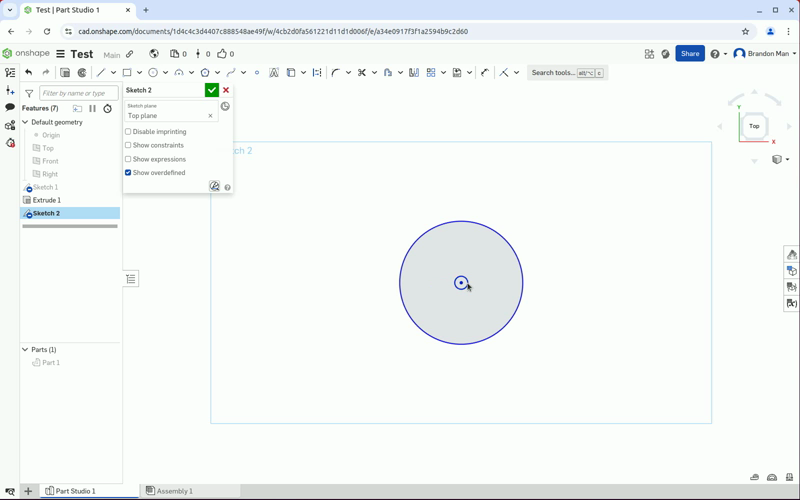
mouse_move(496, 293)
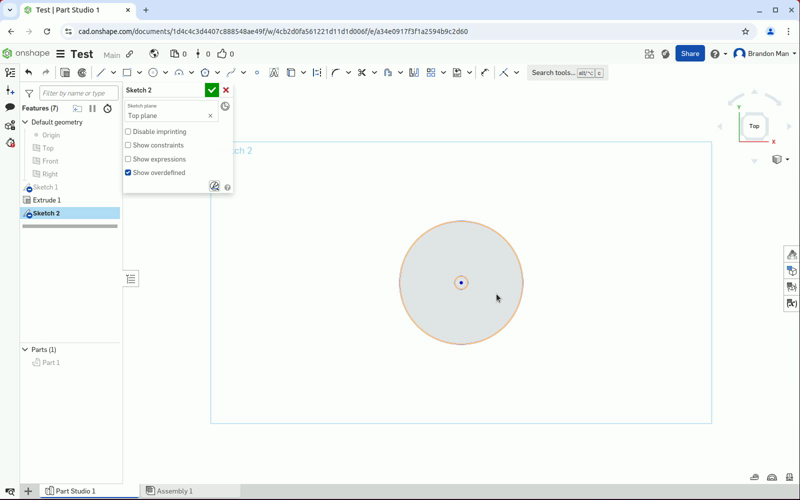
click(496, 293)
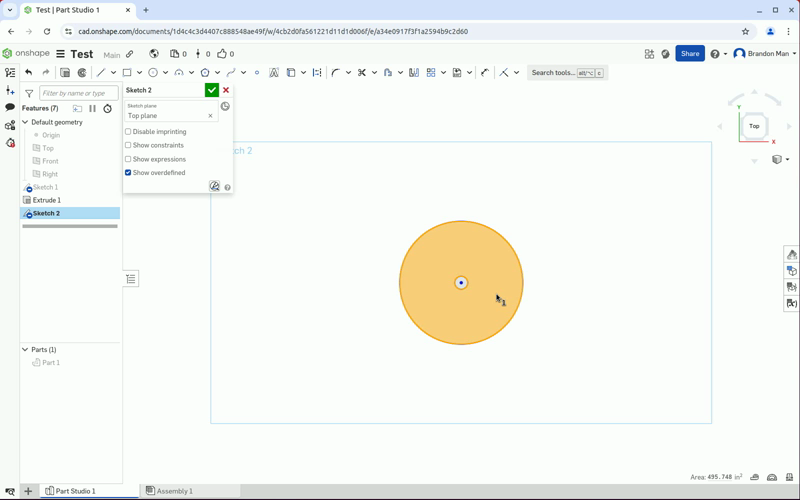
mouse_move(73, 352)
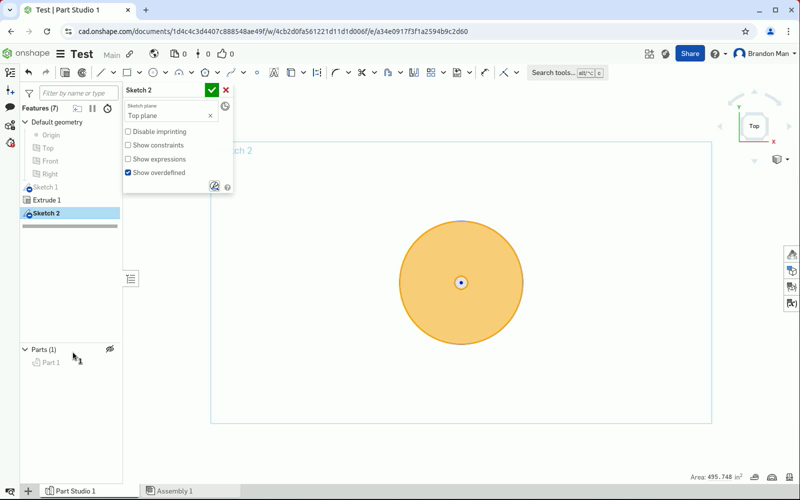
key(shift+y)
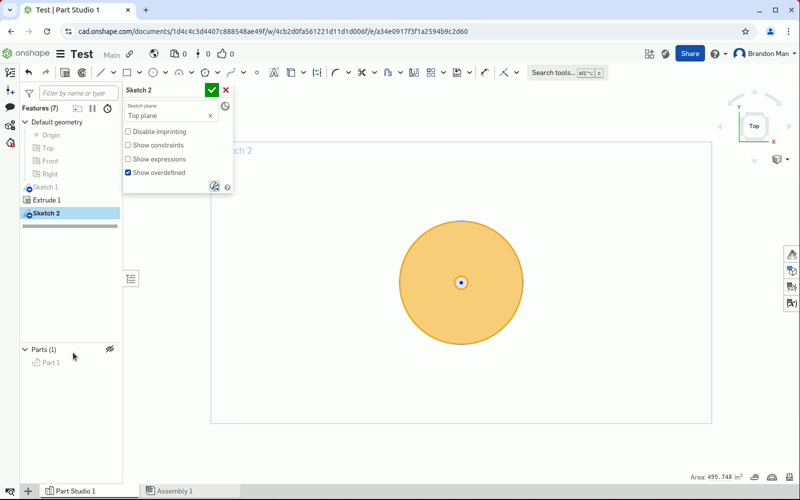
key(shift+e)
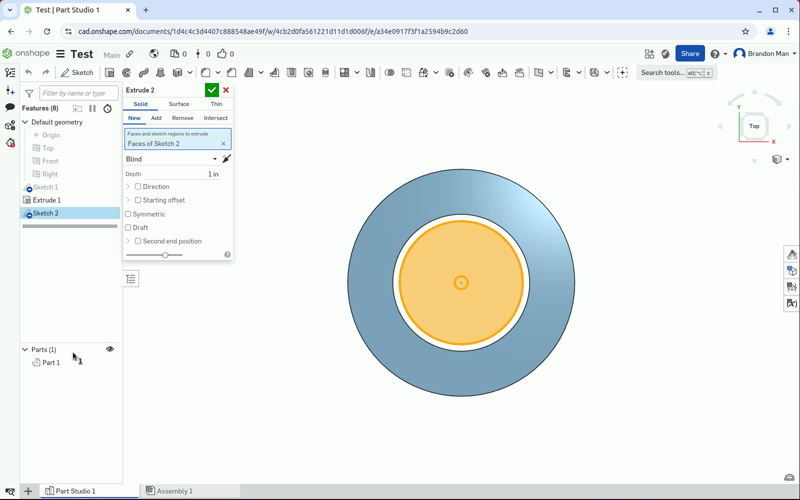
mouse_move(143, 106)
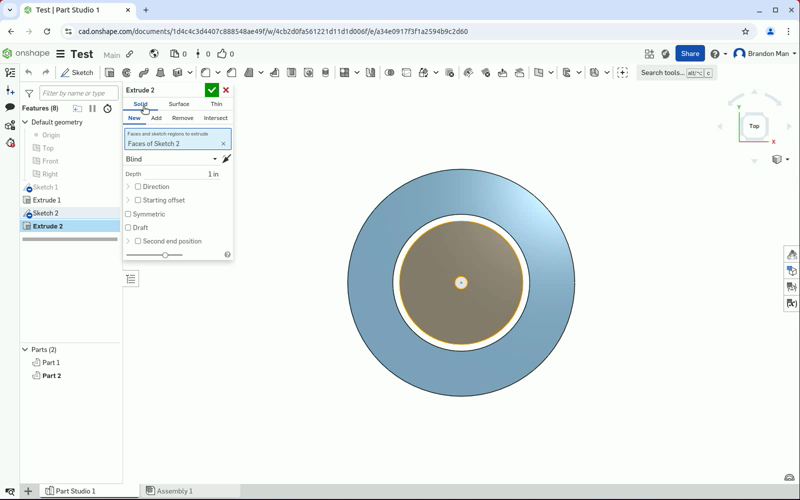
click(143, 106)
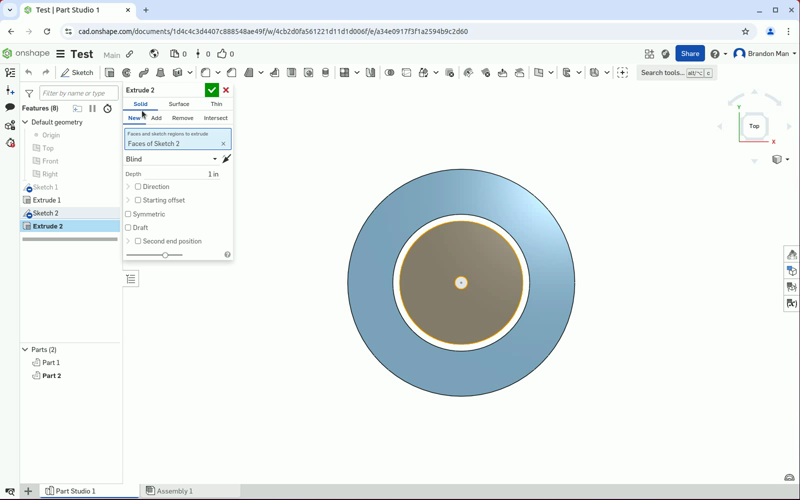
mouse_move(137, 120)
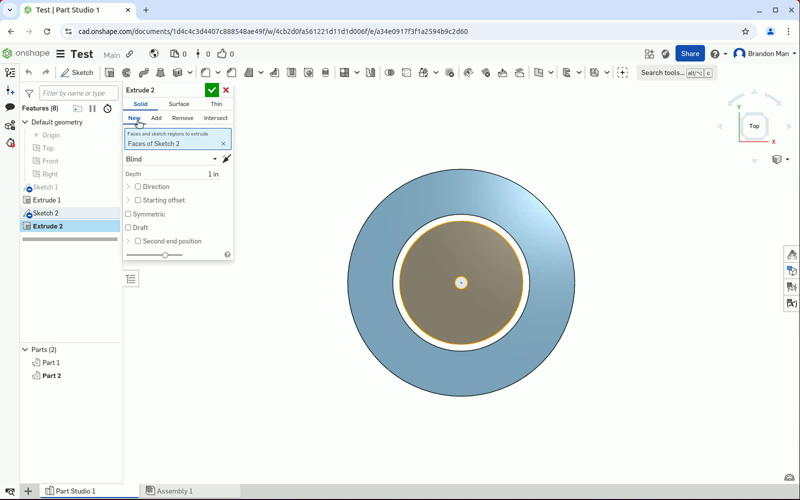
click(137, 120)
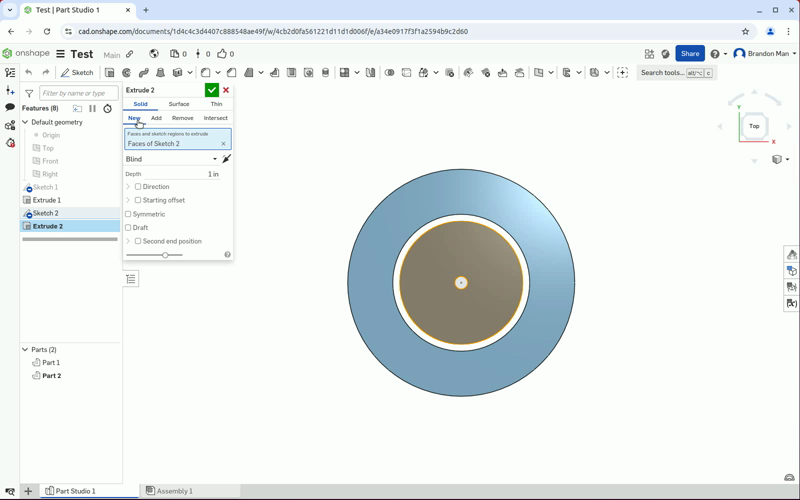
key(tab, 4)
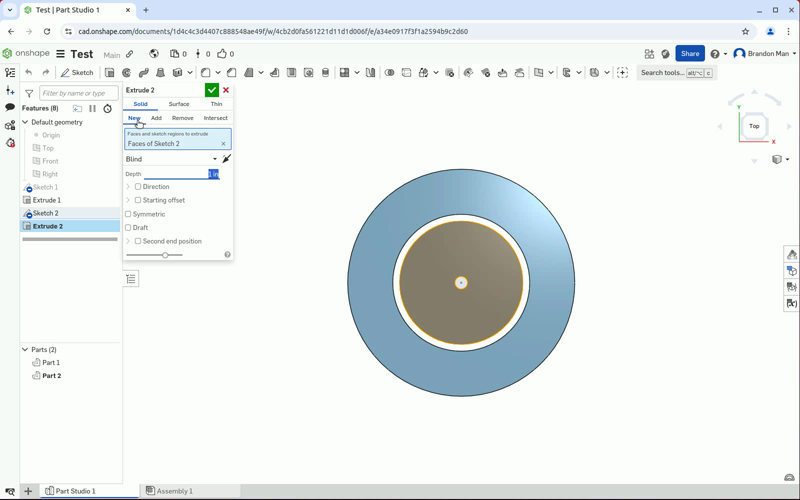
text(1.685)
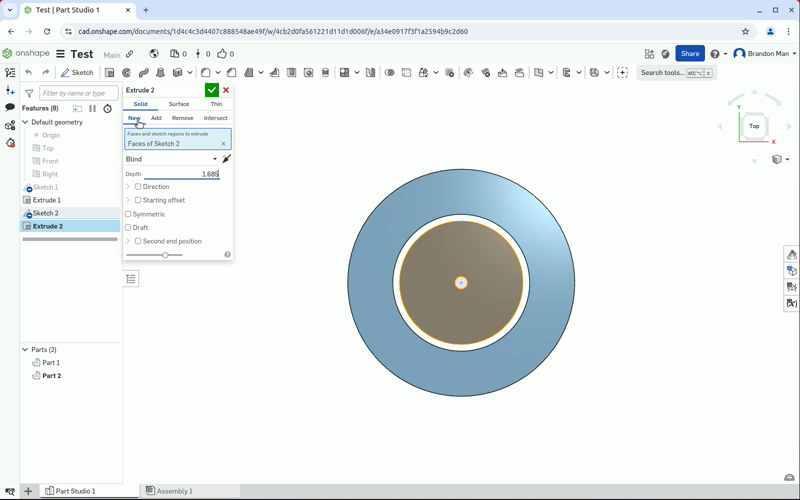
key(enter)
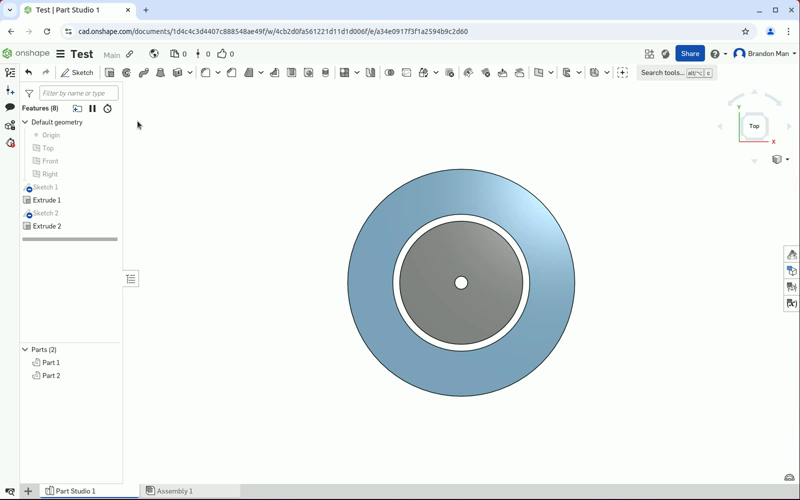
key(shift+h)
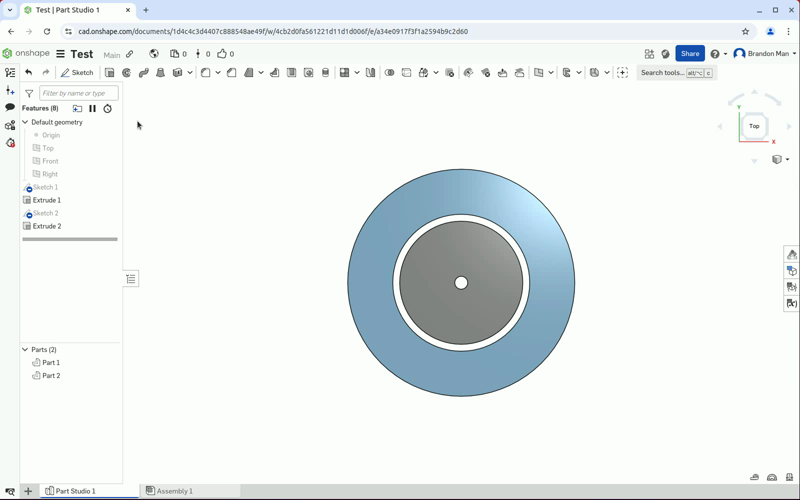
key(shift+h)
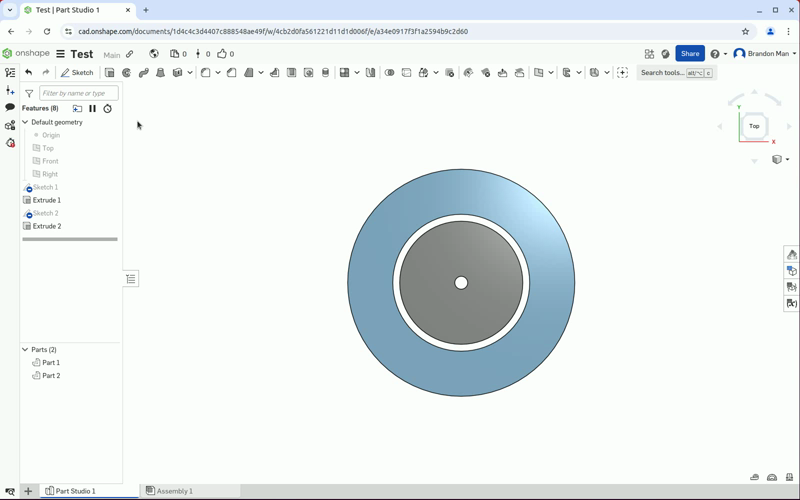
mouse_move(73, 189)
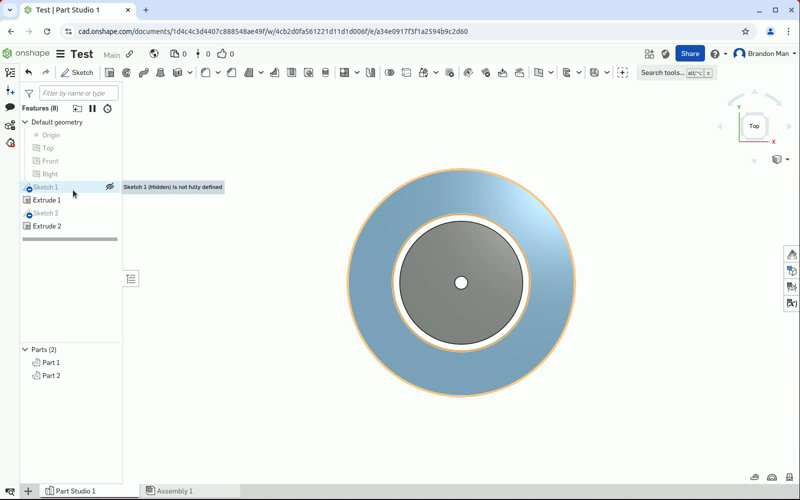
click(73, 189)
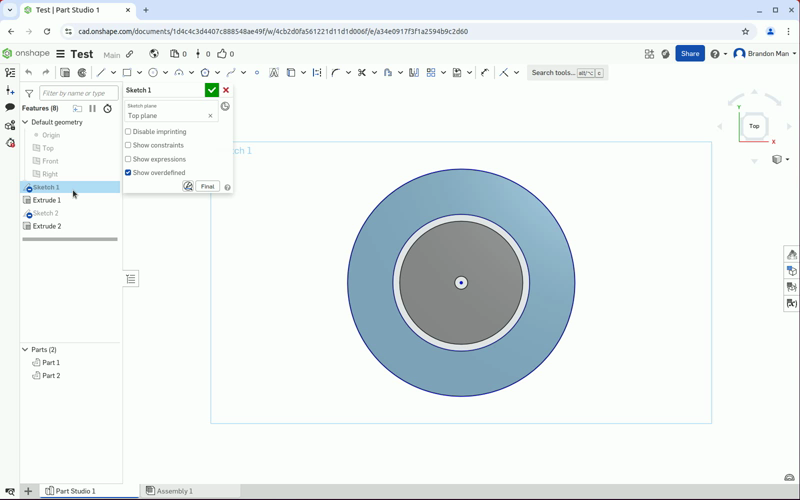
mouse_move(229, 92)
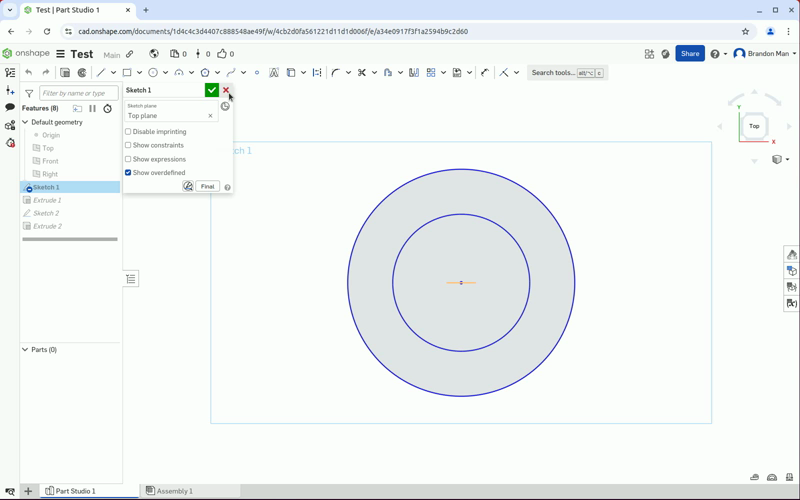
click(229, 92)
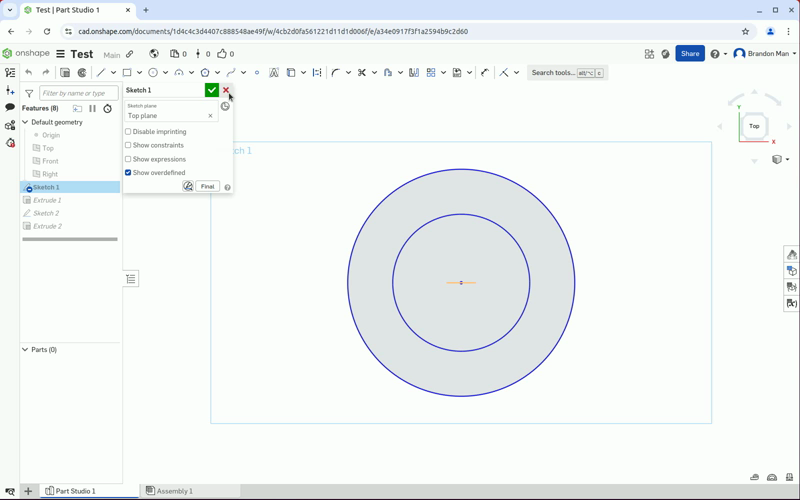
key(shift+s)
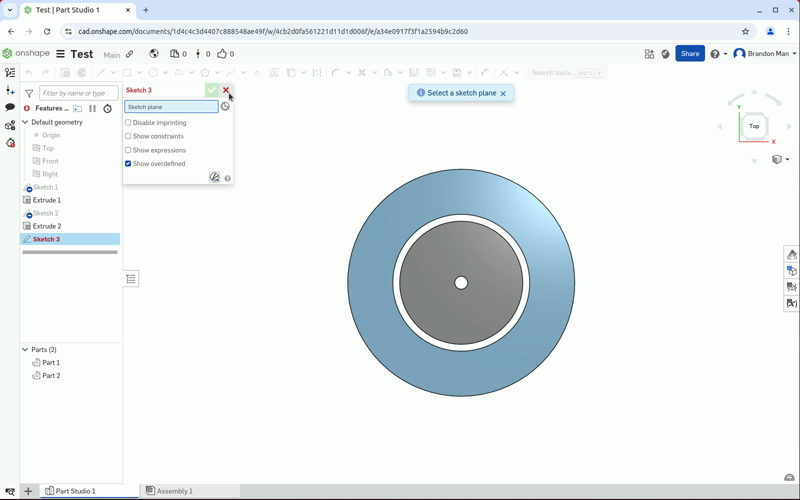
mouse_move(73, 150)
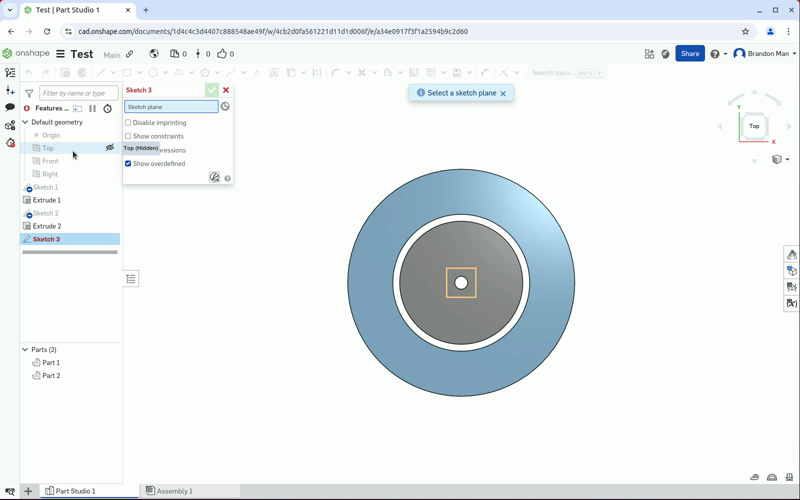
click(73, 150)
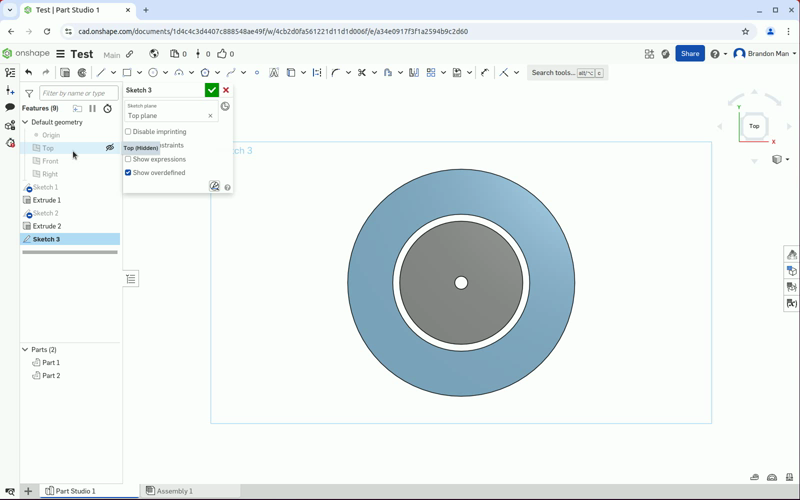
mouse_move(73, 352)
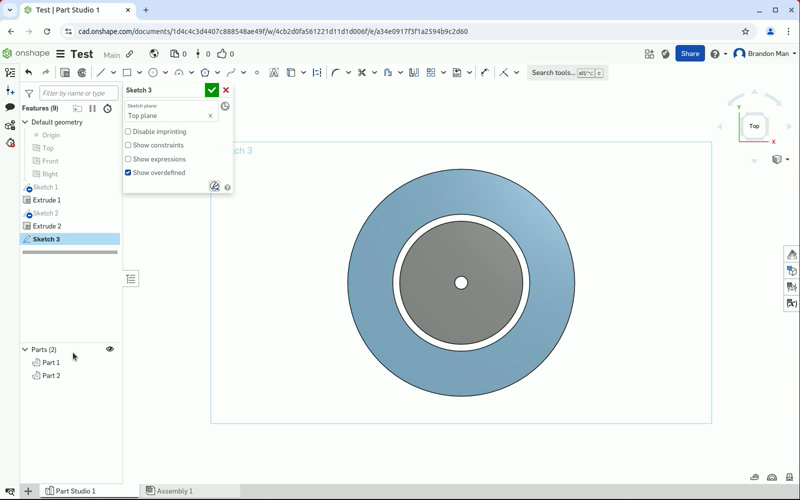
key(y)
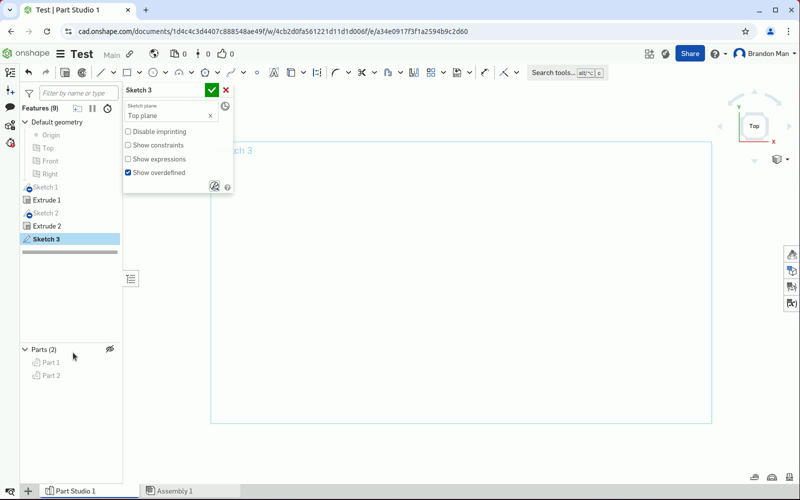
key(c)
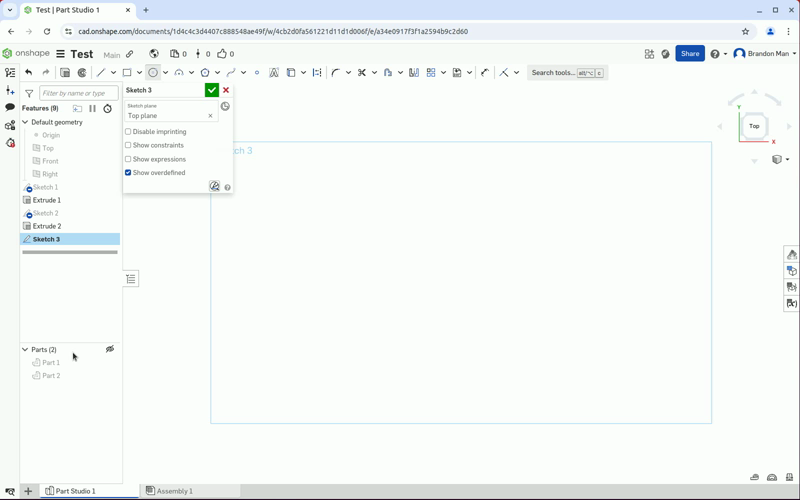
key_down(shift)
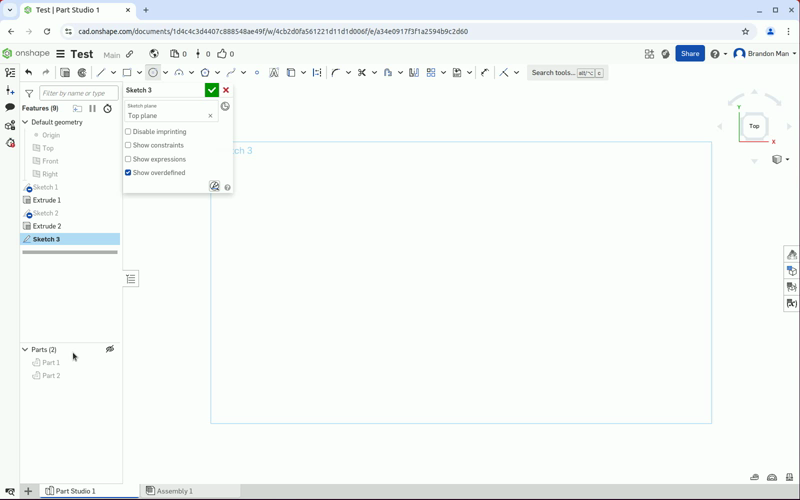
mouse_move(461, 282)
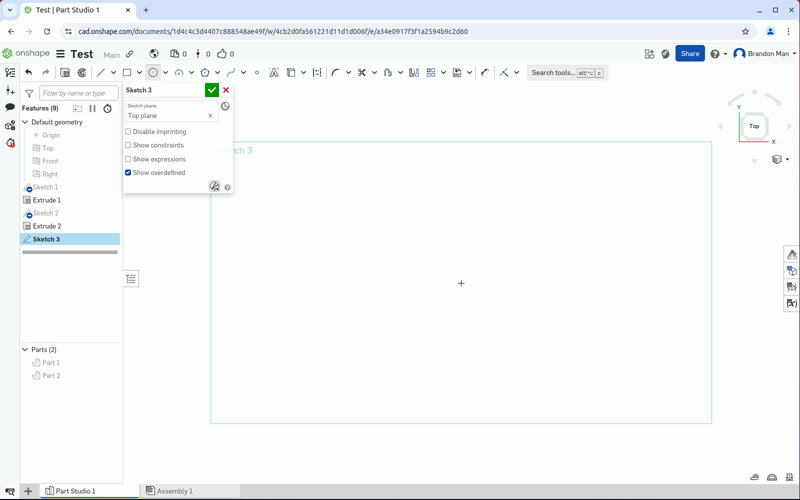
click(461, 282)
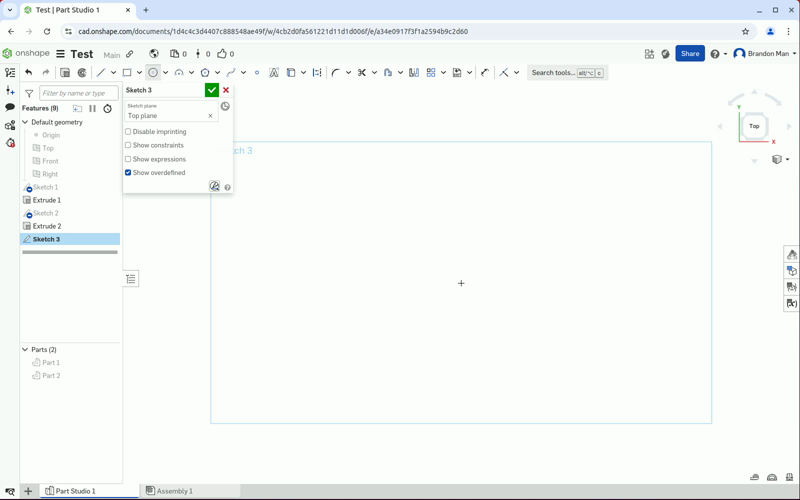
key_up(shift)
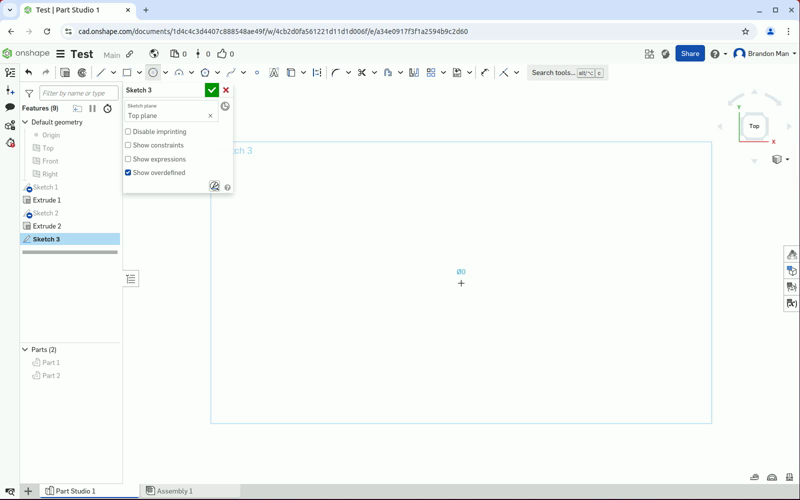
mouse_move(531, 282)
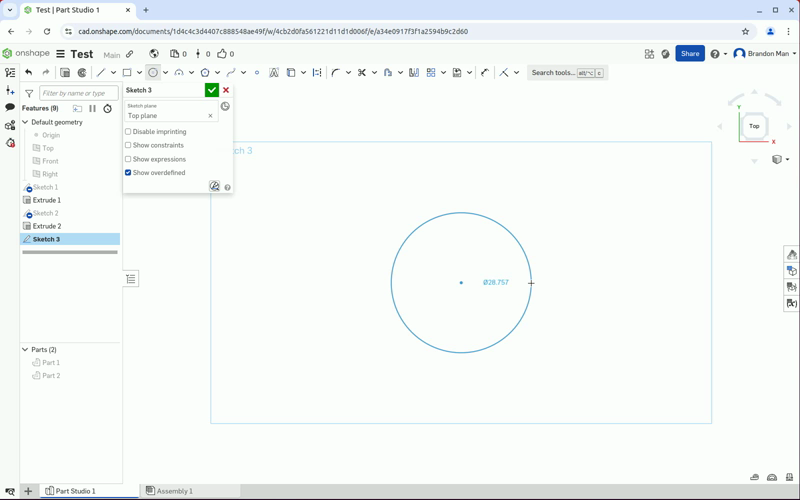
click(531, 282)
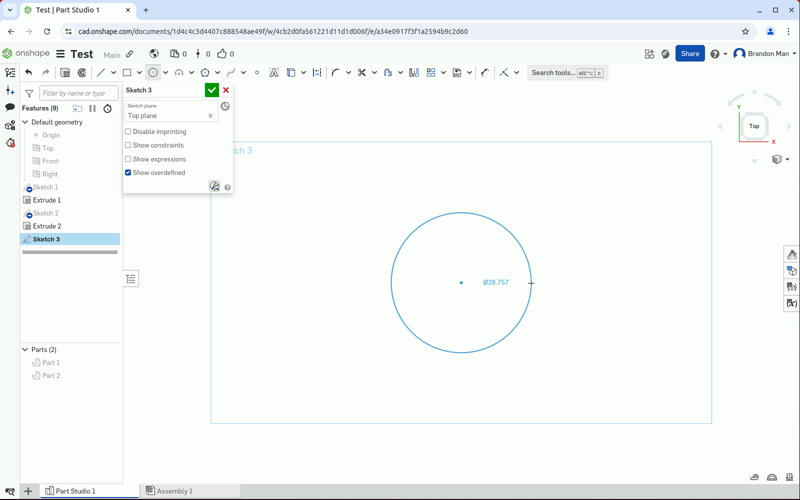
key(esc)
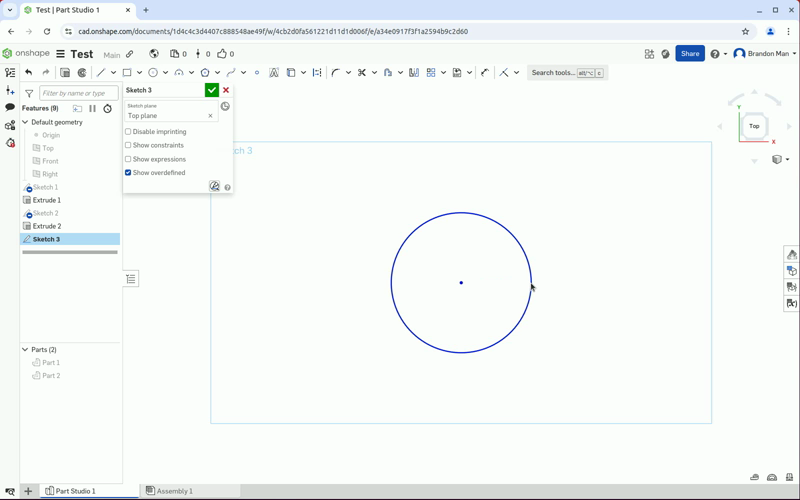
key(c)
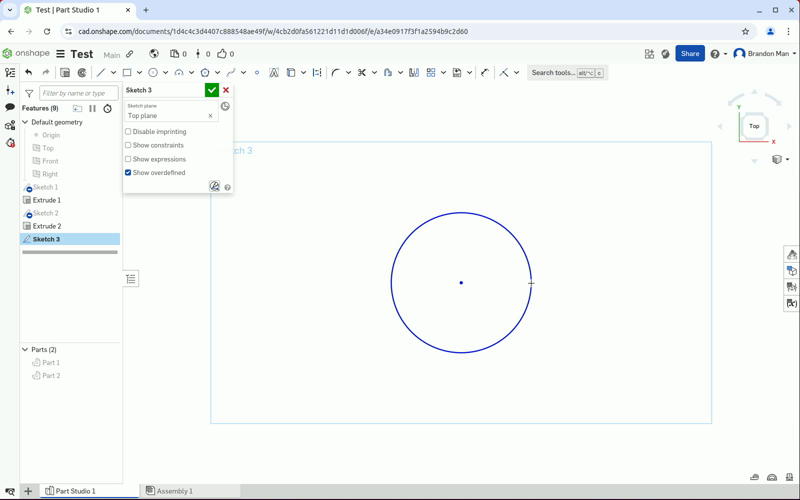
key_down(shift)
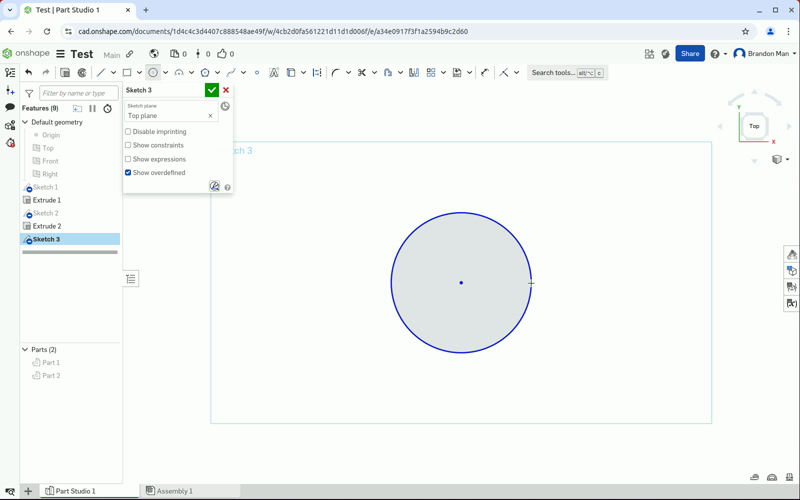
mouse_move(461, 282)
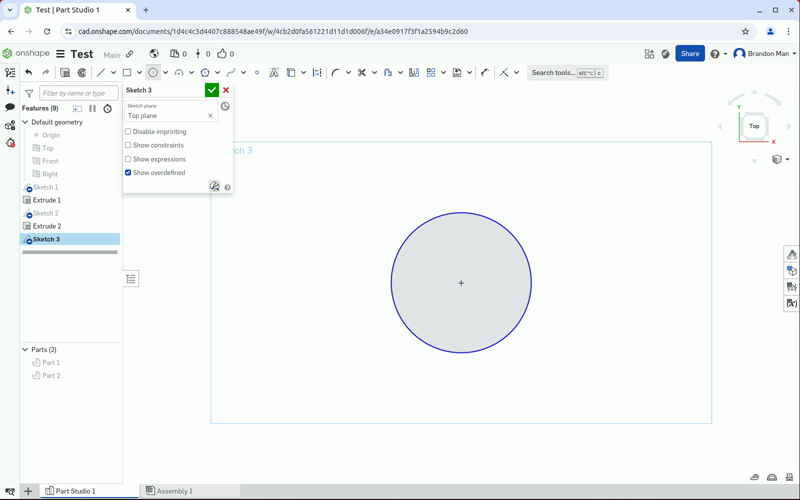
click(461, 282)
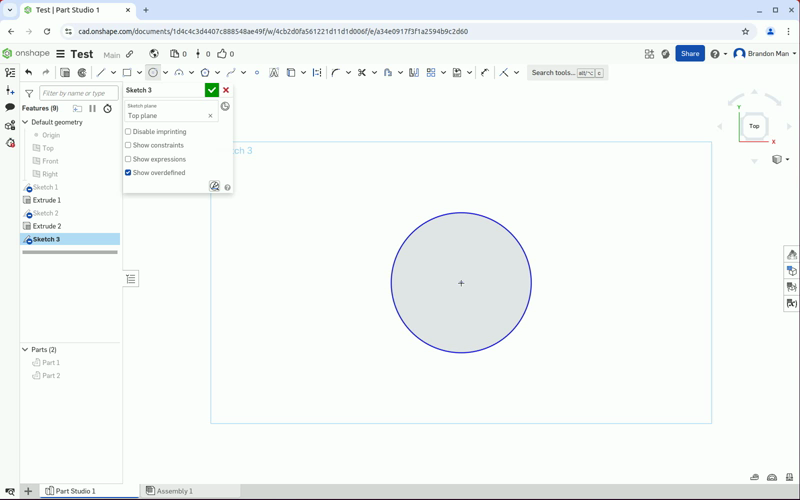
key_up(shift)
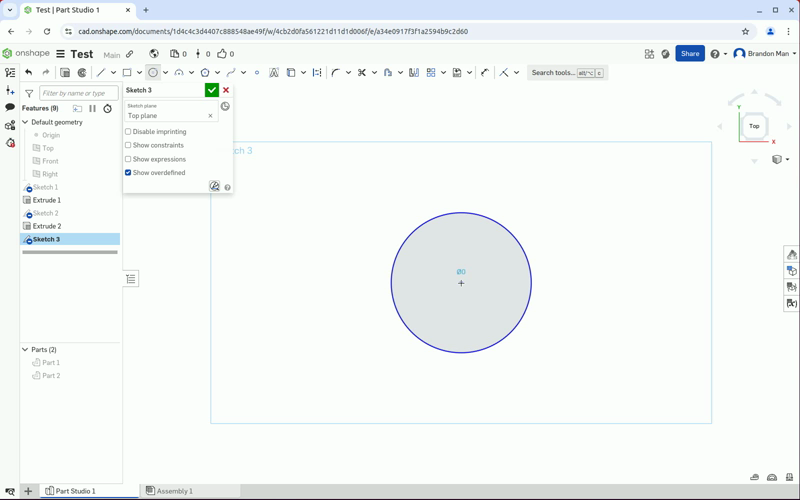
mouse_move(523, 282)
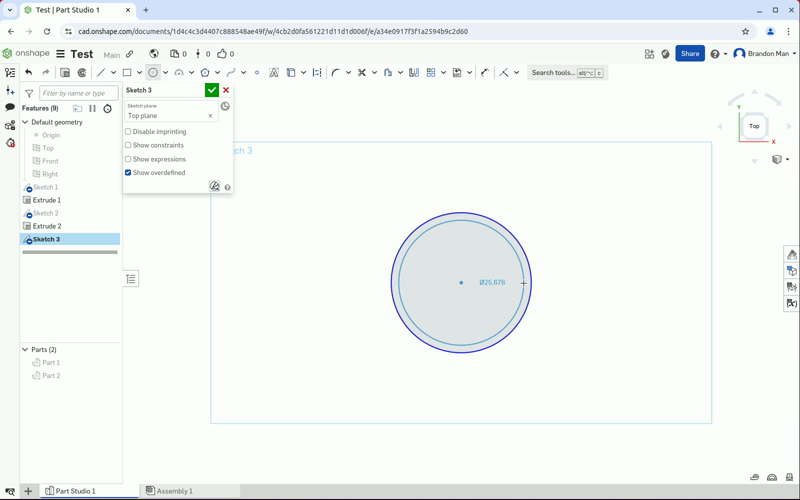
click(523, 282)
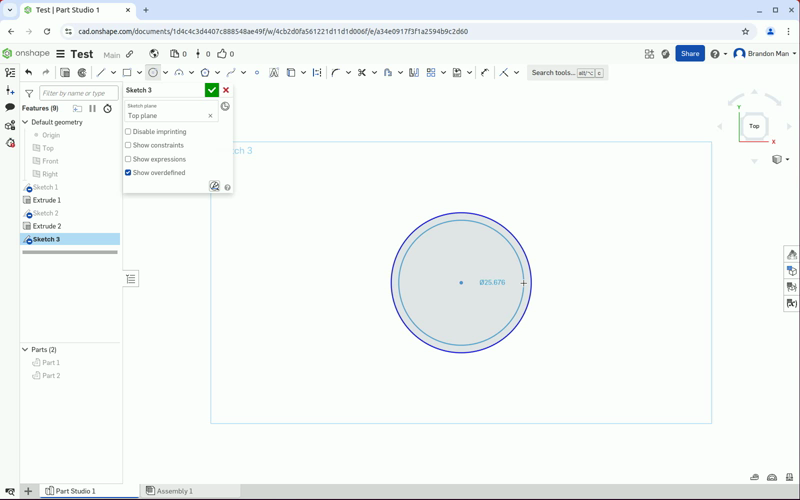
key(esc)
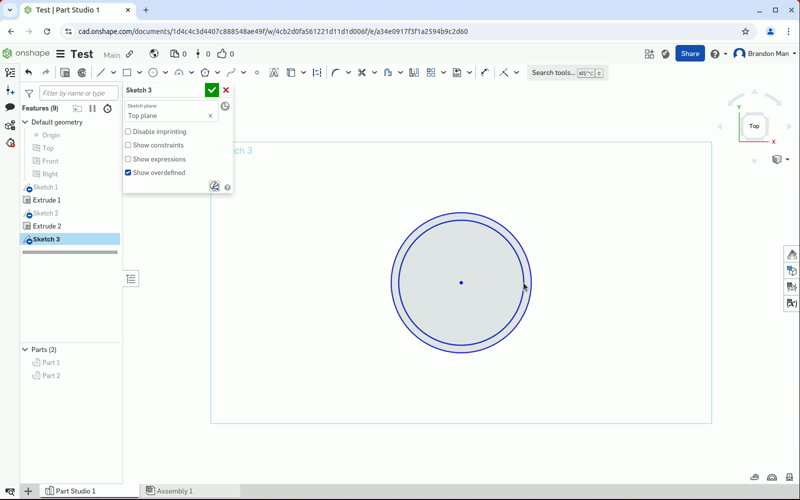
mouse_move(441, 221)
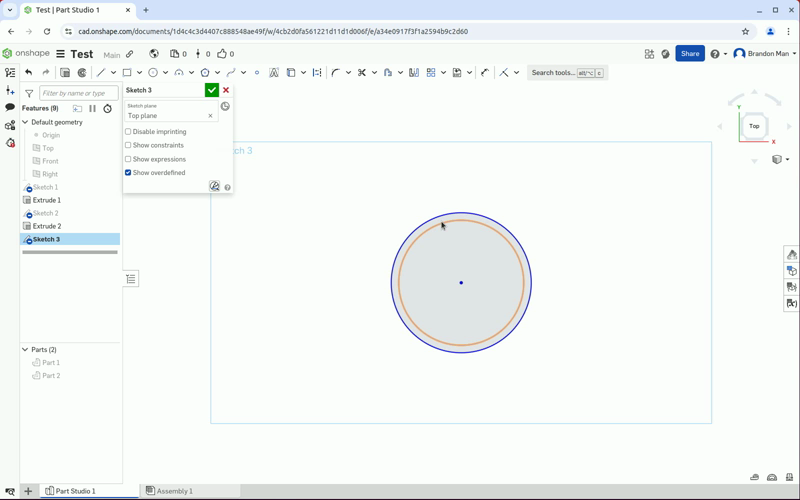
click(441, 221)
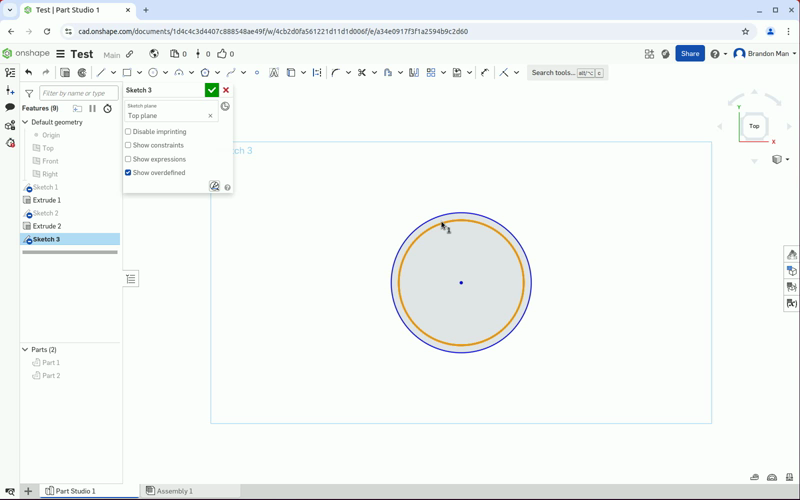
mouse_move(73, 352)
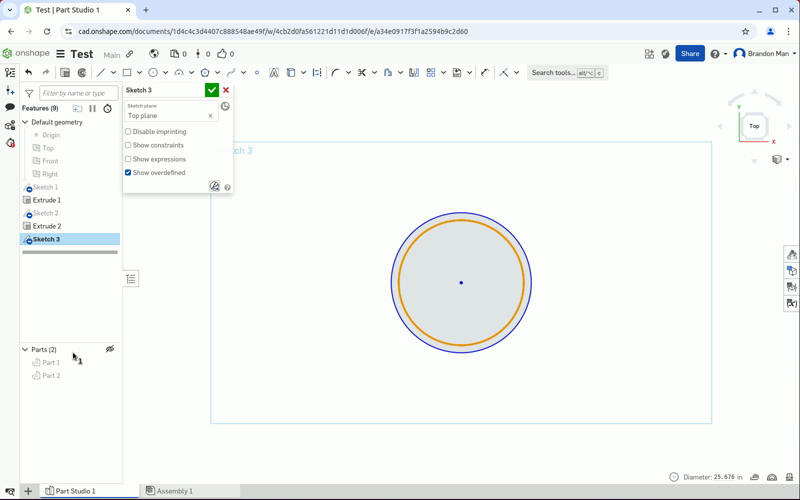
key(shift+y)
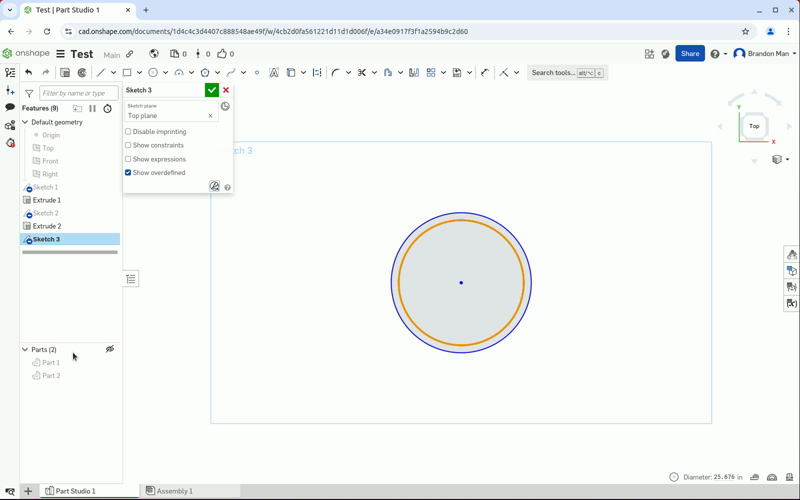
key(shift+e)
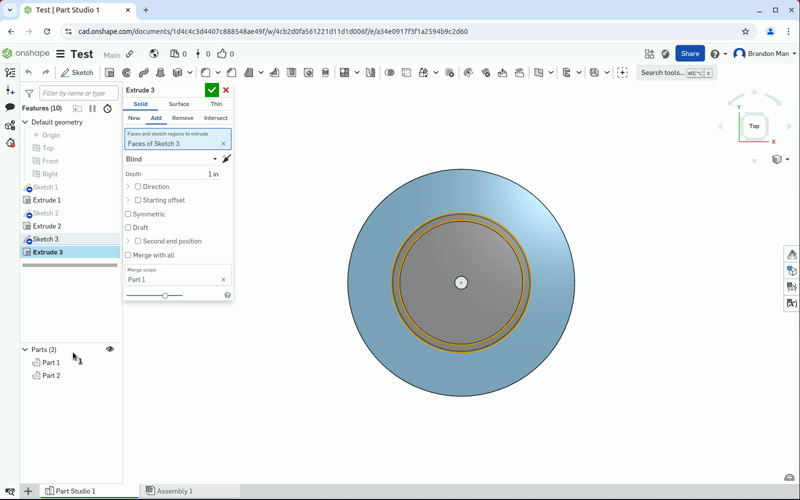
mouse_move(143, 106)
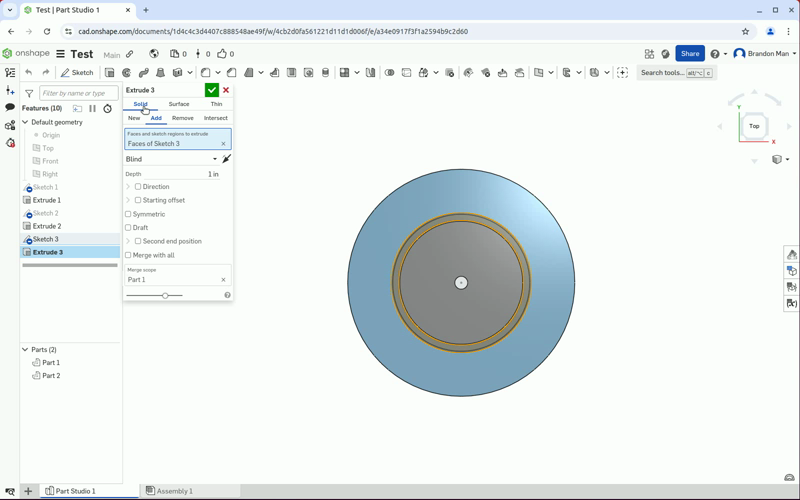
click(143, 106)
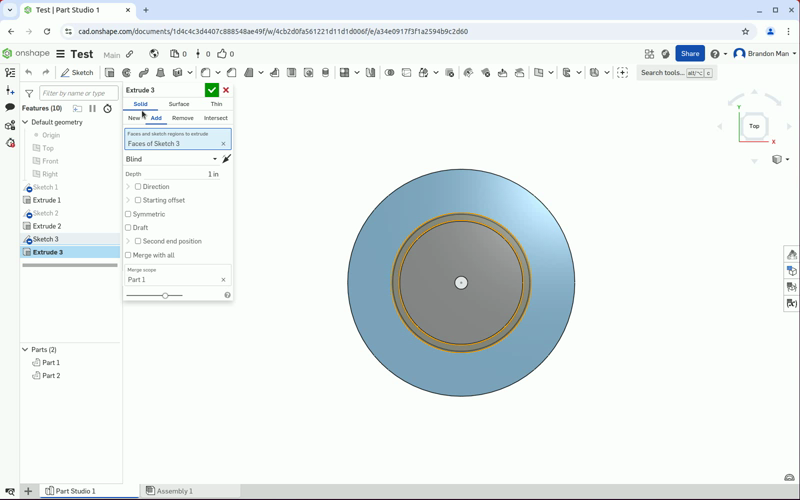
mouse_move(137, 120)
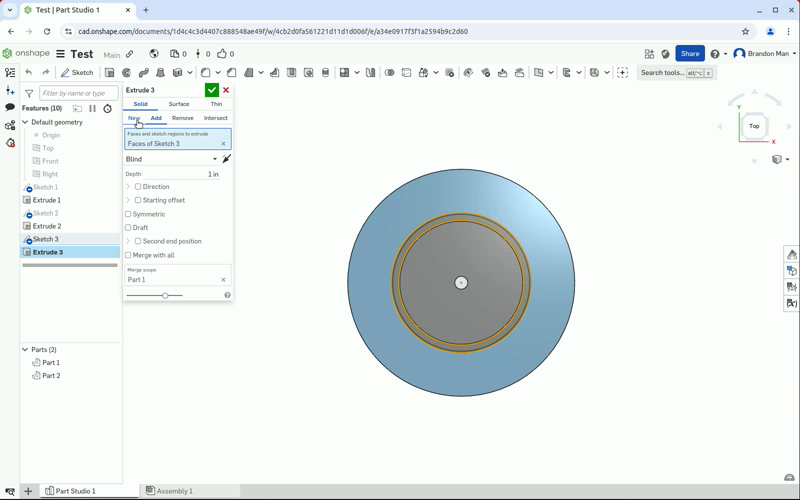
click(137, 120)
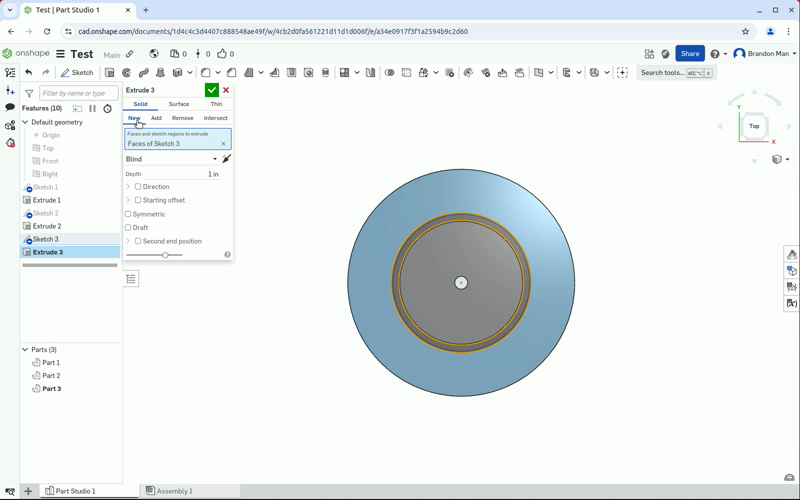
key(tab, 4)
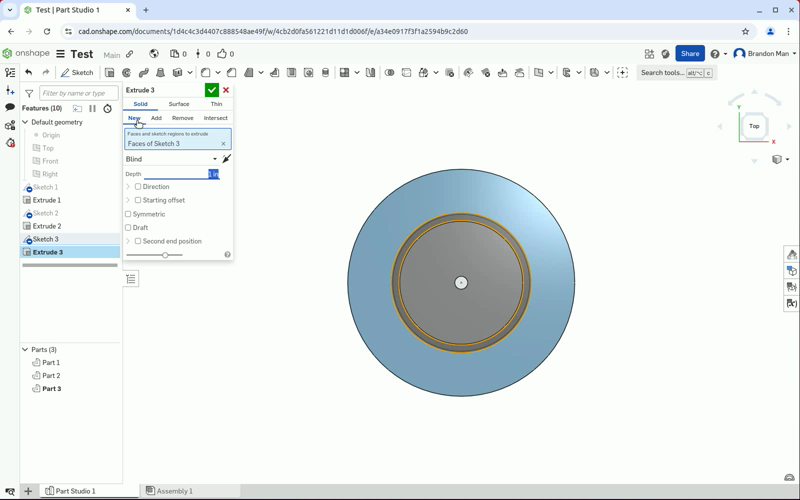
text(1.685)
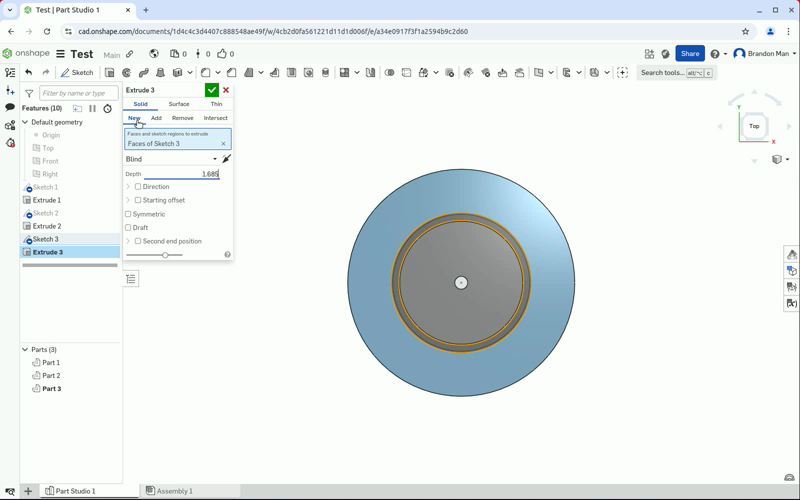
key(enter)
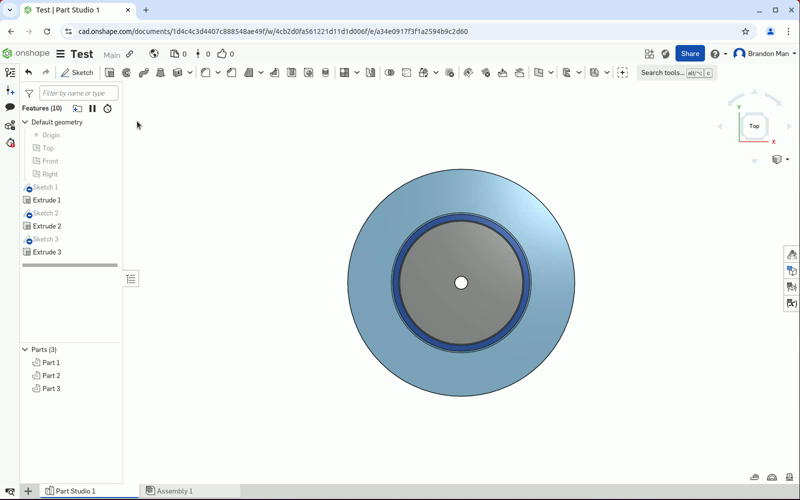
key(shift+h)
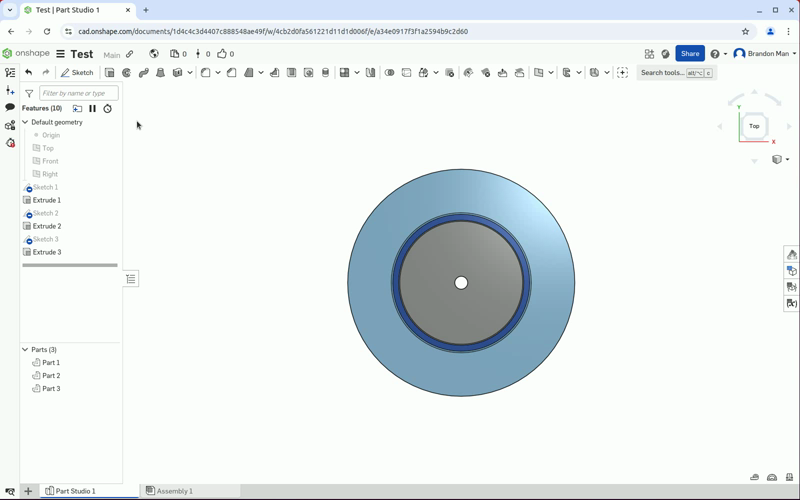
key(shift+h)
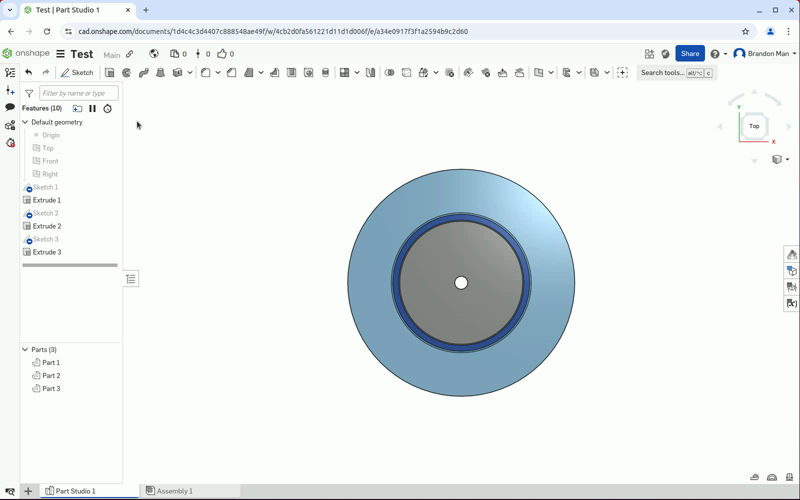
mouse_move(73, 189)
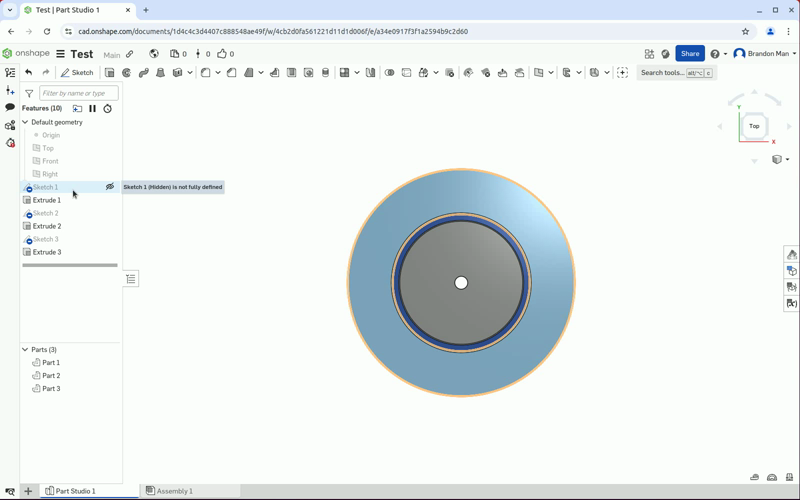
click(73, 189)
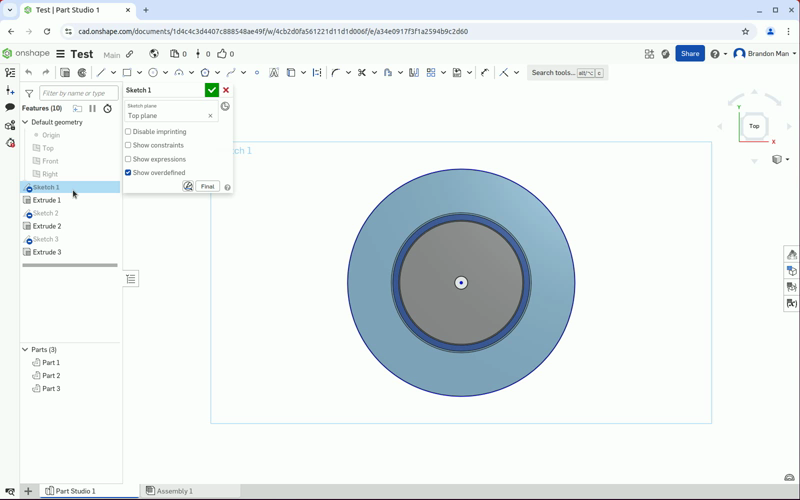
mouse_move(229, 92)
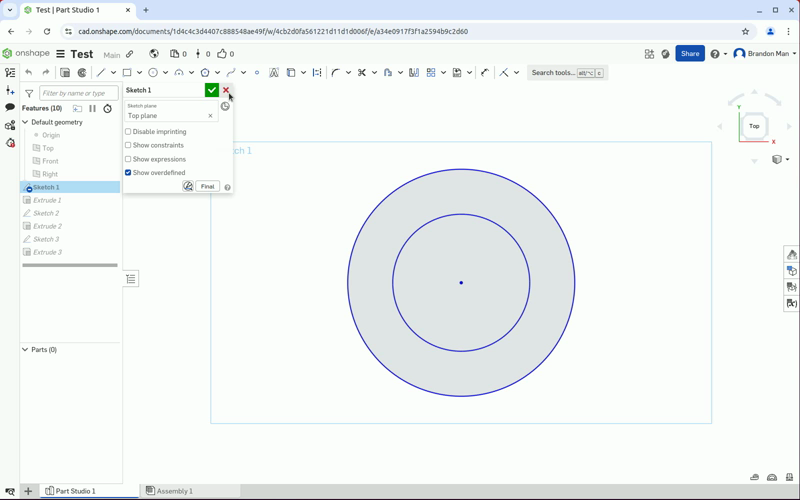
click(229, 92)
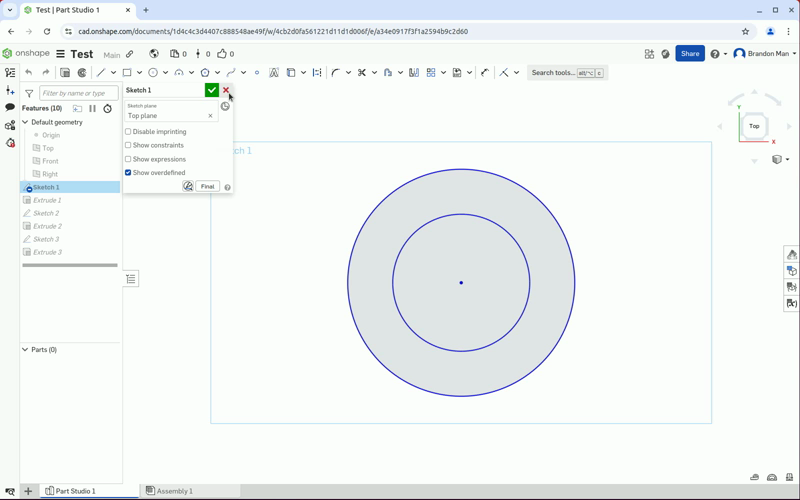
key(shift+s)
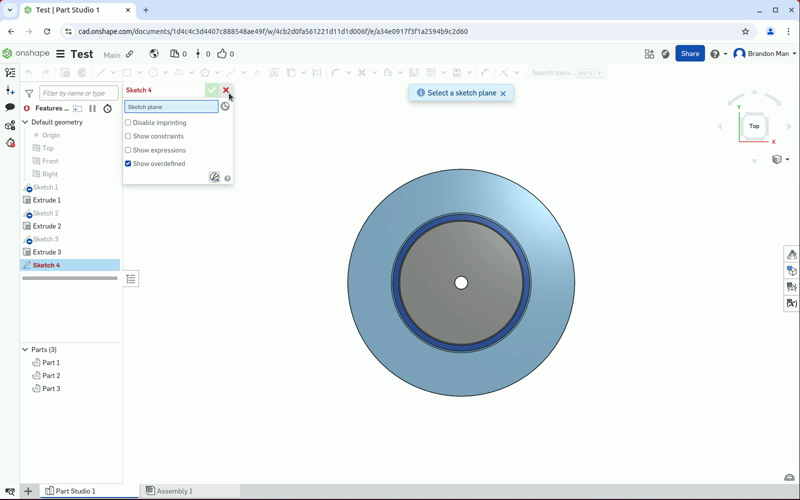
mouse_move(73, 150)
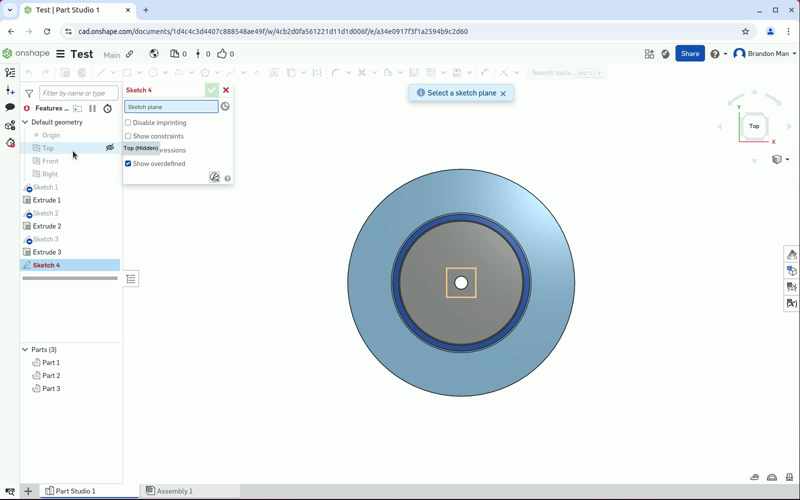
click(73, 150)
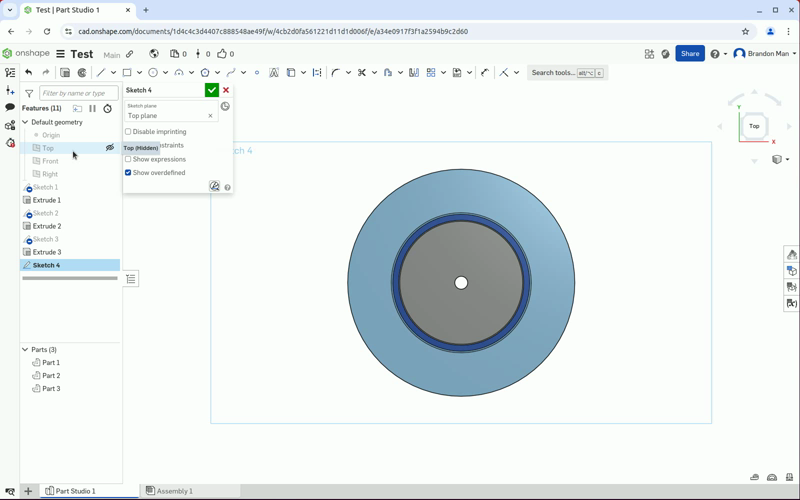
mouse_move(73, 352)
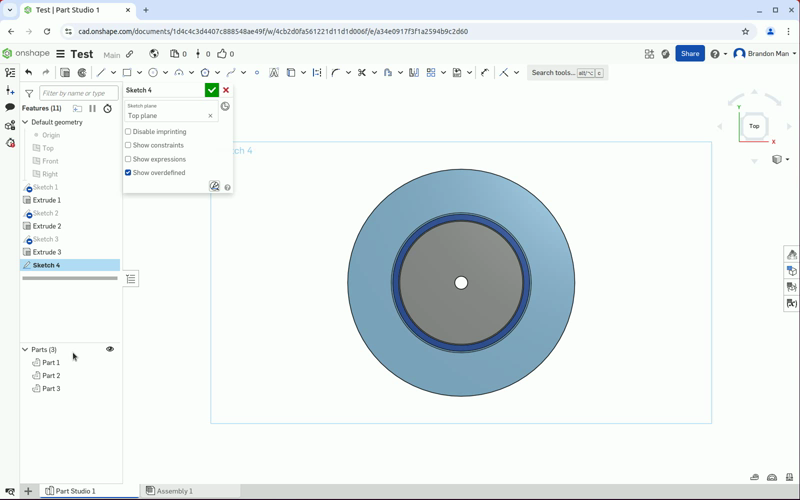
key(y)
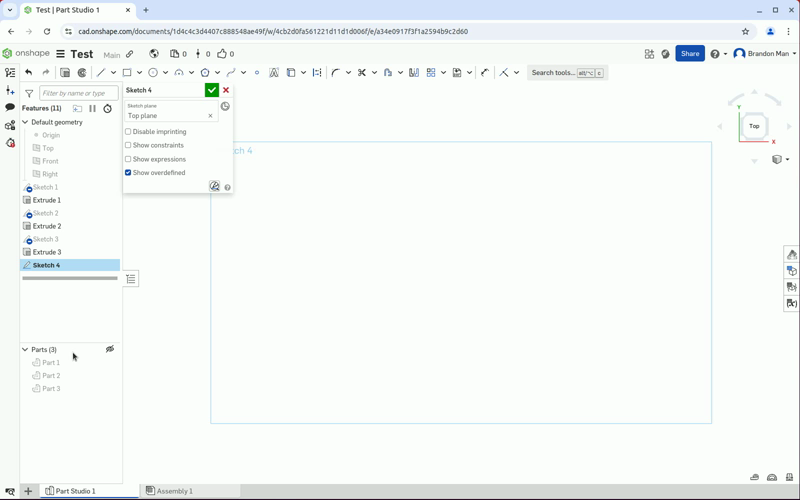
key(c)
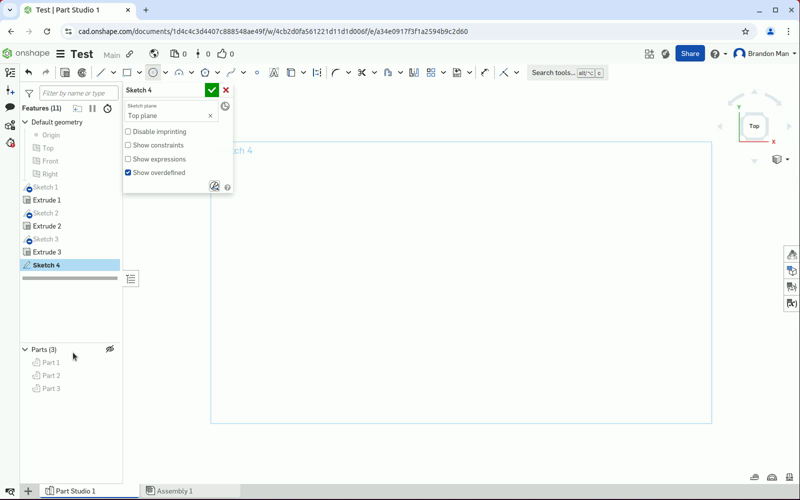
key_down(shift)
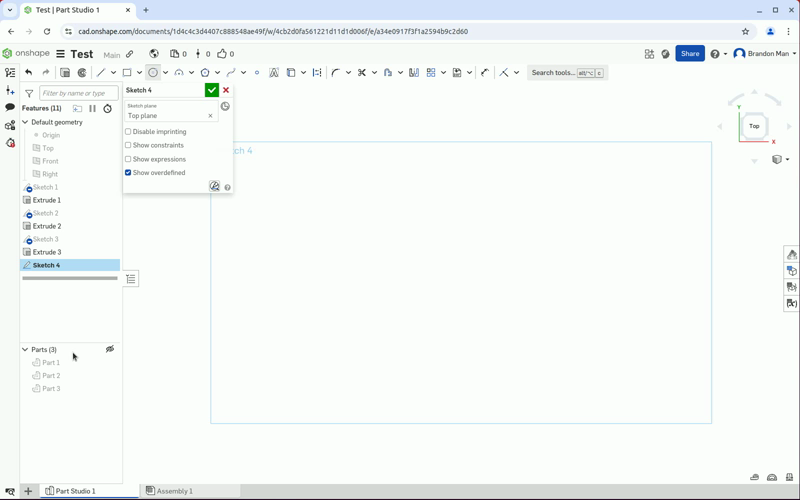
mouse_move(461, 282)
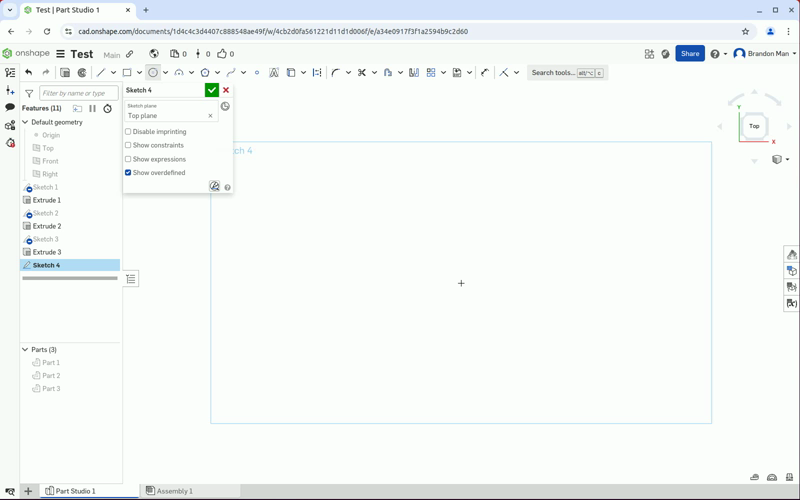
click(461, 282)
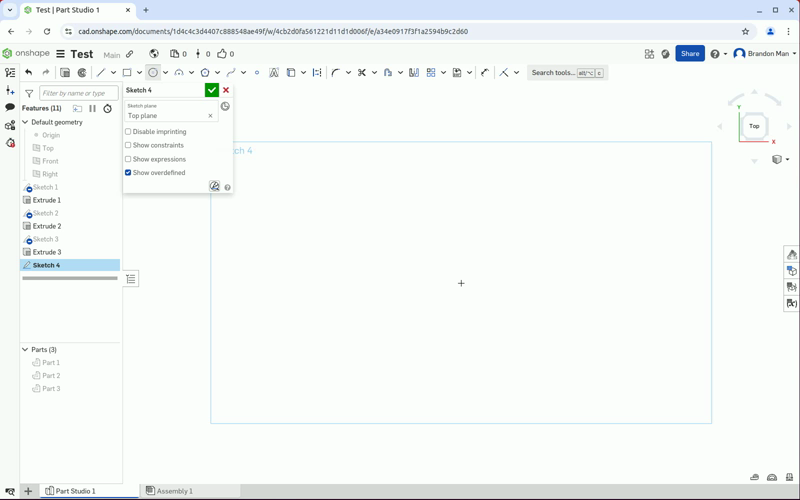
key_up(shift)
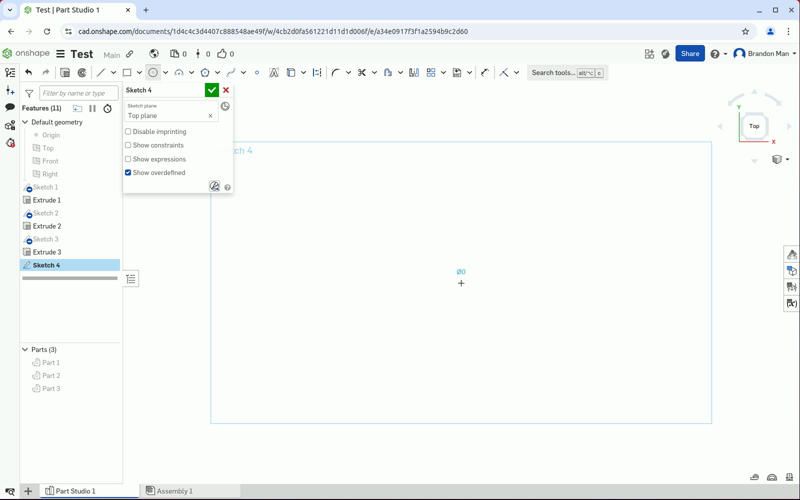
mouse_move(531, 282)
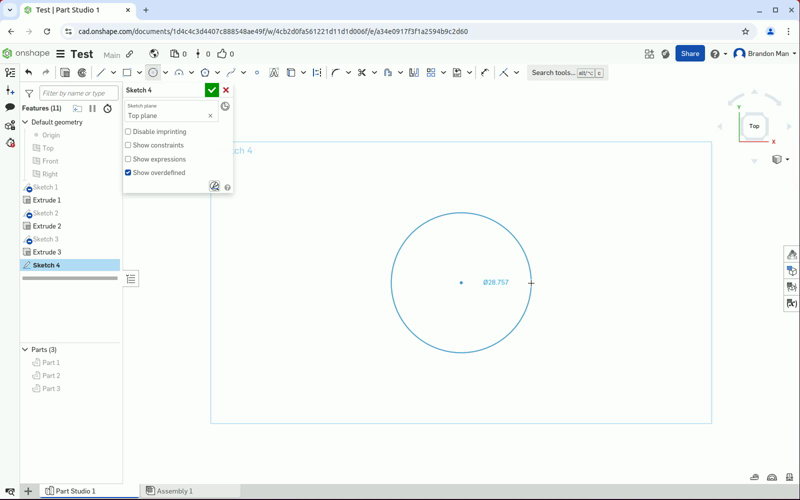
click(531, 282)
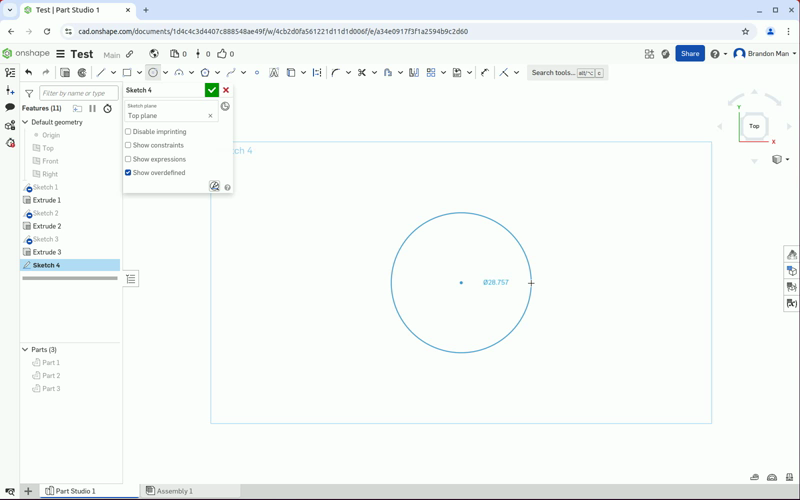
key(esc)
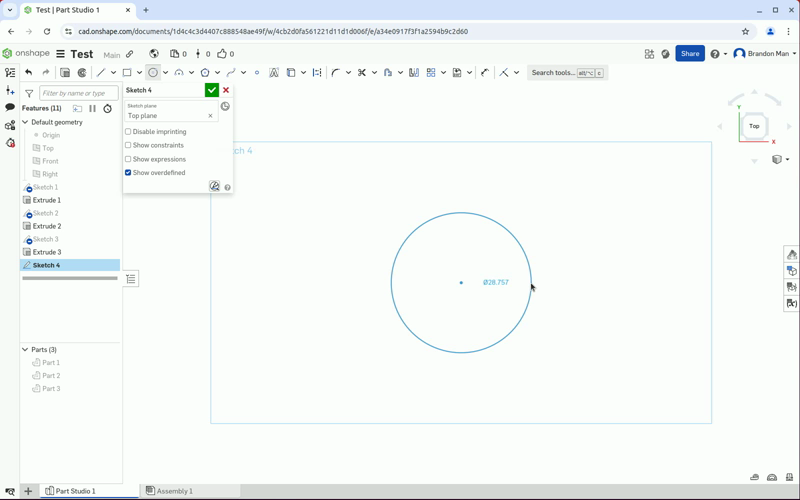
key(c)
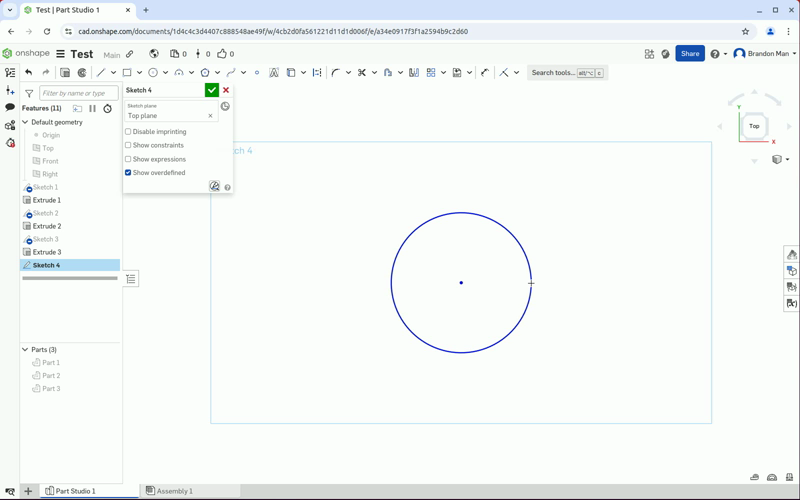
key_down(shift)
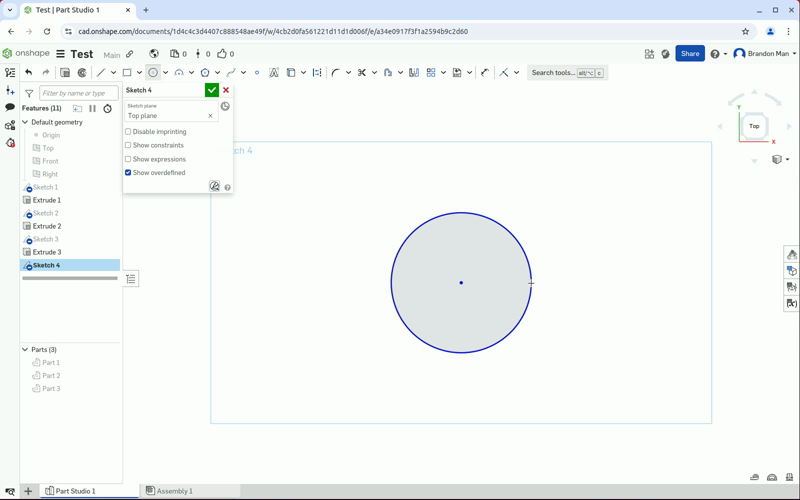
mouse_move(461, 282)
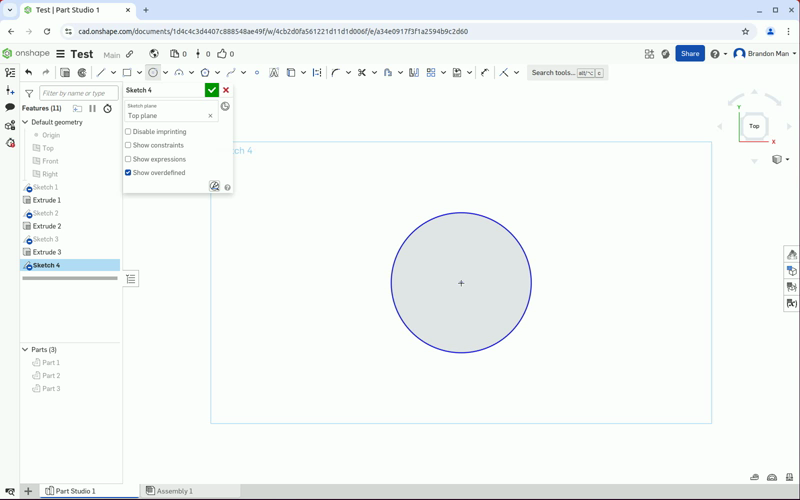
click(461, 282)
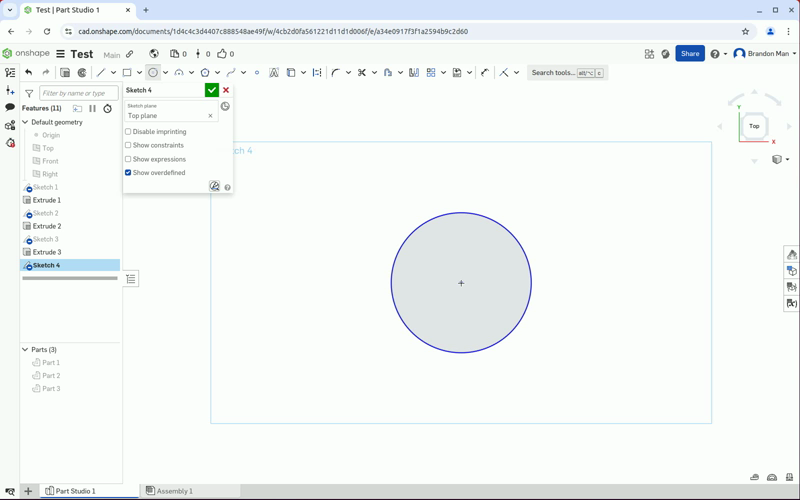
key_up(shift)
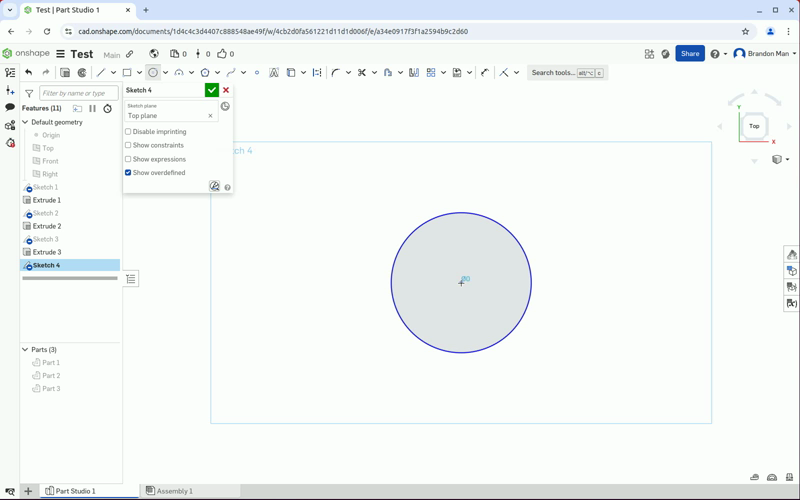
mouse_move(523, 282)
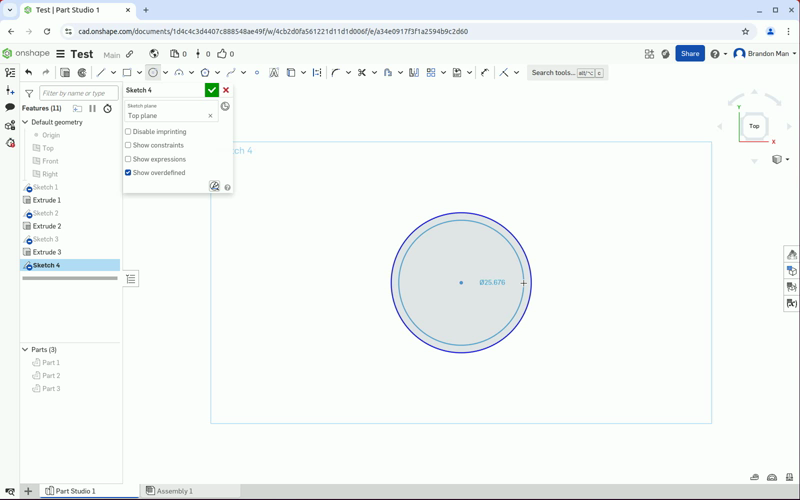
click(523, 282)
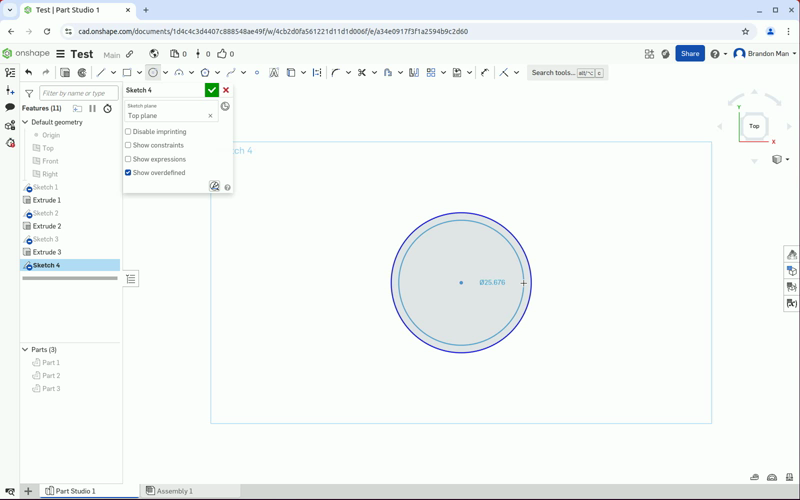
key(esc)
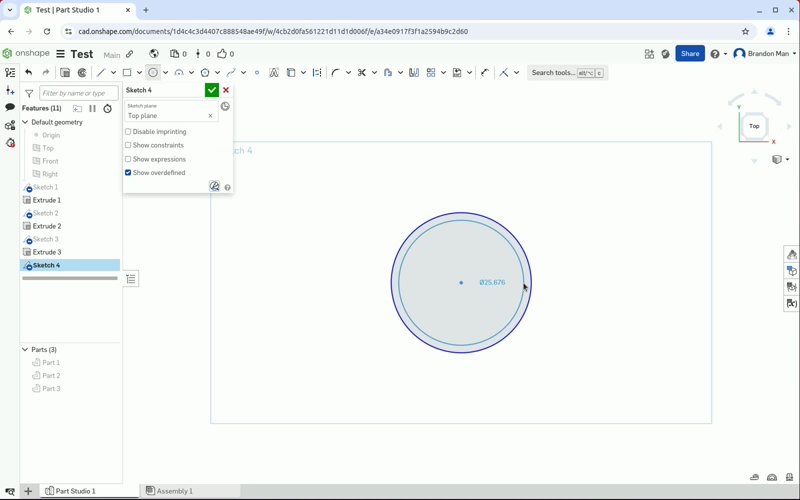
mouse_move(526, 281)
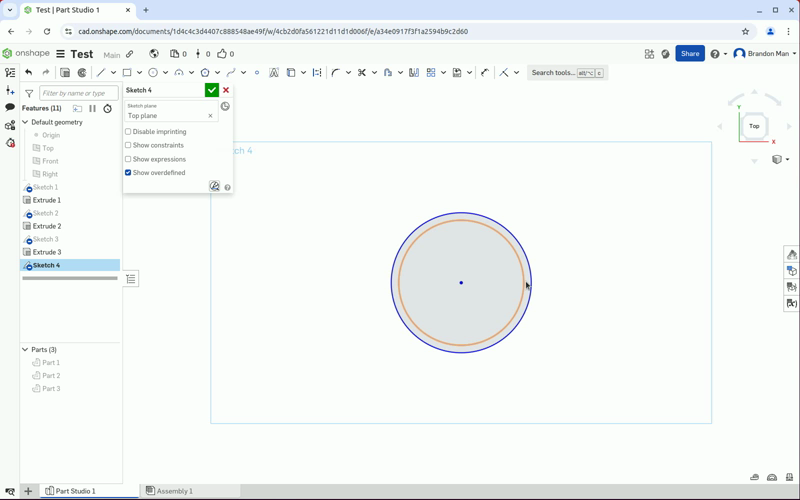
click(526, 281)
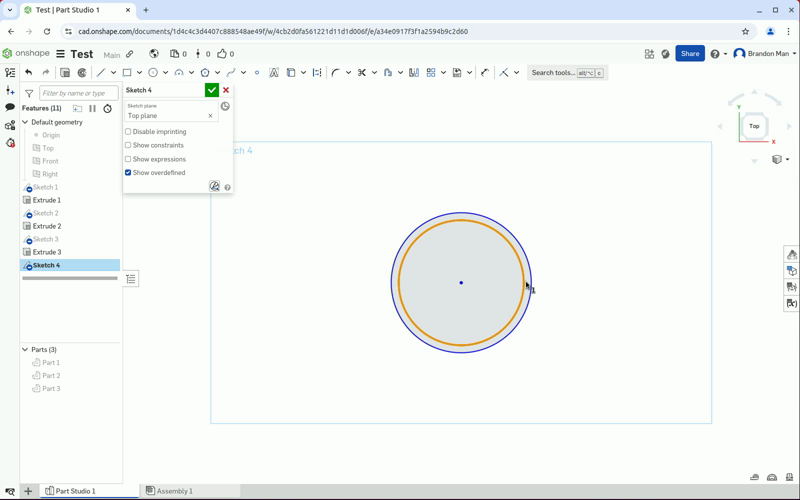
mouse_move(73, 352)
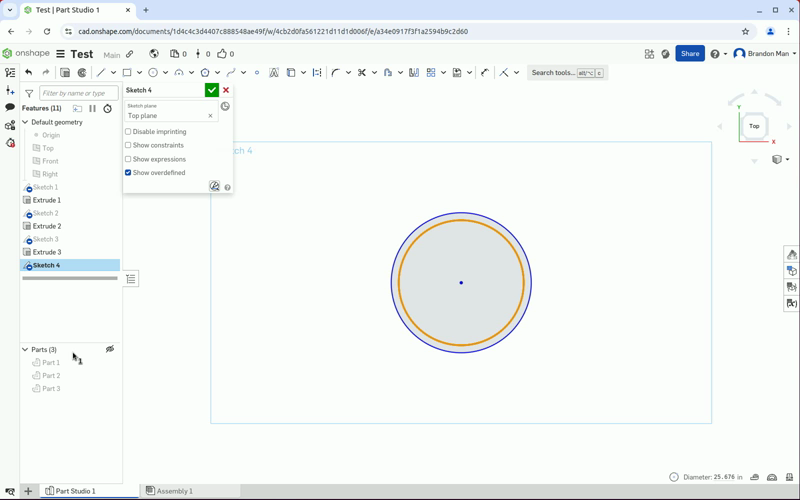
key(shift+y)
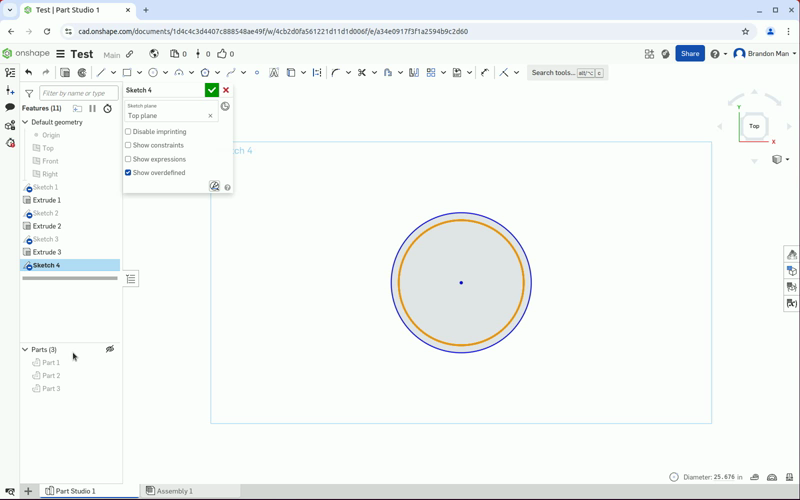
key(shift+e)
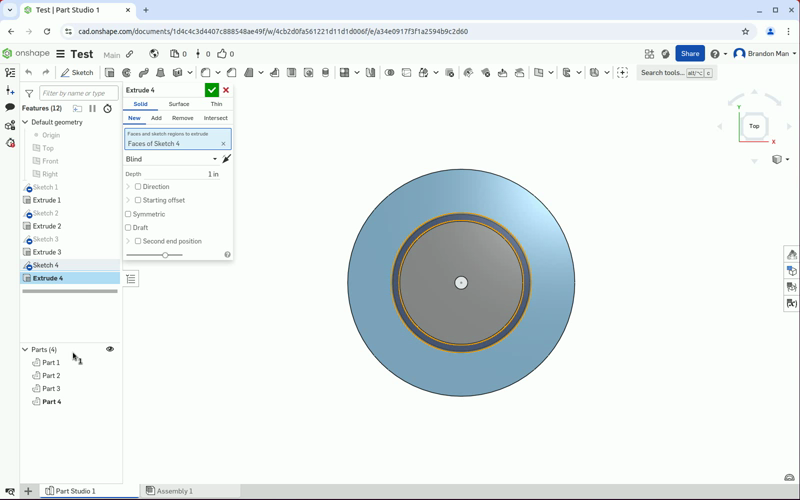
mouse_move(143, 106)
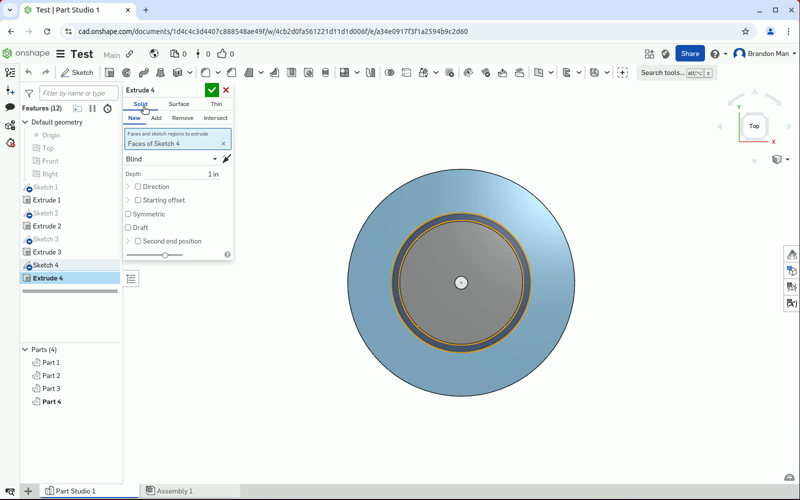
click(143, 106)
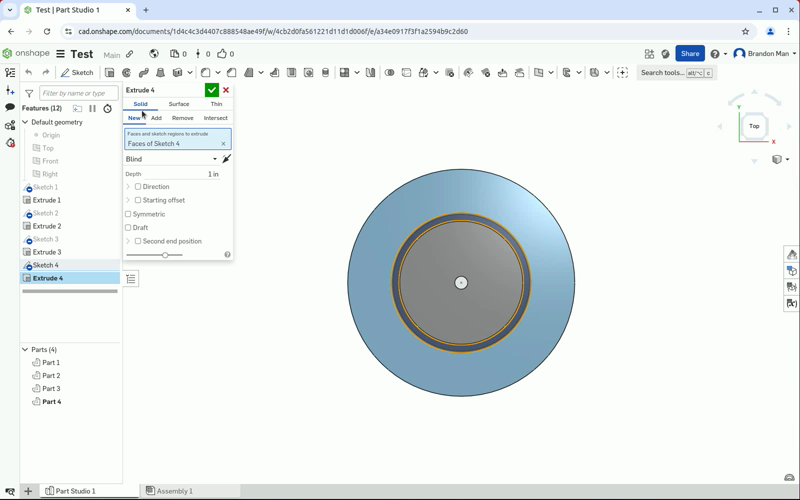
mouse_move(137, 120)
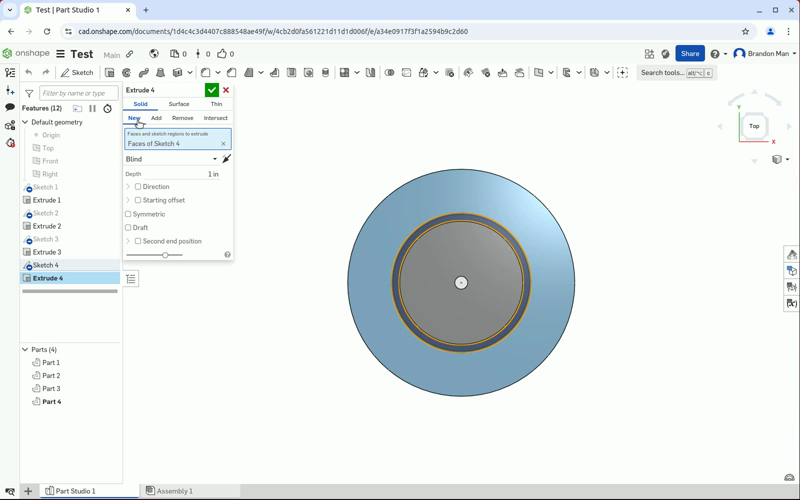
click(137, 120)
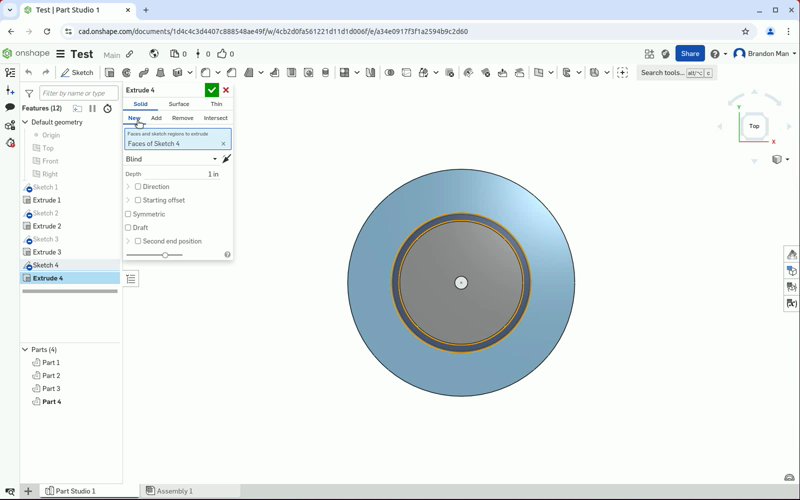
key(tab, 4)
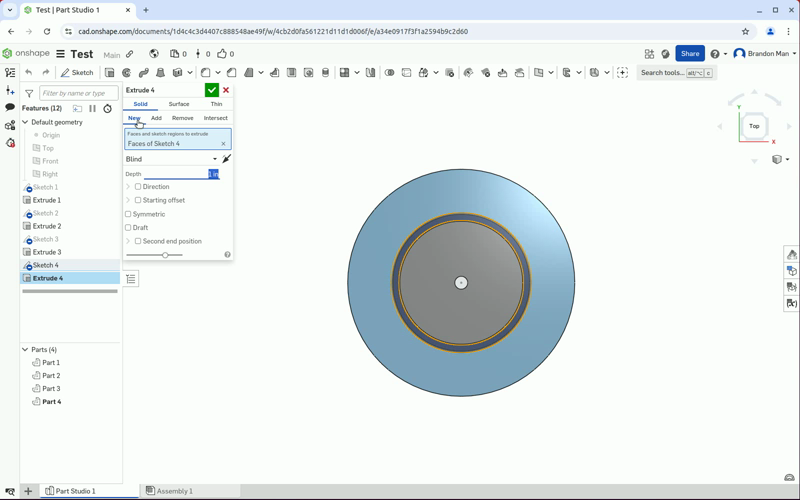
text(17.331)
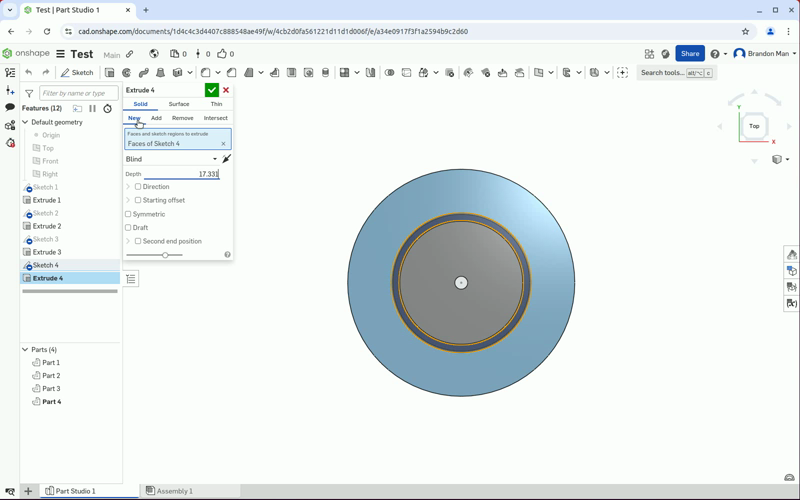
key(enter)
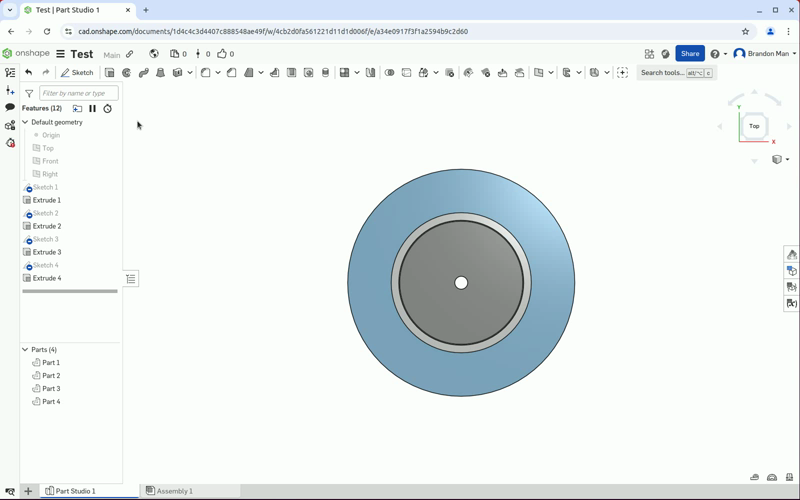
key(shift+h)
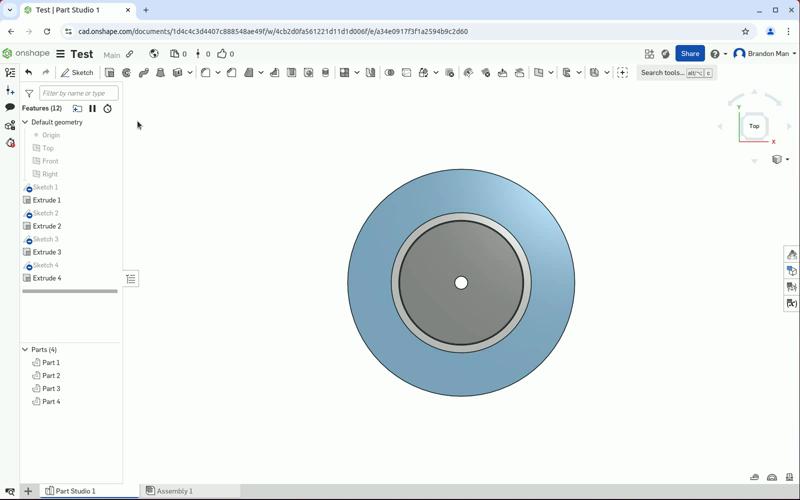
key(shift+h)
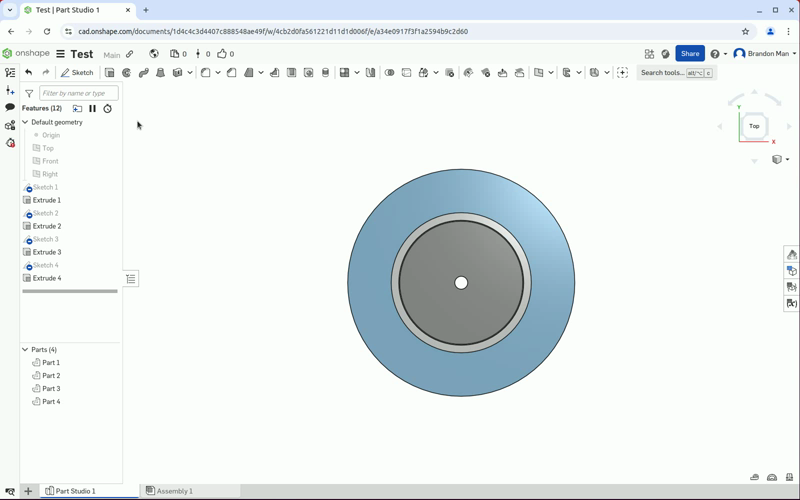
mouse_move(73, 189)
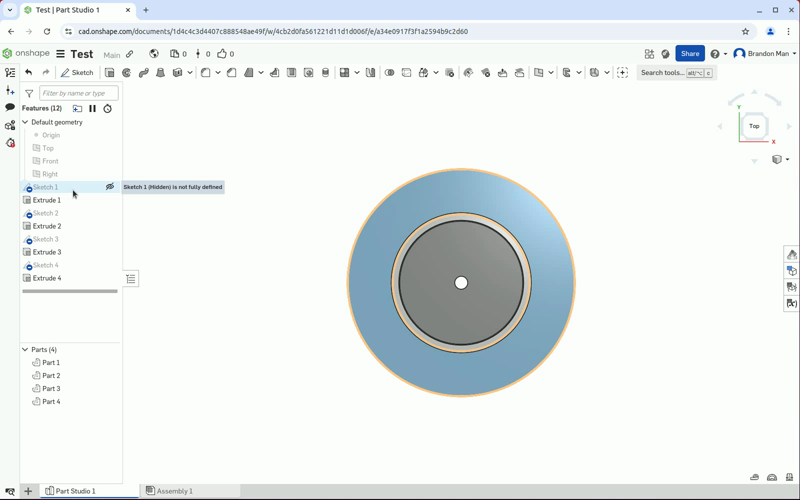
click(73, 189)
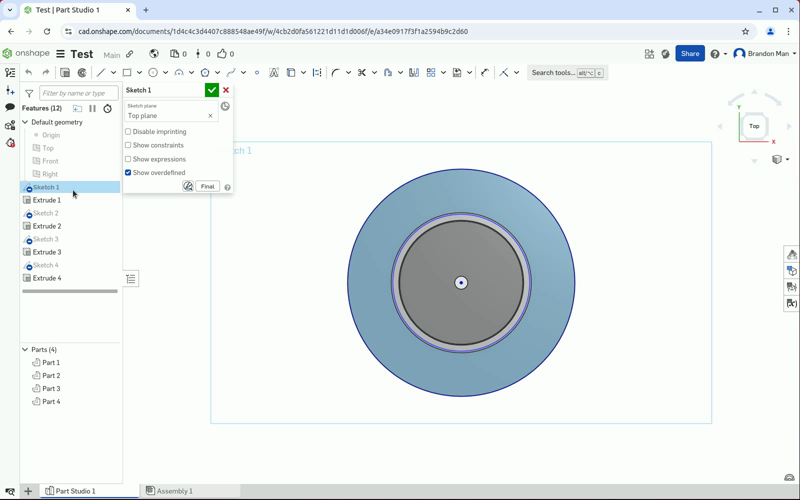
mouse_move(229, 92)
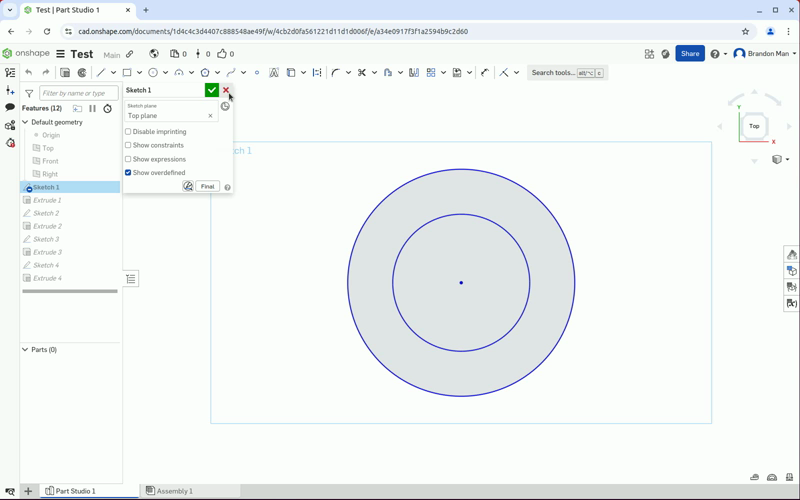
click(229, 92)
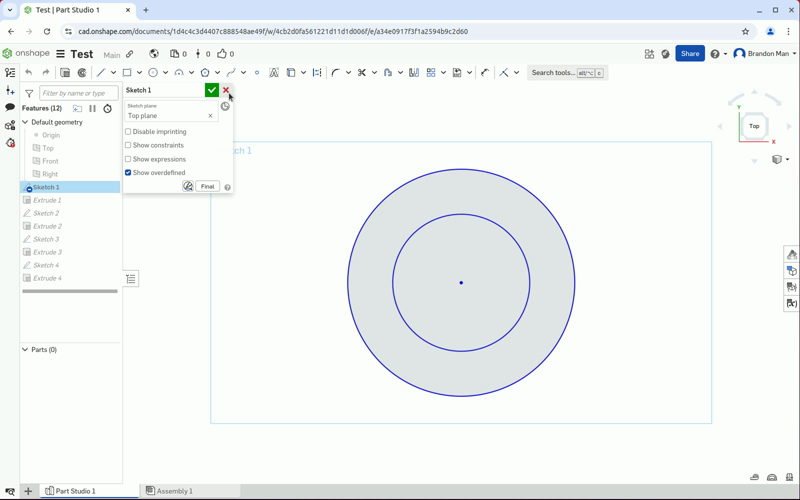
key(shift+s)
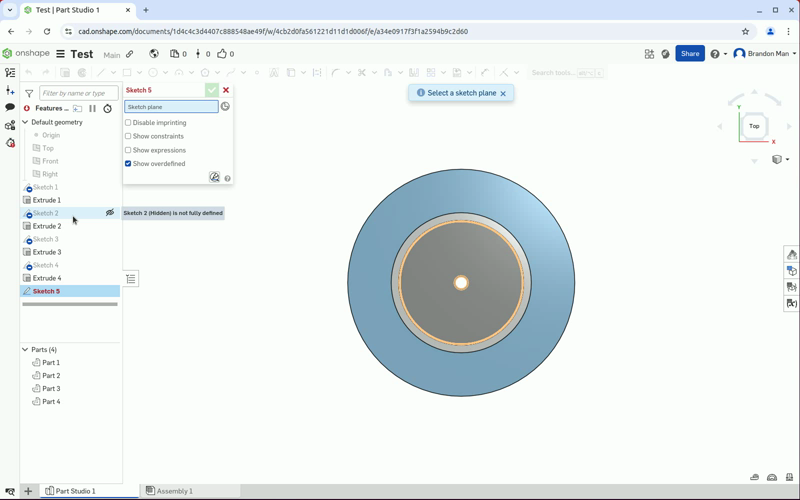
scroll(3)
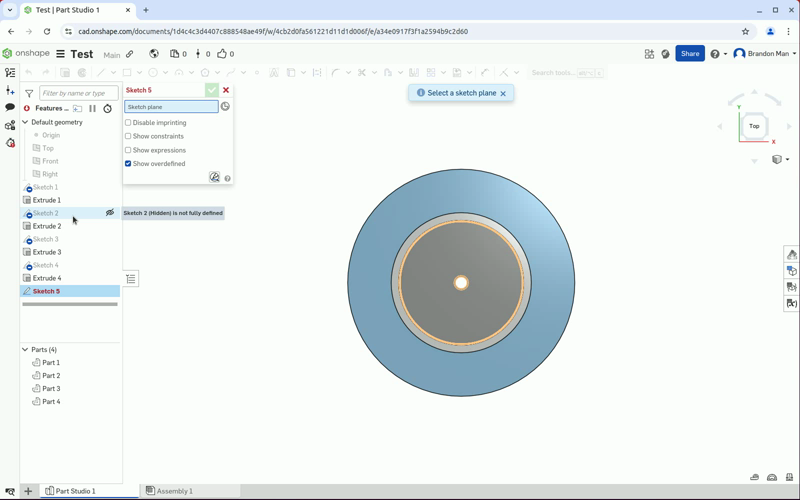
mouse_move(73, 150)
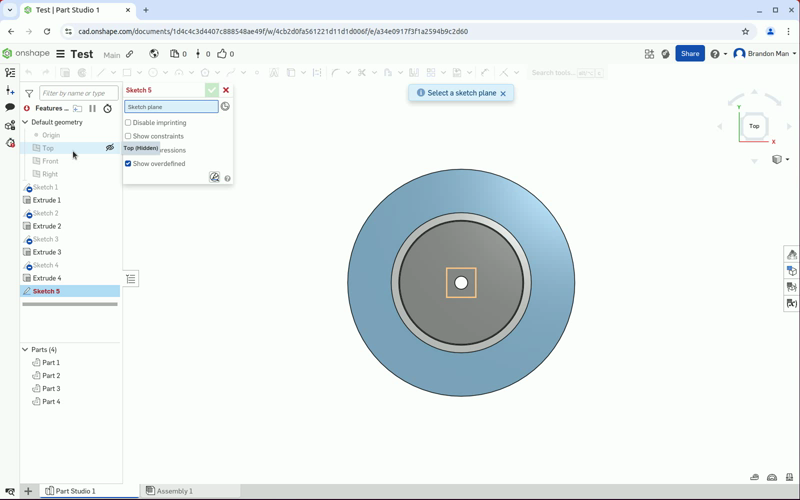
click(73, 150)
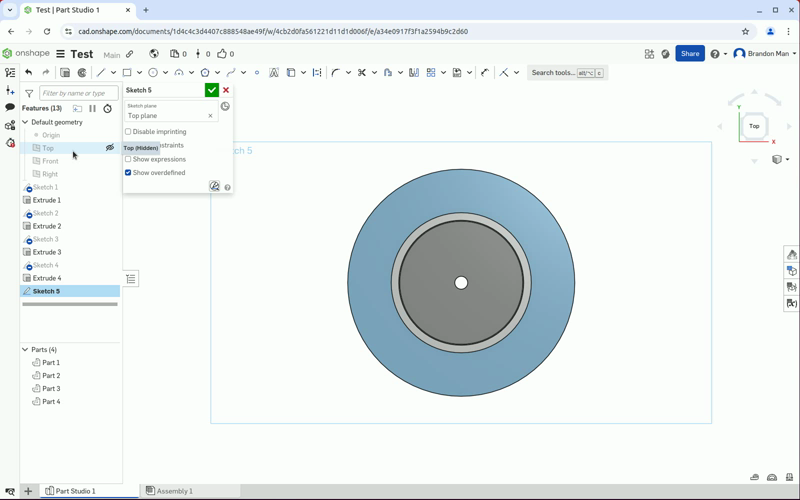
mouse_move(73, 352)
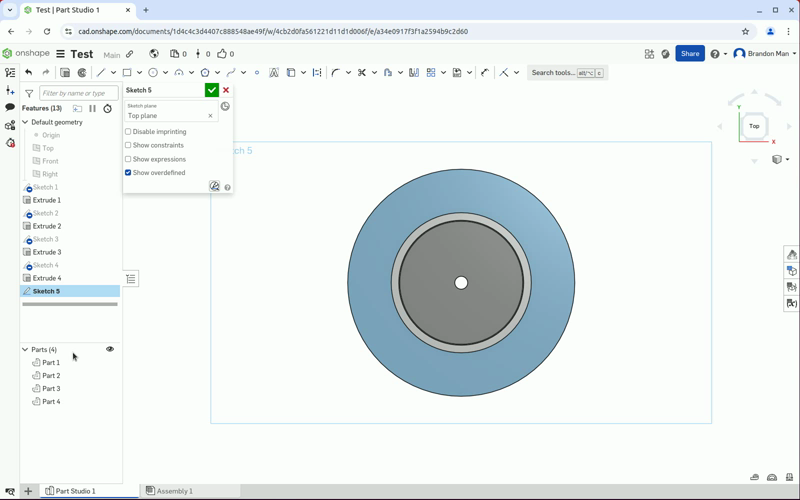
key(y)
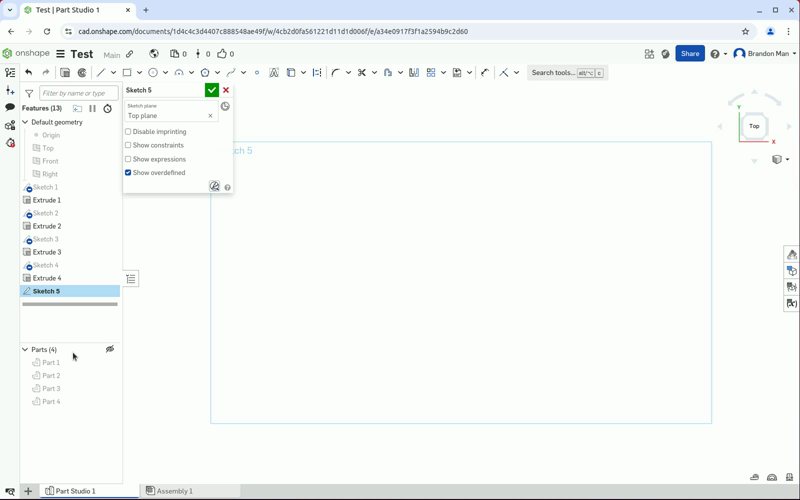
key(c)
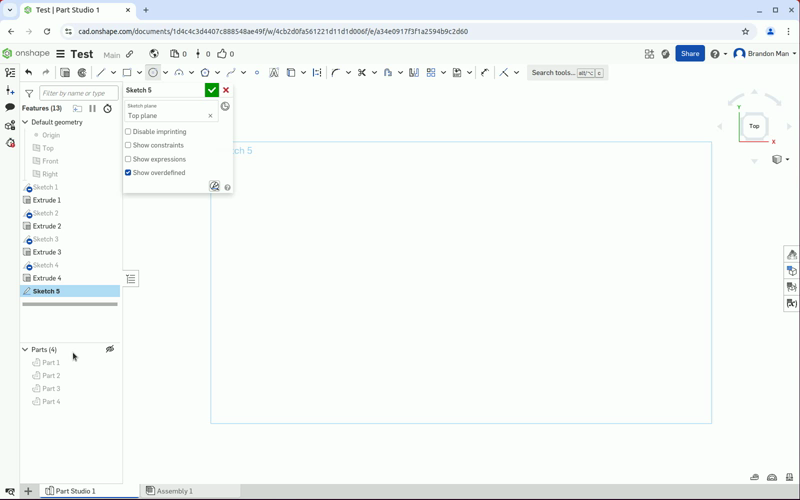
key_down(shift)
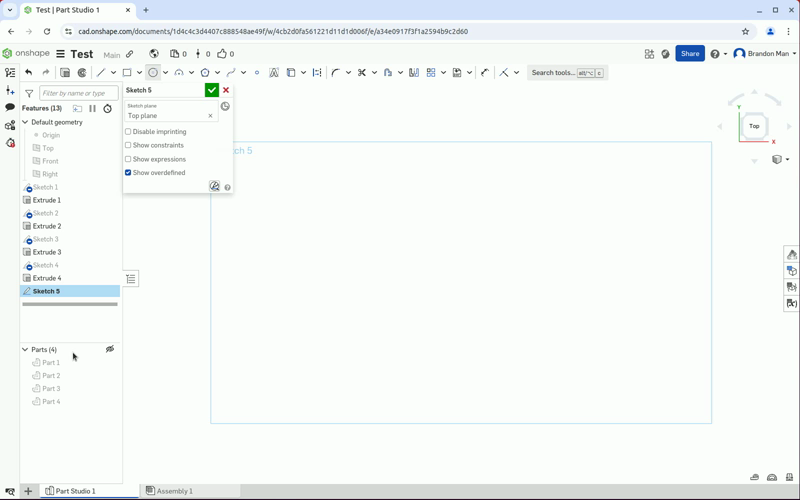
mouse_move(461, 282)
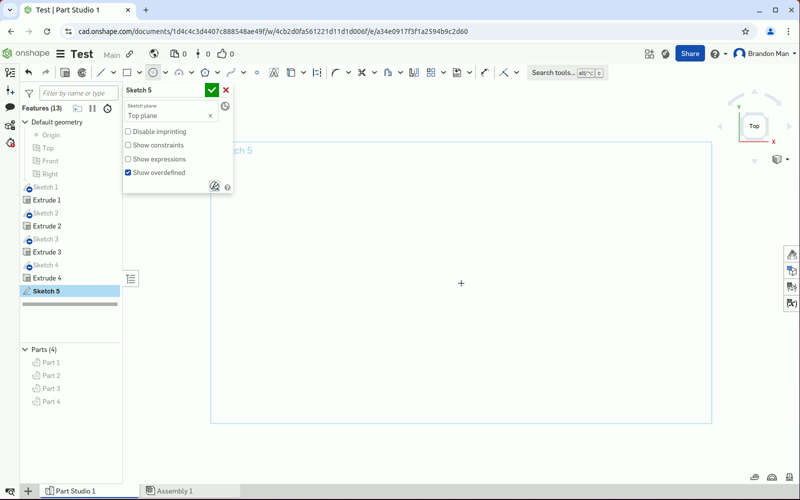
click(461, 282)
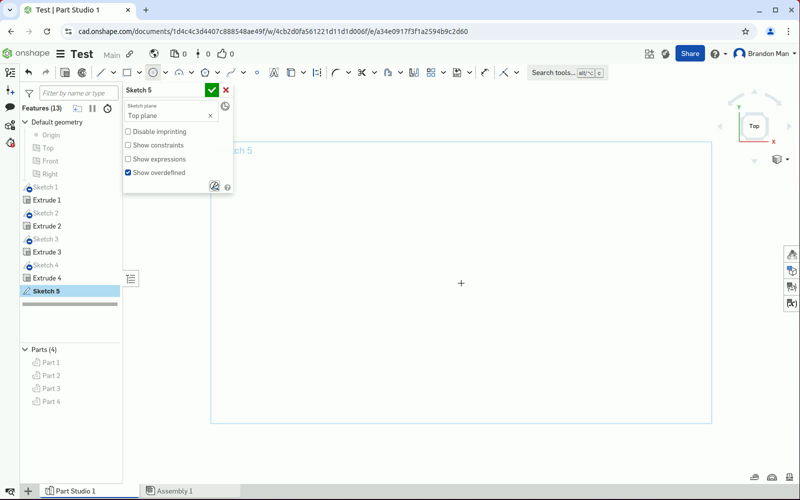
key_up(shift)
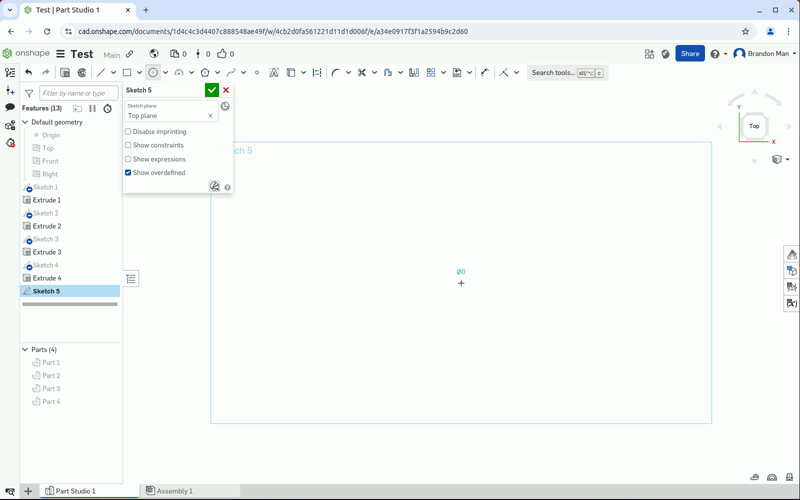
mouse_move(574, 282)
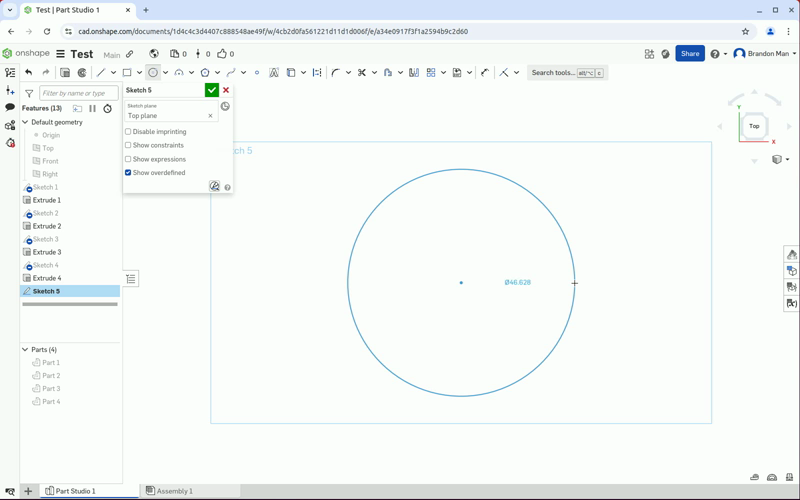
click(574, 282)
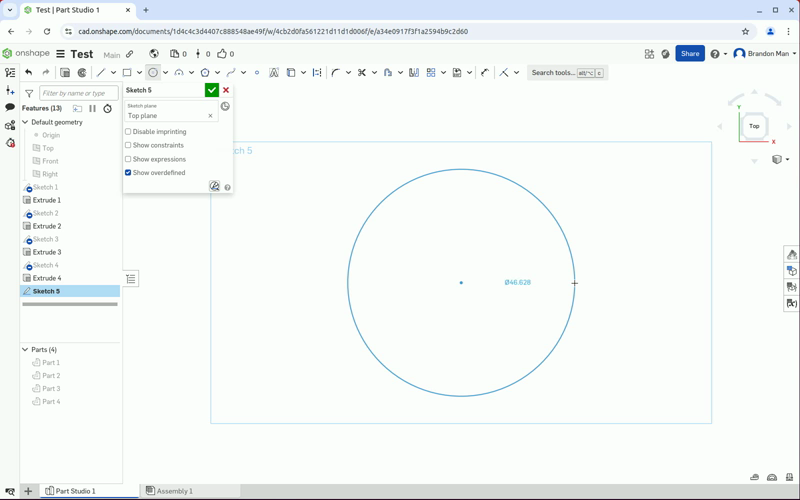
key(esc)
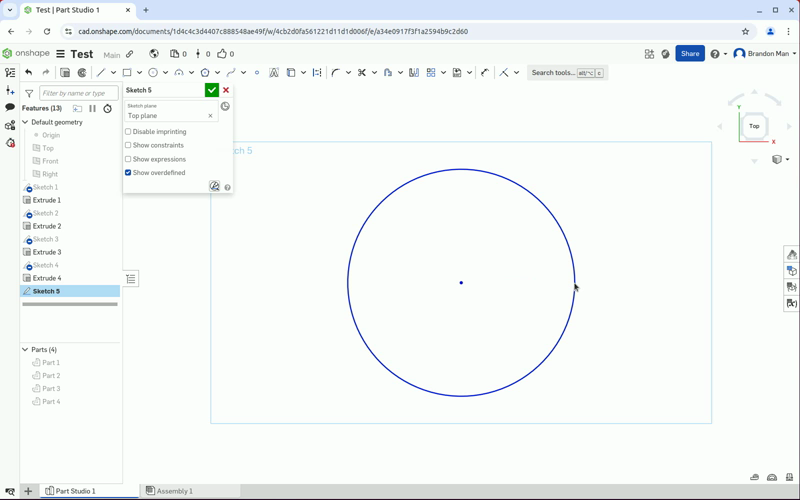
key(c)
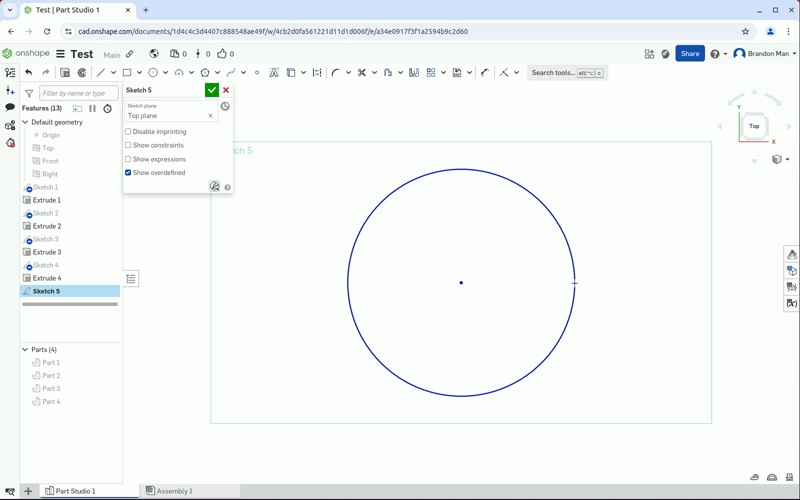
key_down(shift)
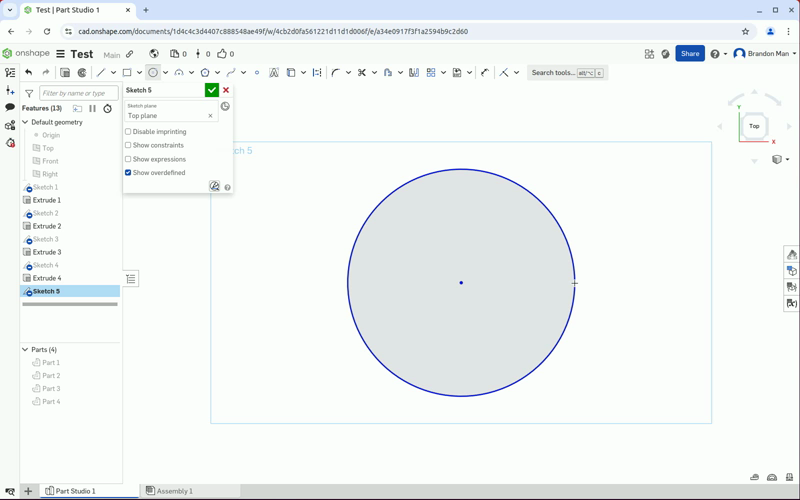
mouse_move(461, 282)
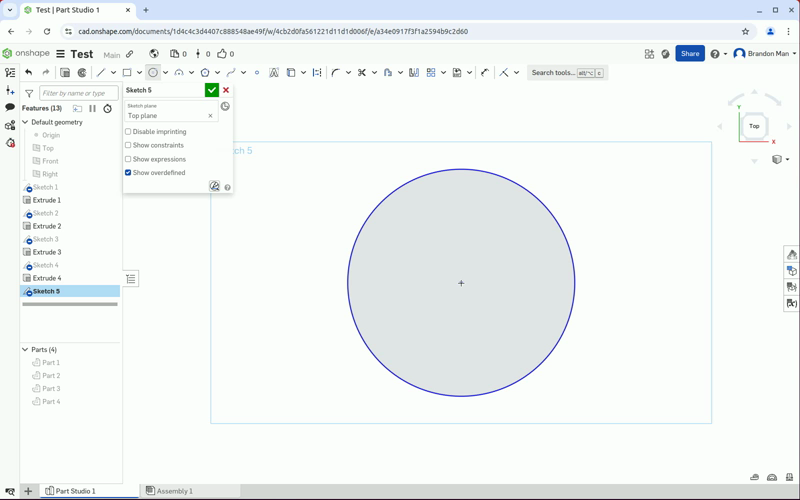
click(461, 282)
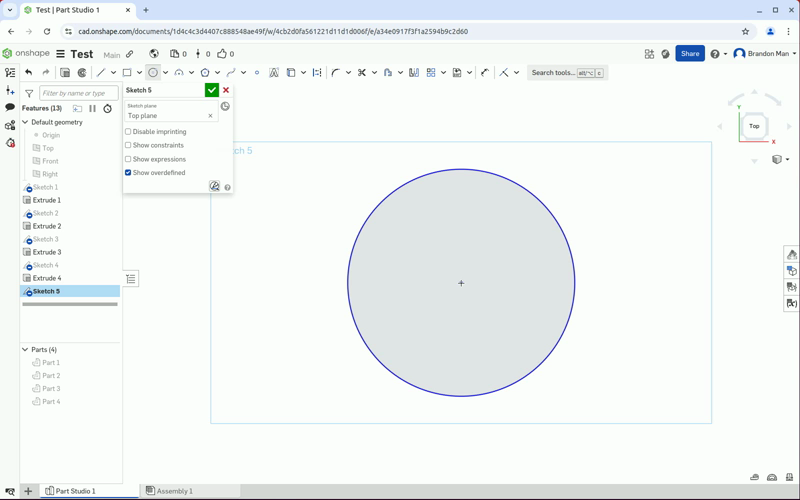
key_up(shift)
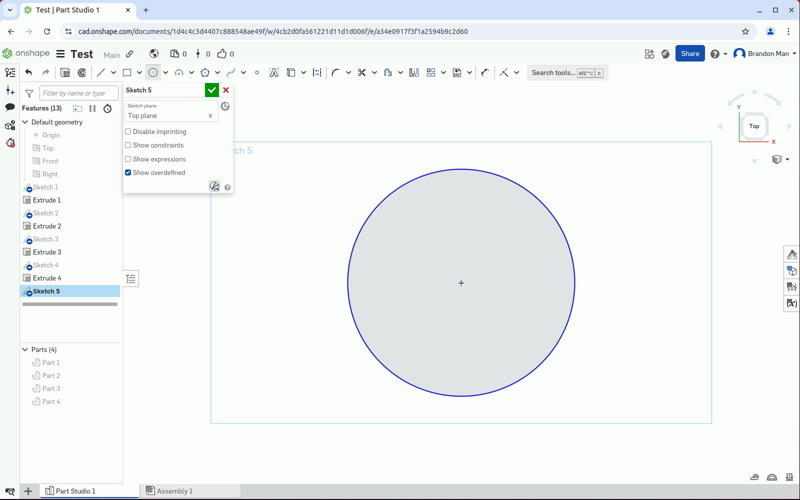
mouse_move(529, 282)
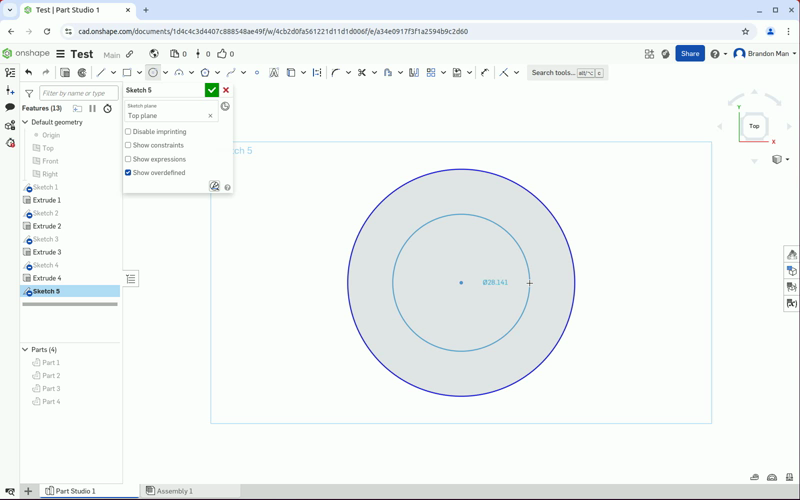
click(529, 282)
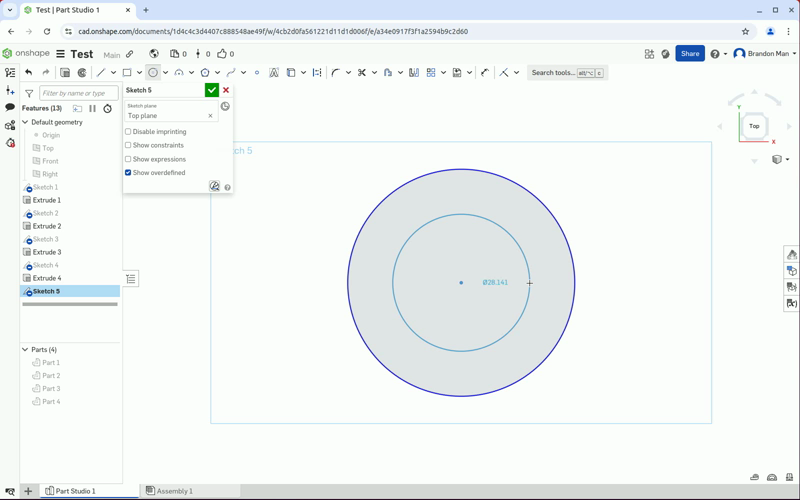
key(esc)
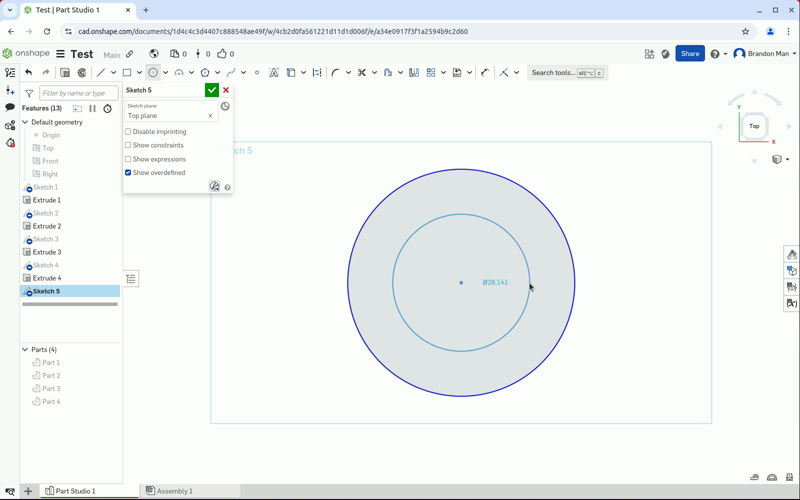
mouse_move(437, 373)
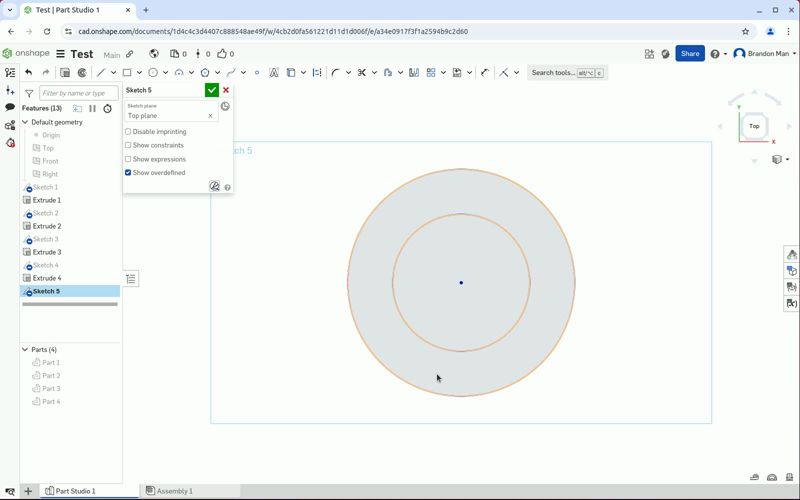
click(437, 373)
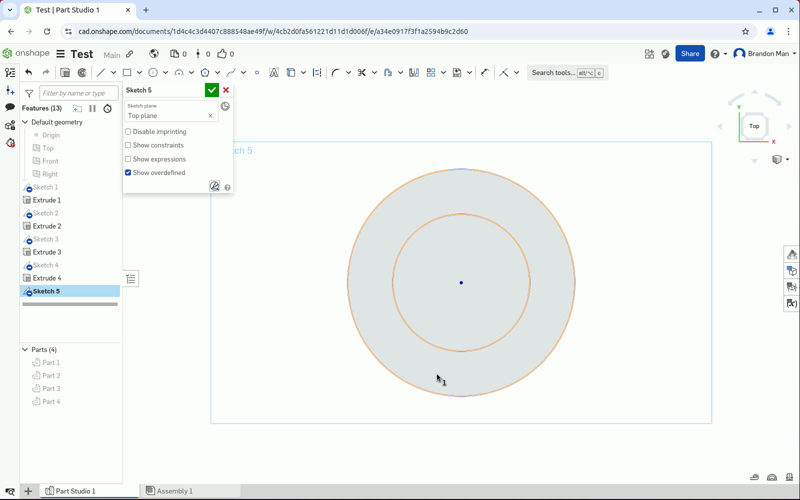
mouse_move(73, 352)
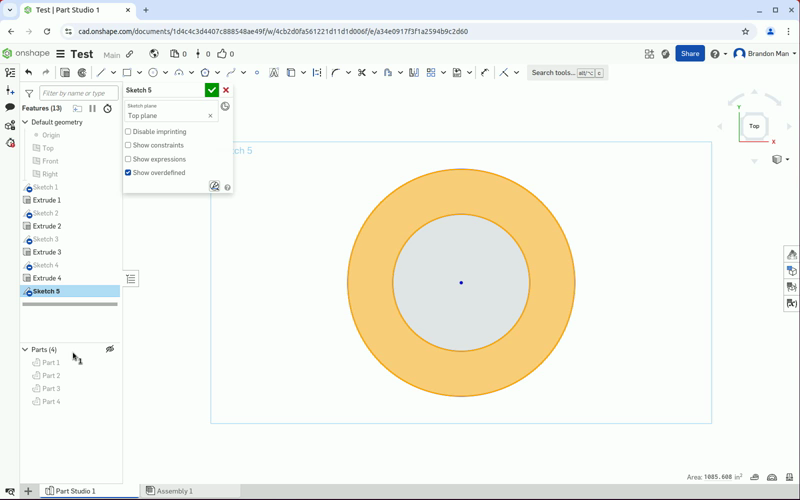
key(shift+y)
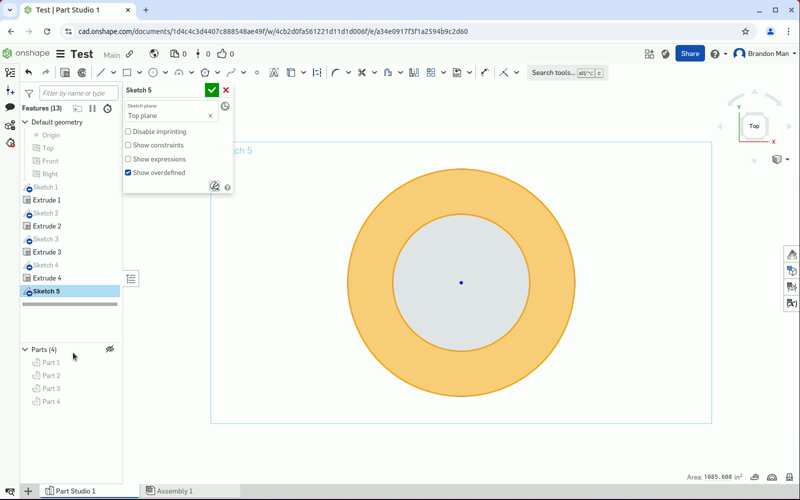
key(shift+e)
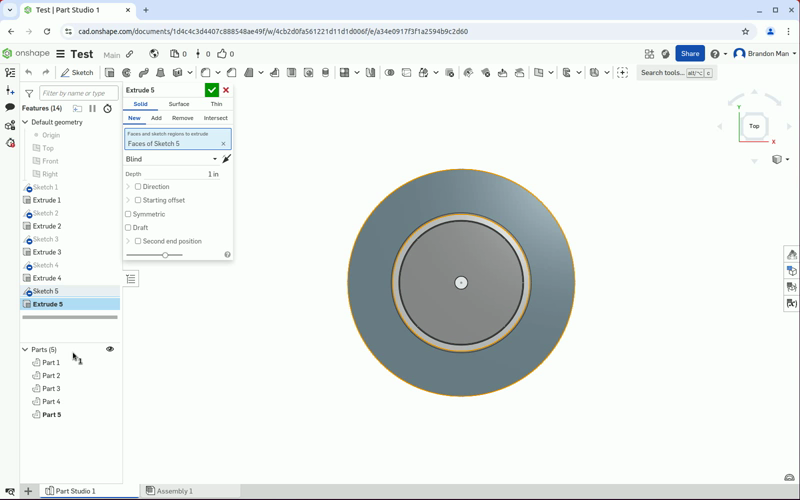
mouse_move(143, 106)
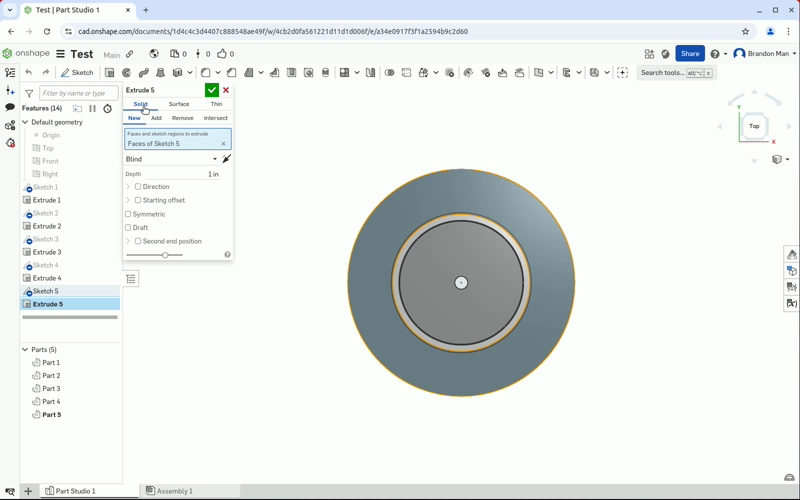
click(143, 106)
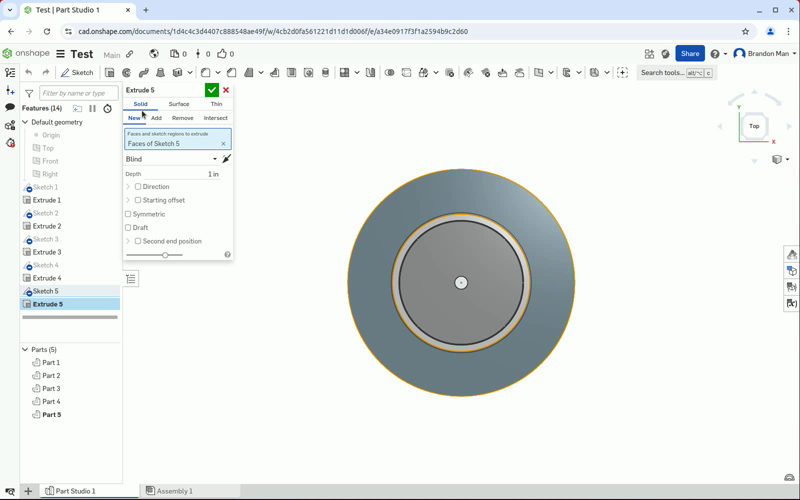
mouse_move(137, 120)
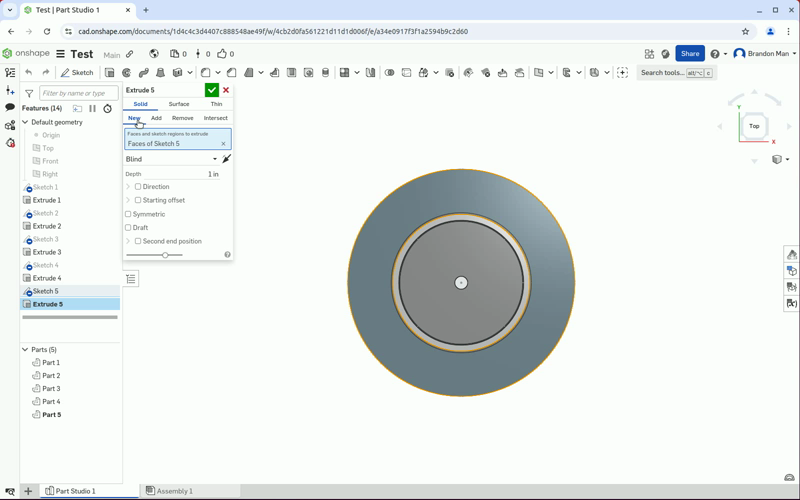
click(137, 120)
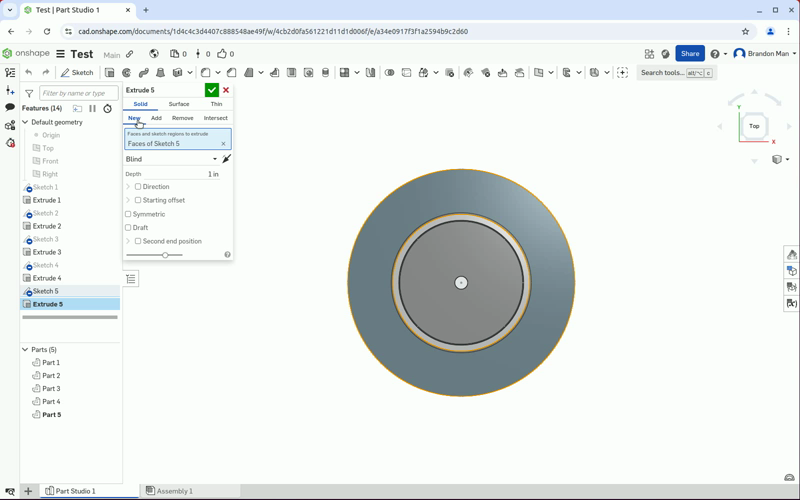
key(tab, 4)
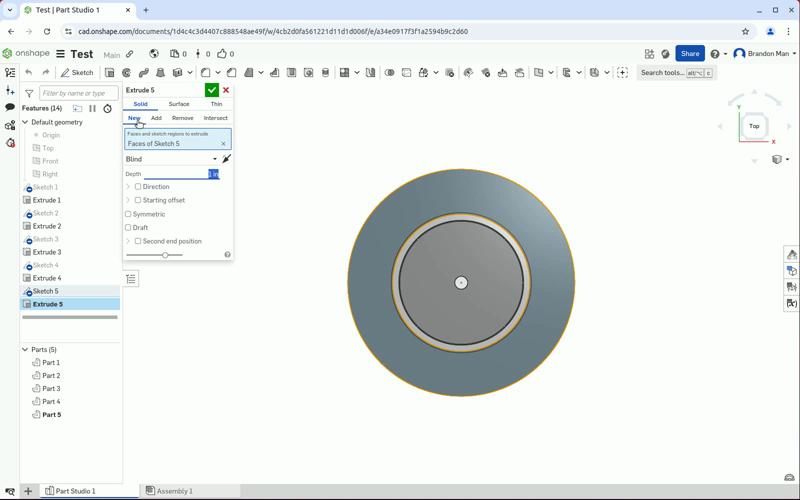
text(1.685)
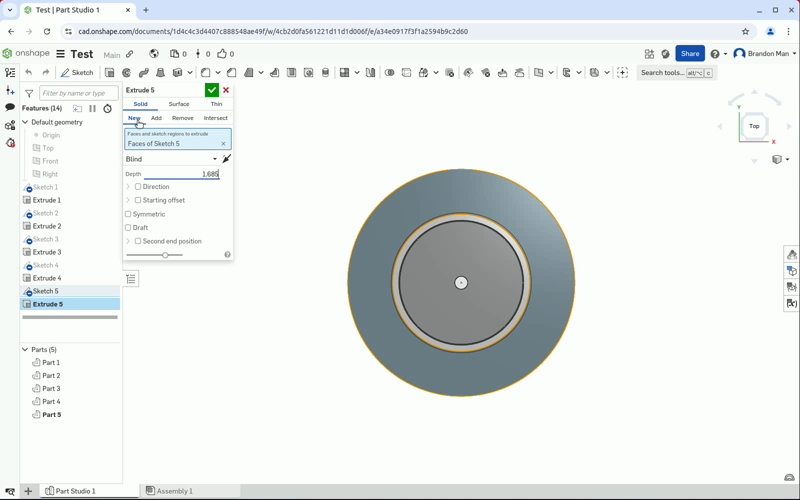
key(enter)
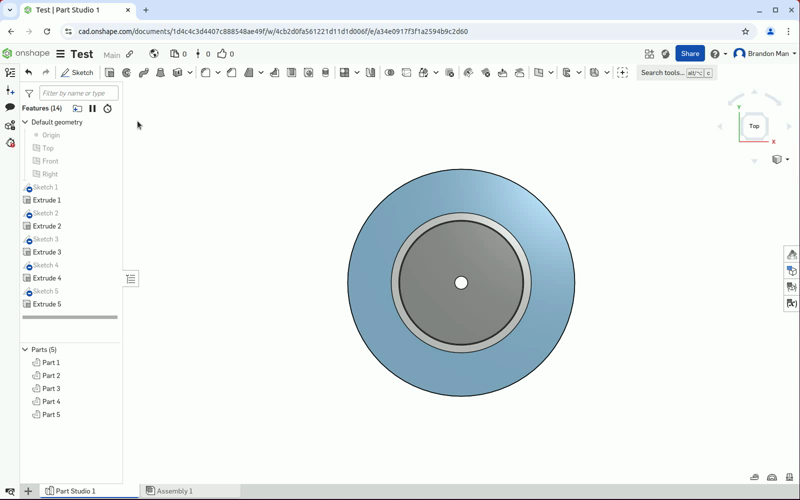
key(shift+h)
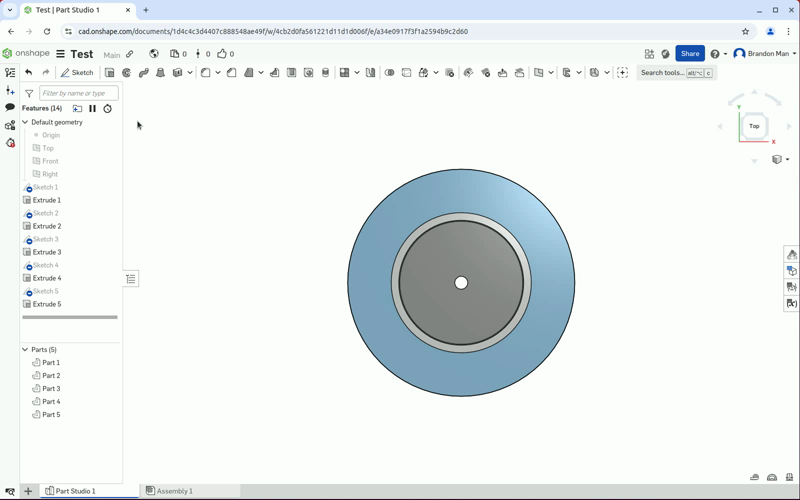
key(shift+h)
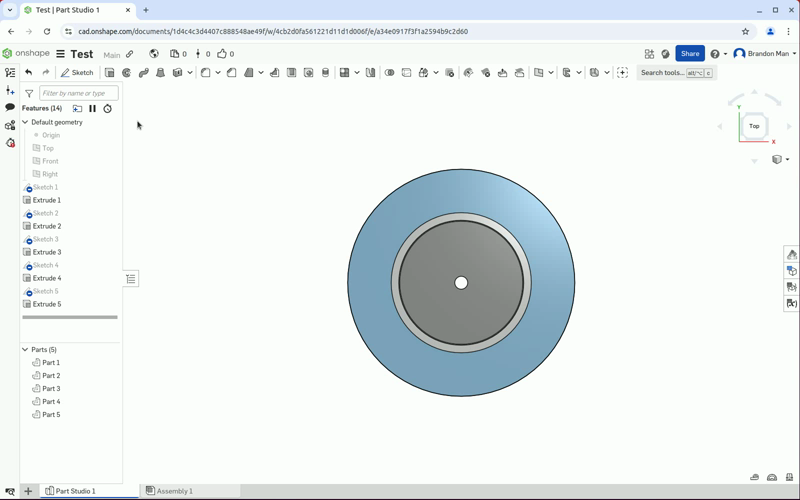
key(shift+7)
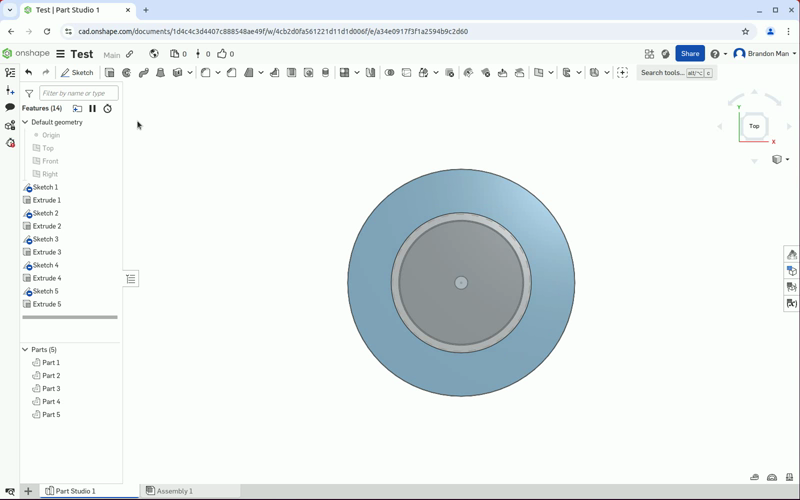
key(up, 3)
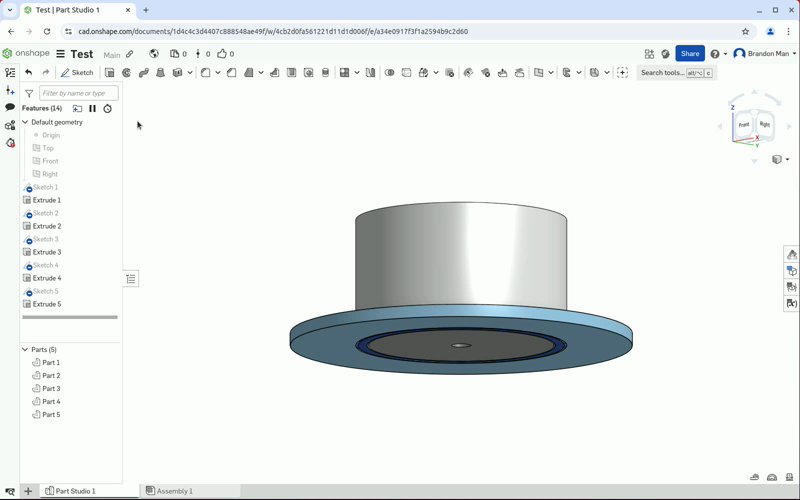
key(left, 3)
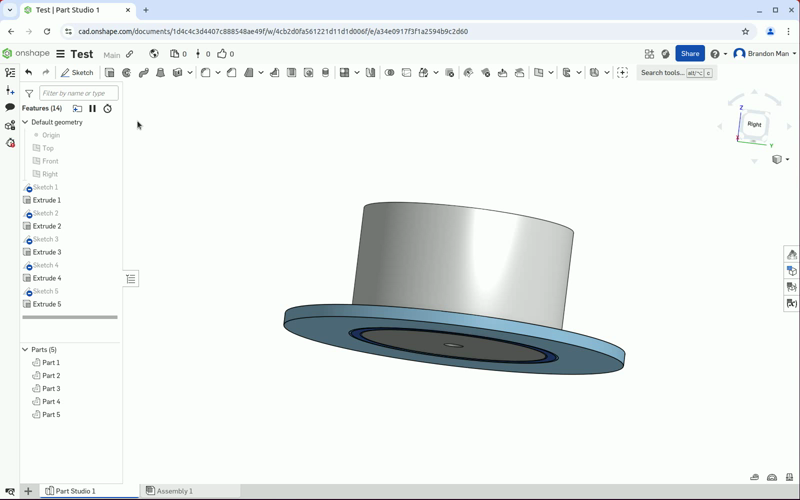
key(right, 3)
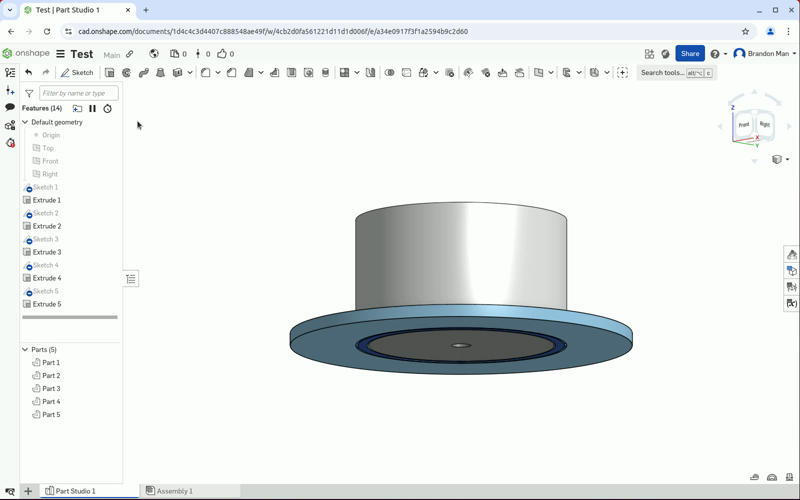
key(down, 3)
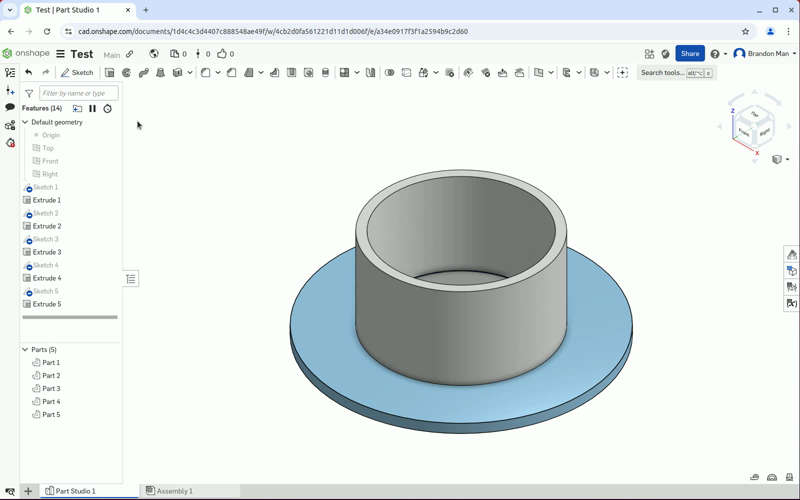
mouse_move(73, 189)
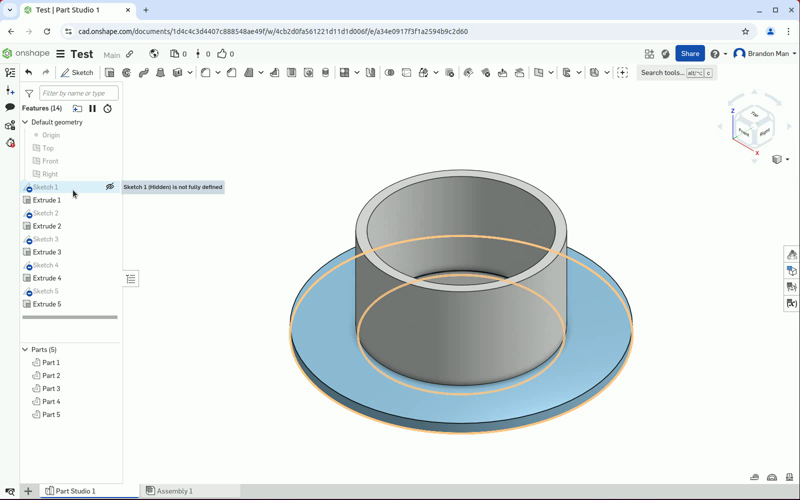
click(73, 189)